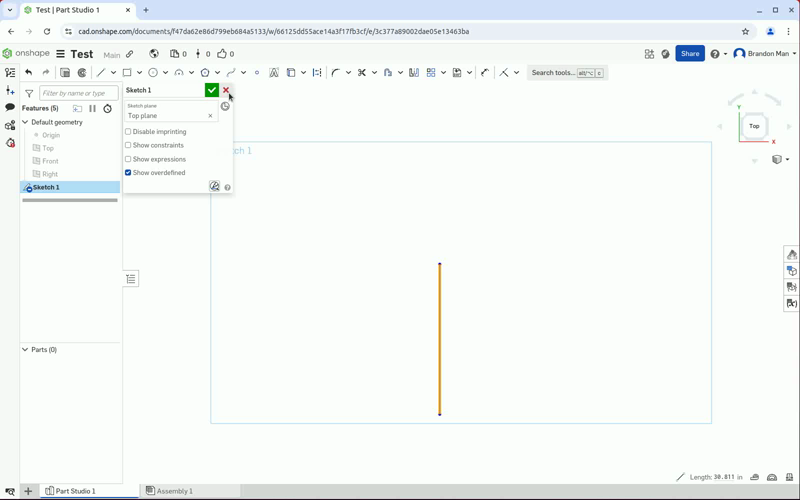
key(shift+h)
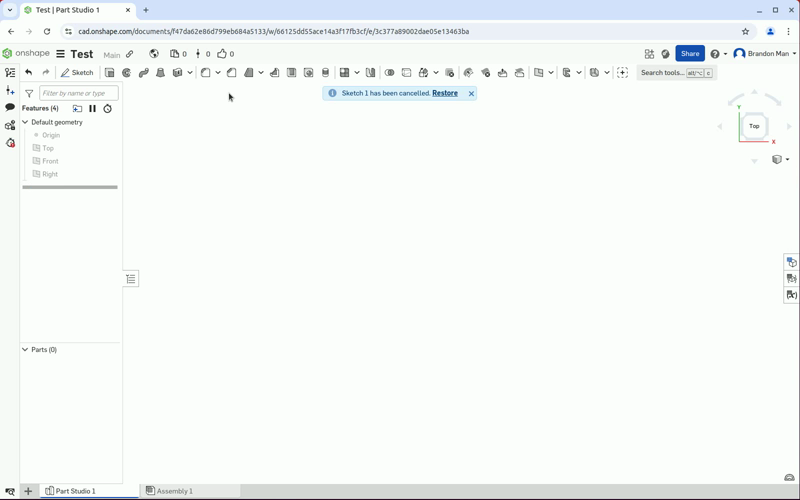
mouse_move(73, 352)
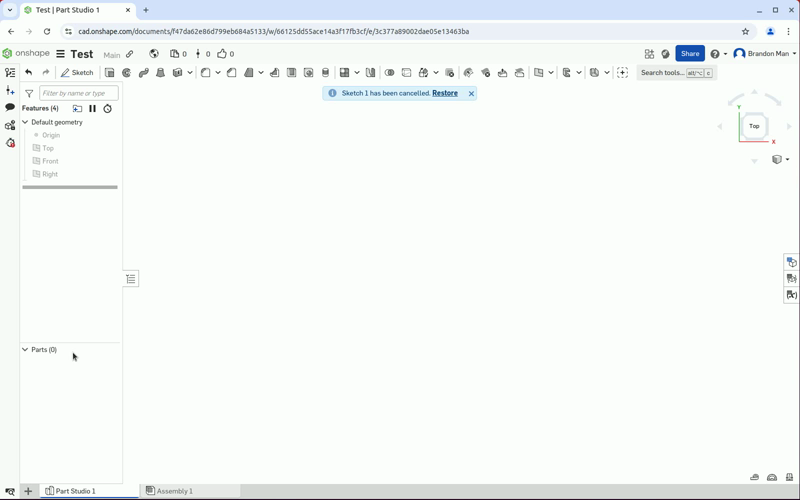
key(y)
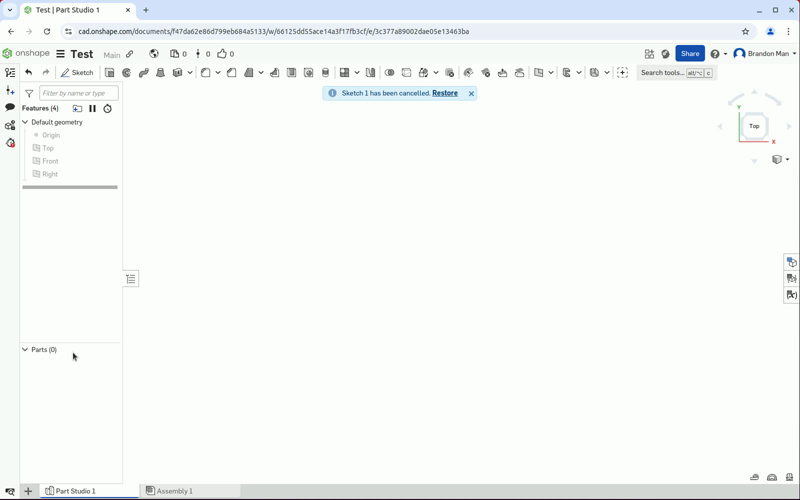
key(shift+p)
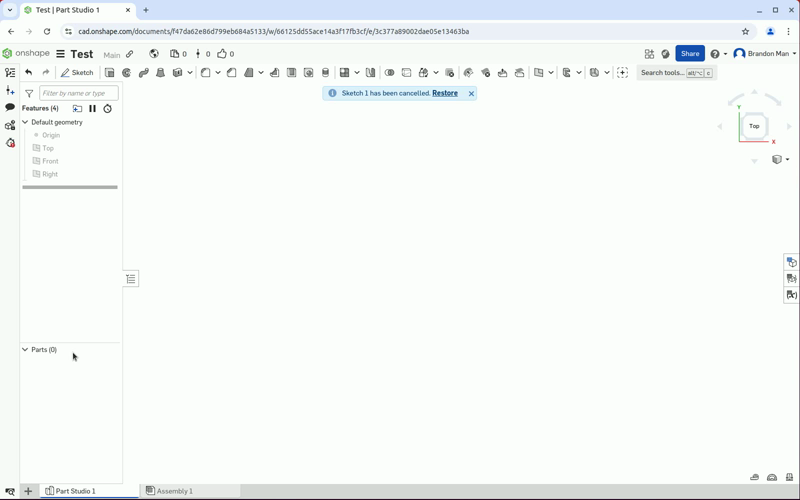
key(space)
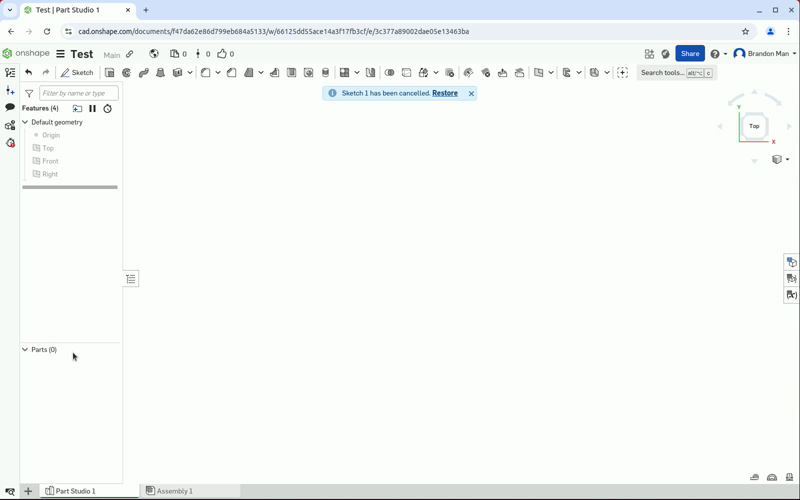
key_down(shift)
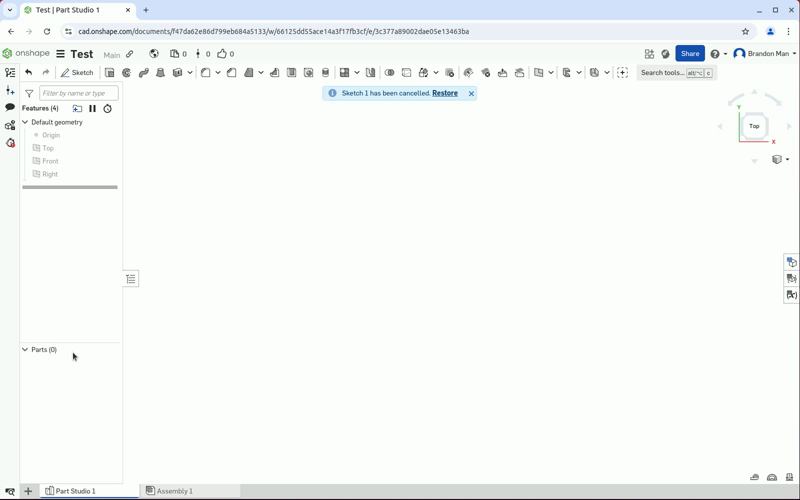
key(up)
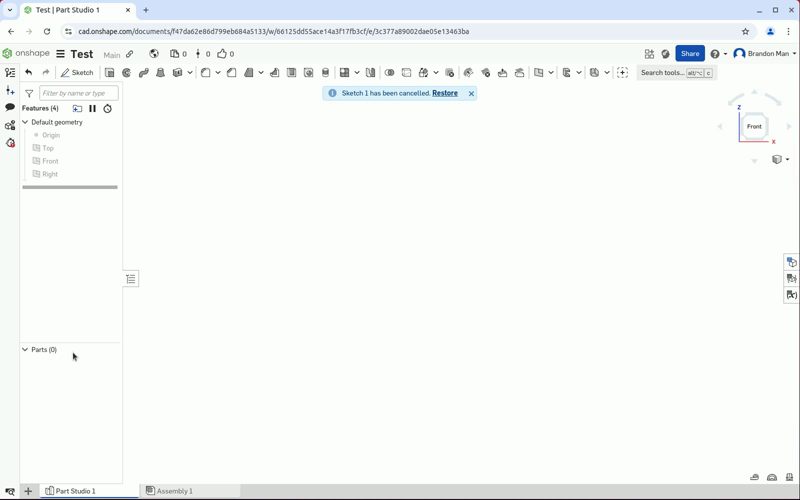
key_up(shift)
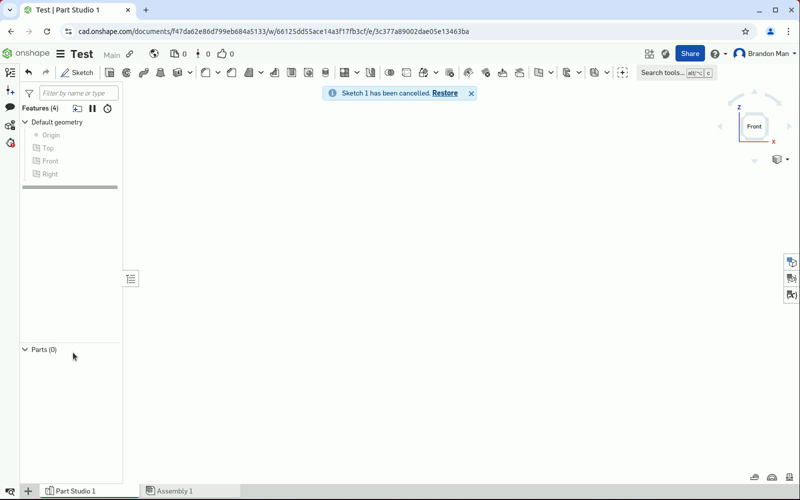
mouse_move(73, 352)
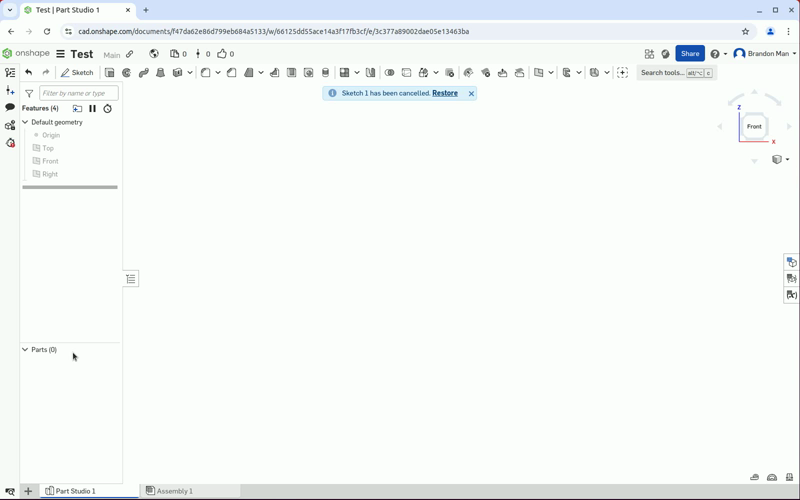
key(shift+y)
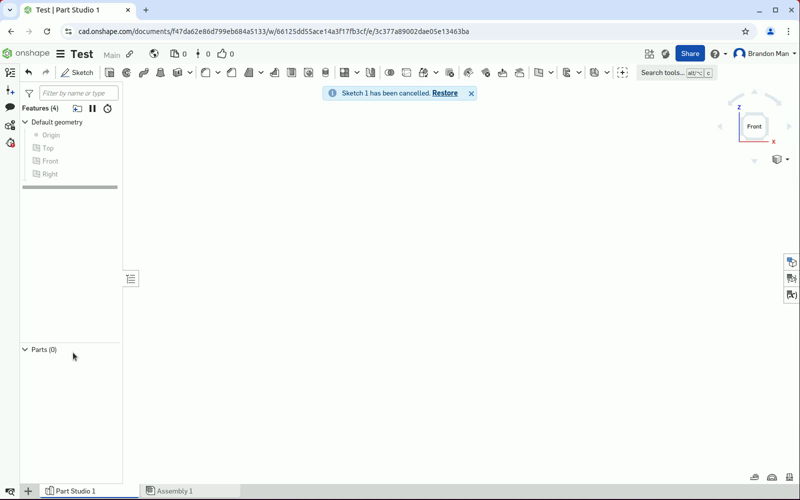
key(shift+s)
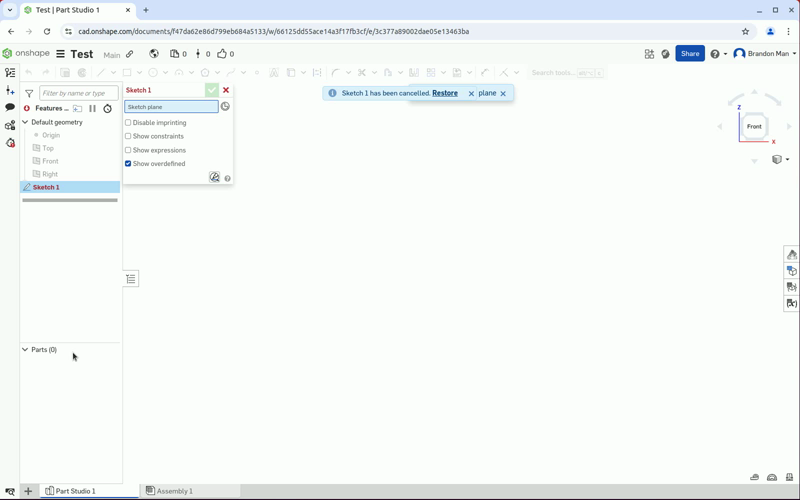
mouse_move(73, 163)
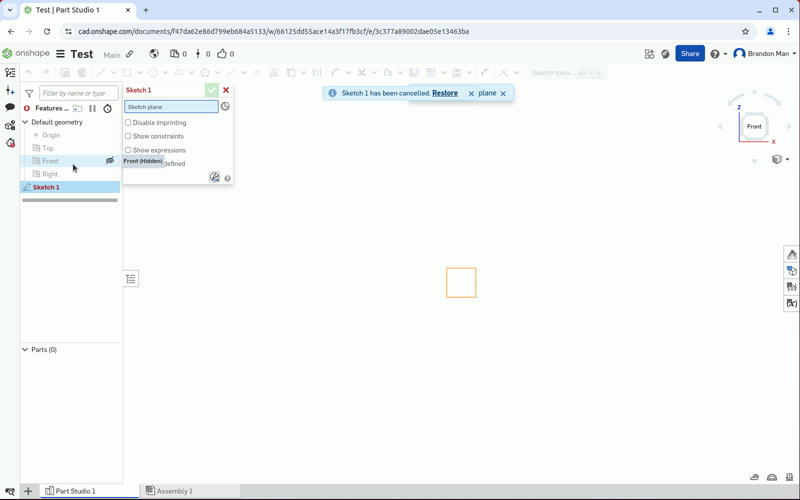
click(73, 163)
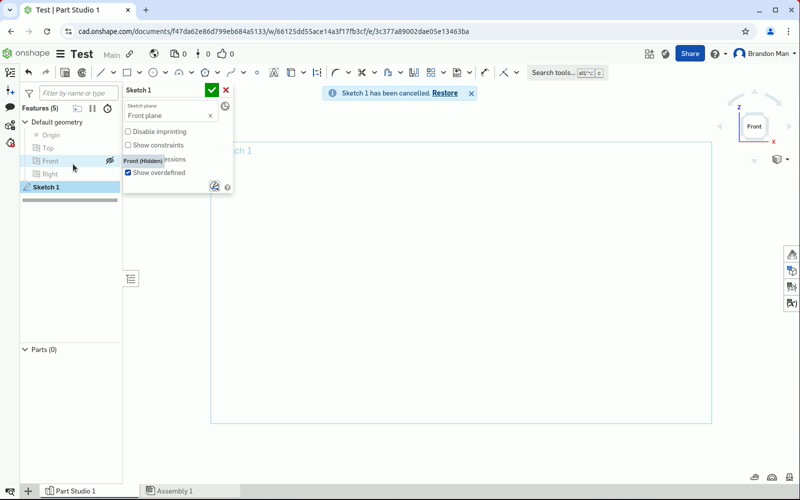
mouse_move(73, 352)
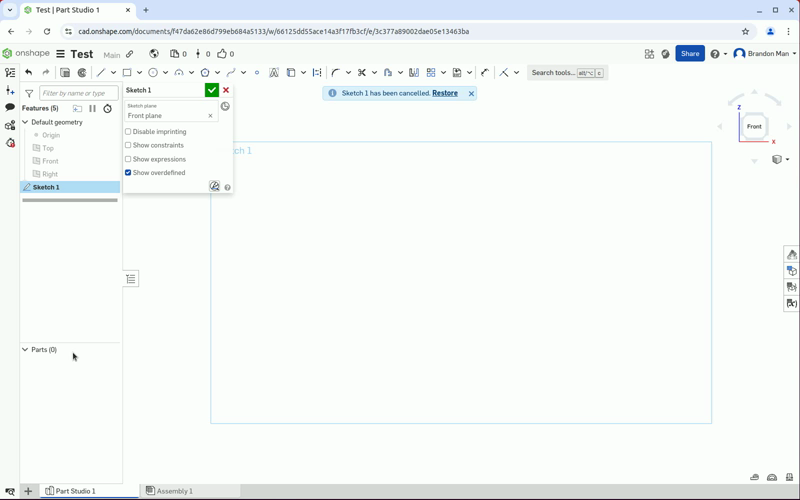
key(y)
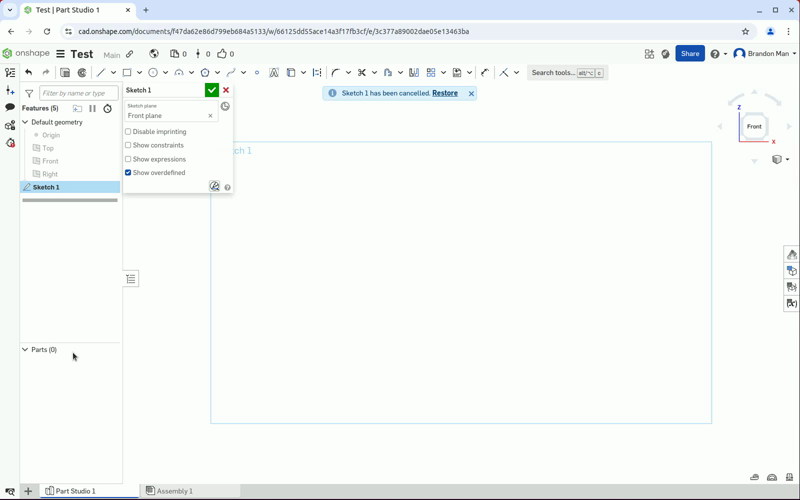
key(l)
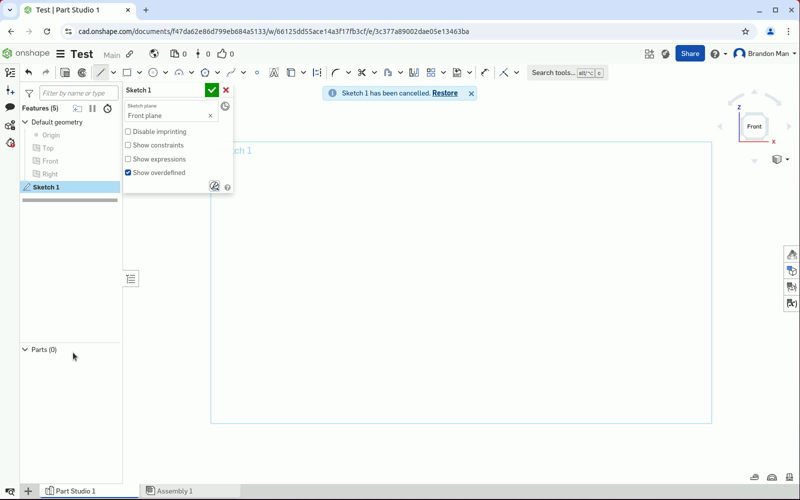
key_down(shift)
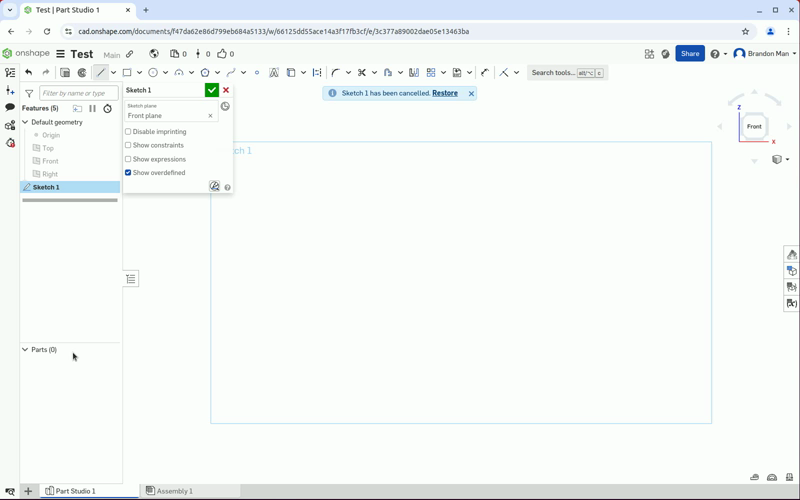
mouse_move(370, 282)
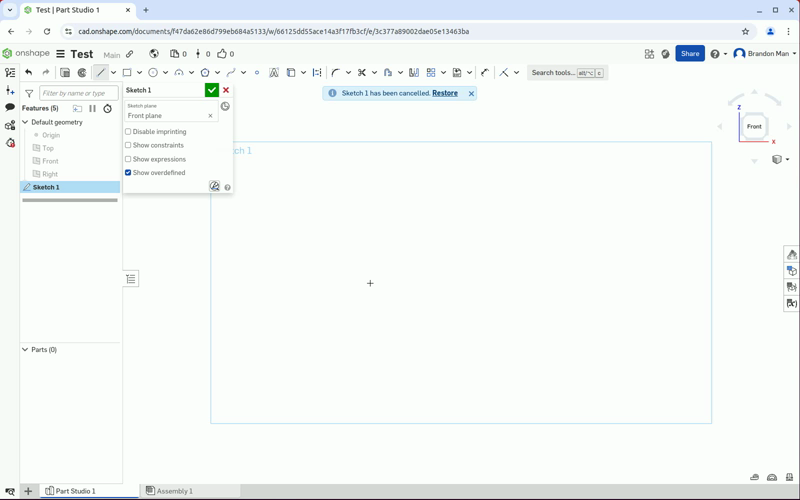
click(370, 282)
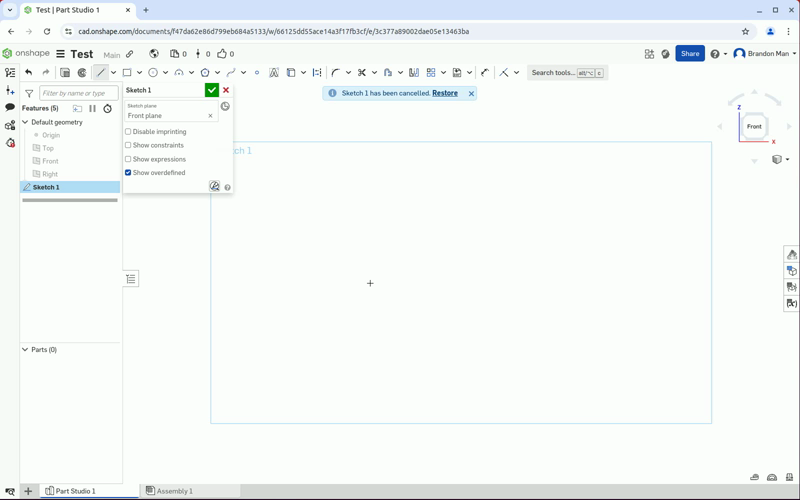
key_up(shift)
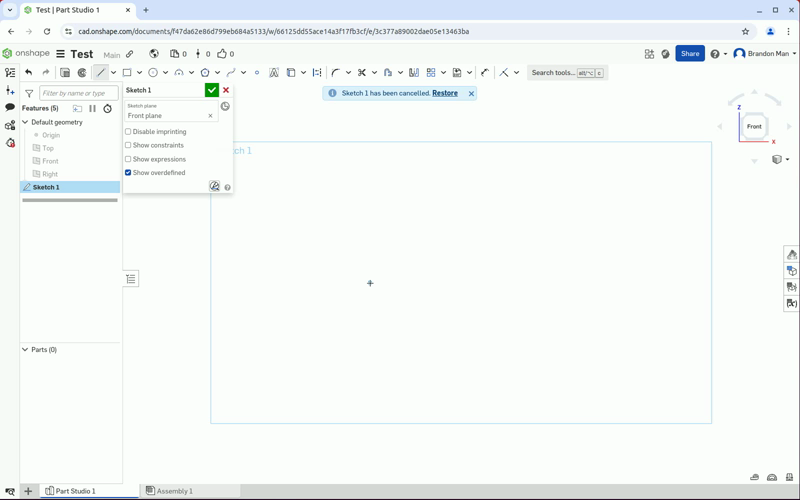
key_down(shift)
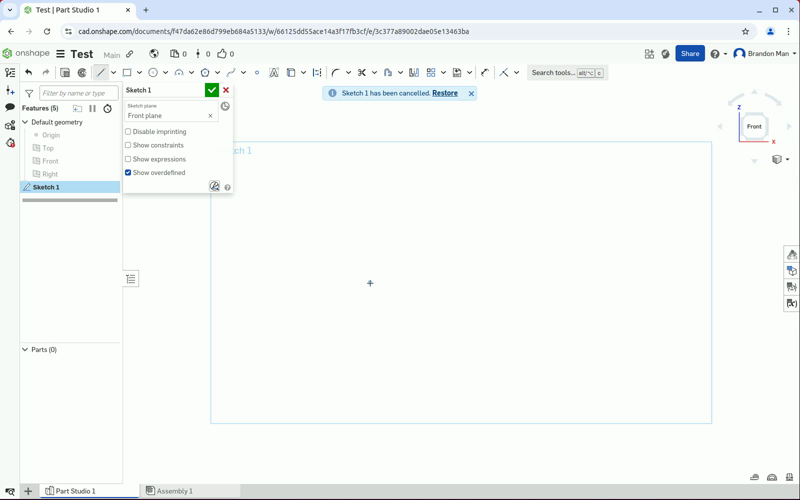
mouse_move(461, 282)
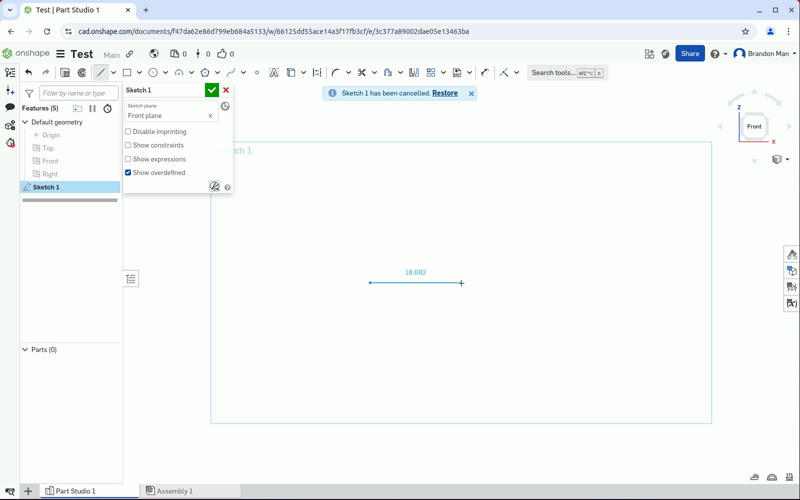
click(461, 282)
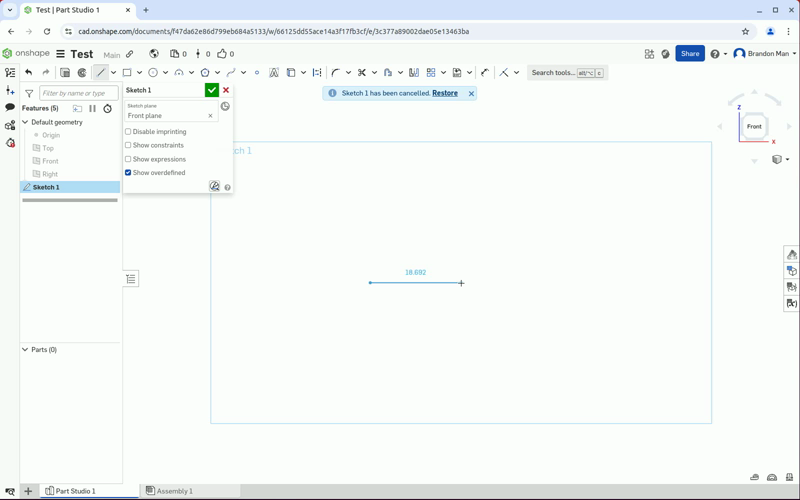
key_up(shift)
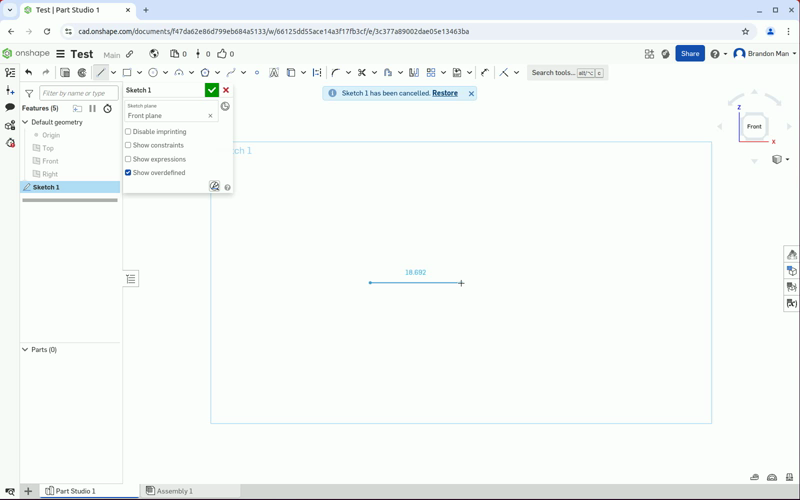
key_down(shift)
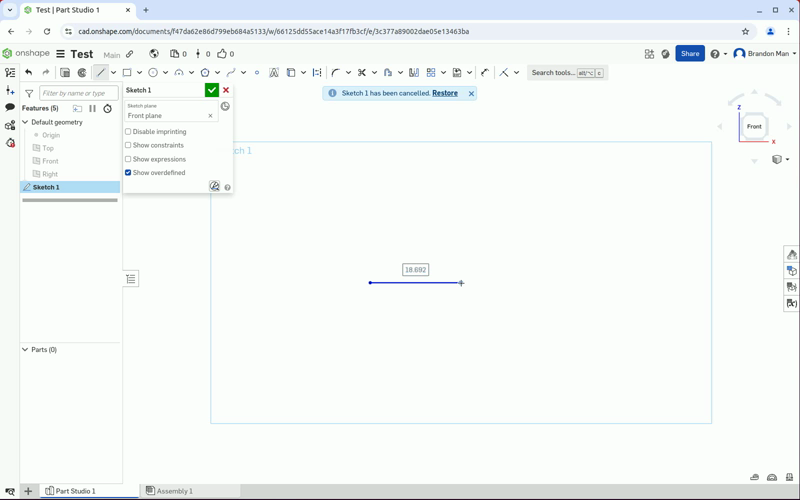
mouse_move(461, 192)
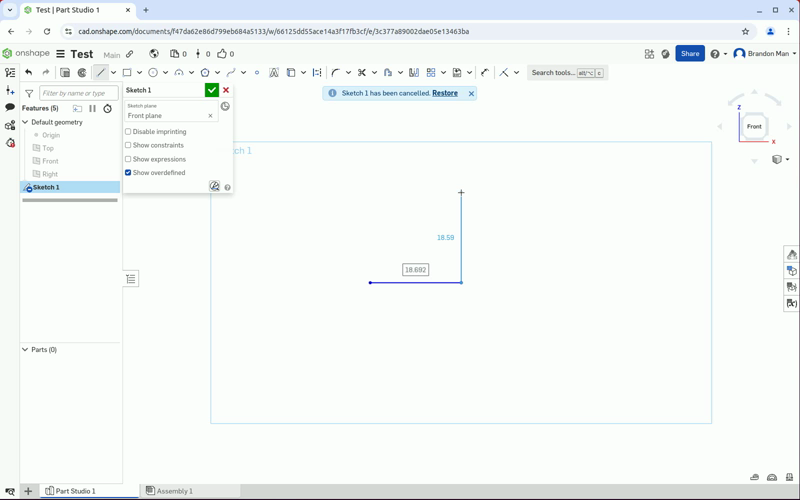
click(461, 192)
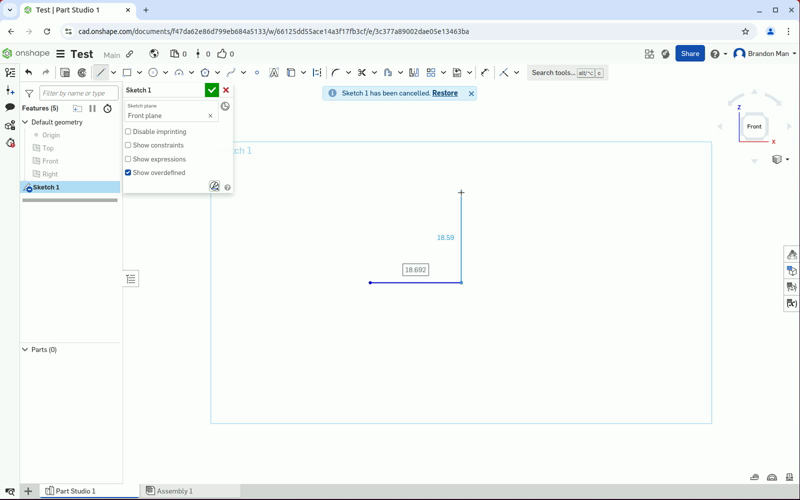
key_up(shift)
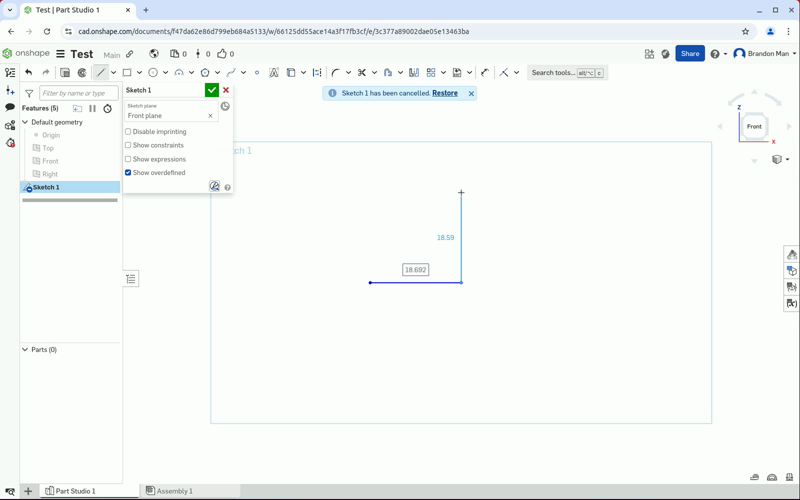
key_down(shift)
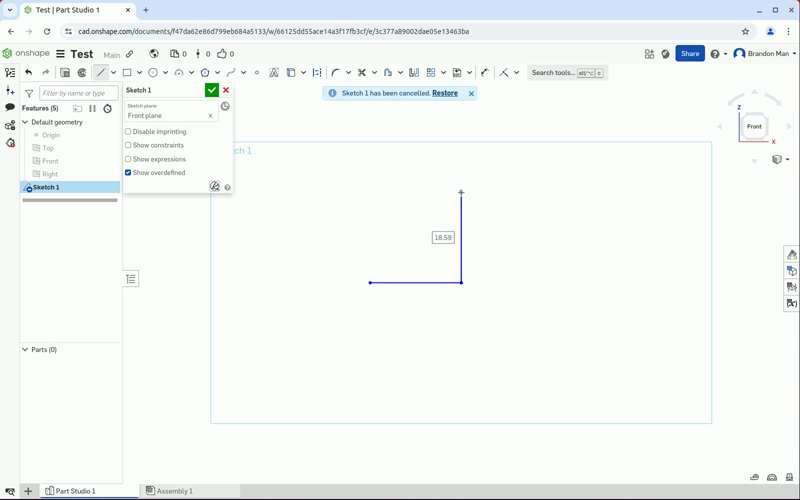
mouse_move(370, 192)
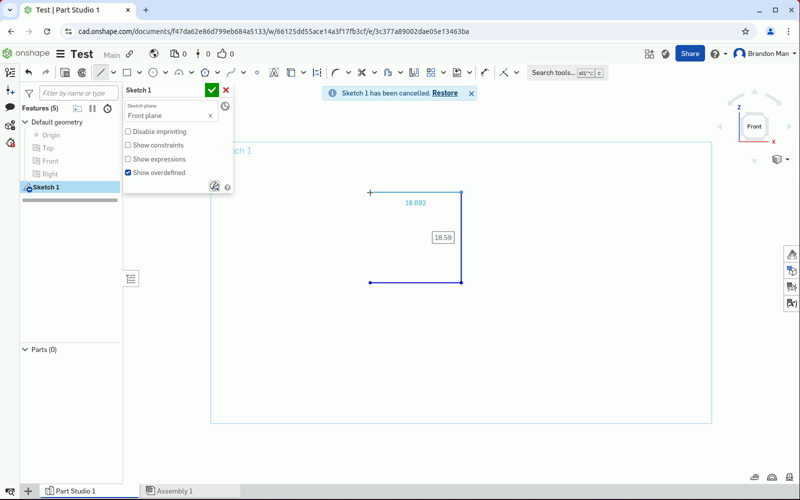
click(370, 192)
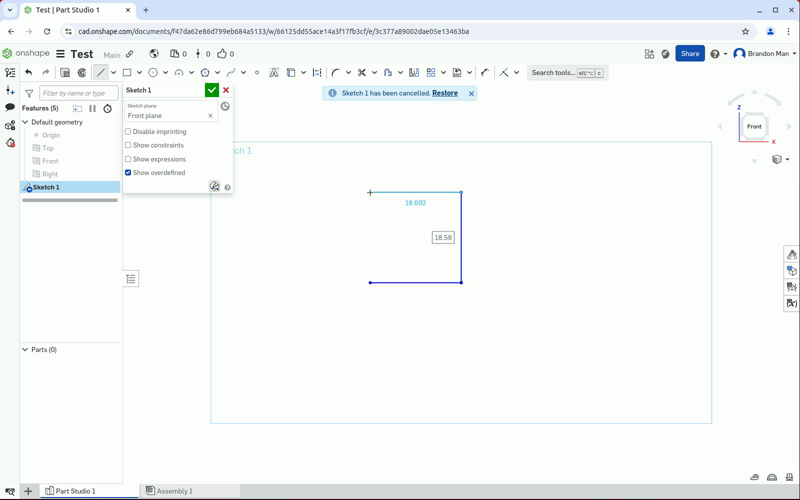
key_up(shift)
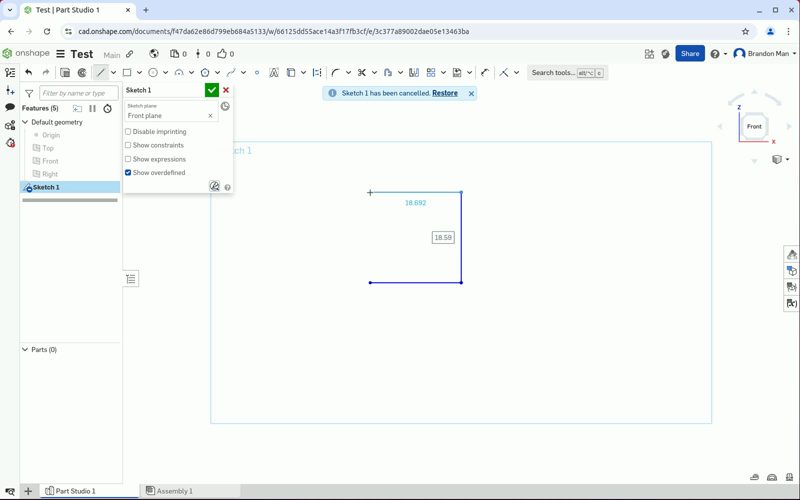
key_down(shift)
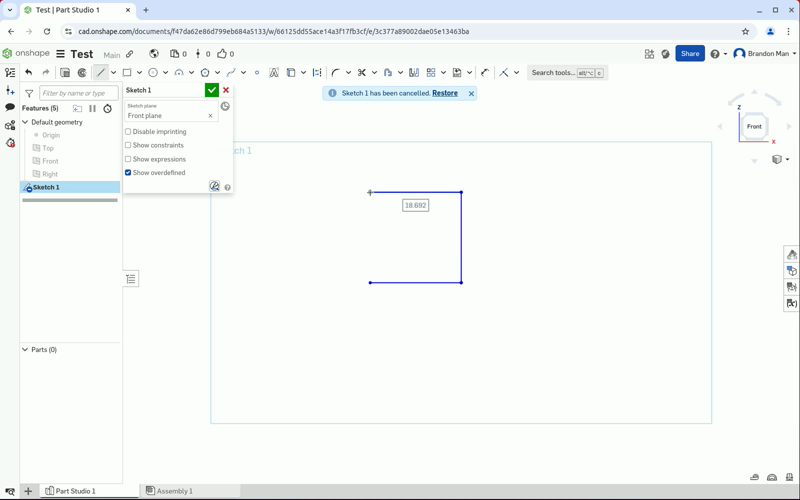
mouse_move(370, 282)
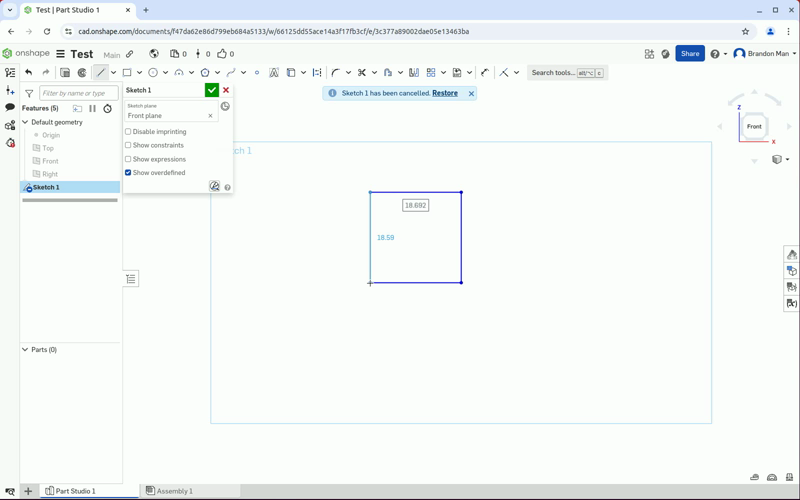
key_up(shift)
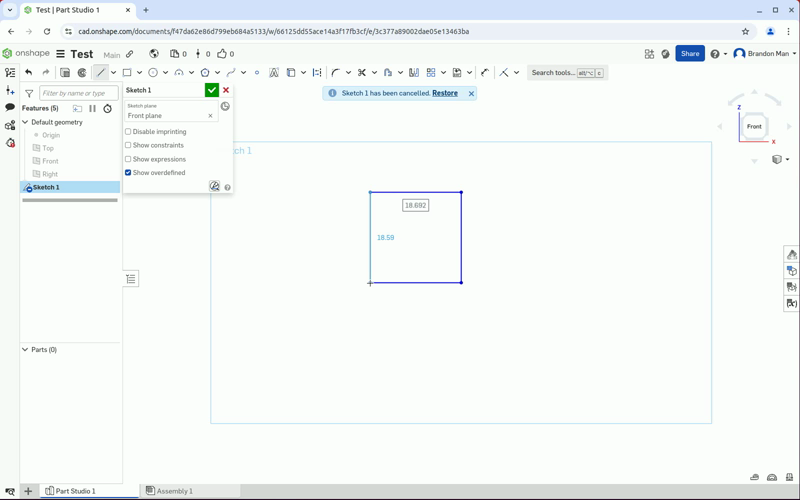
click(370, 282)
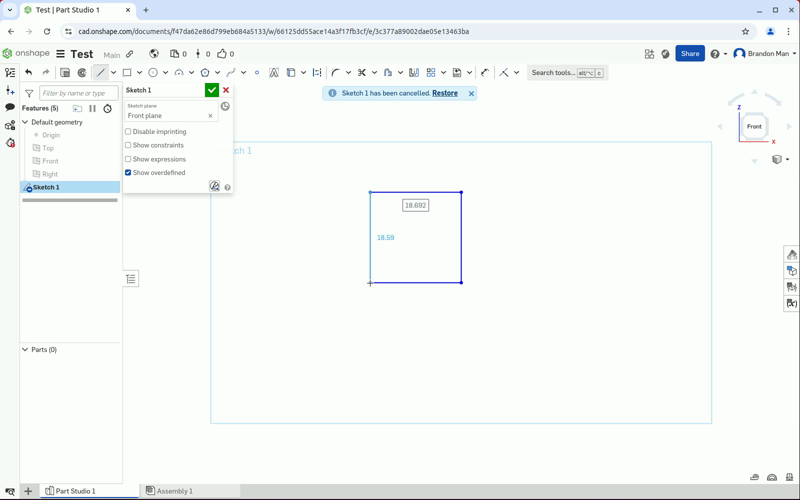
key(esc)
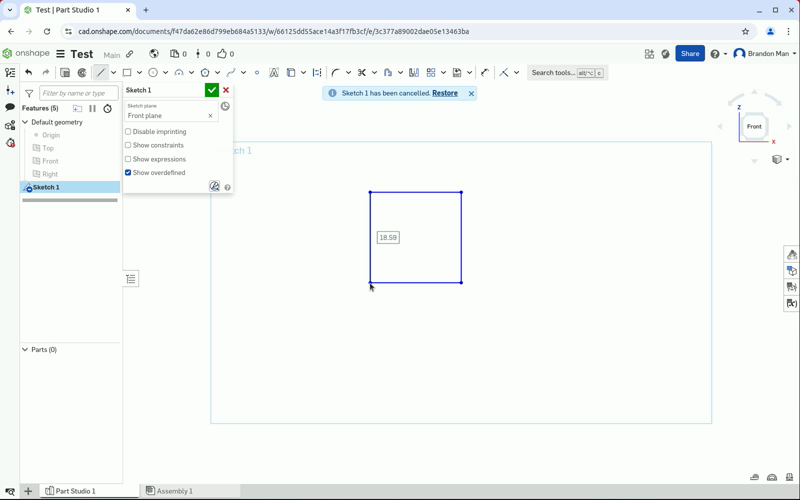
mouse_move(381, 200)
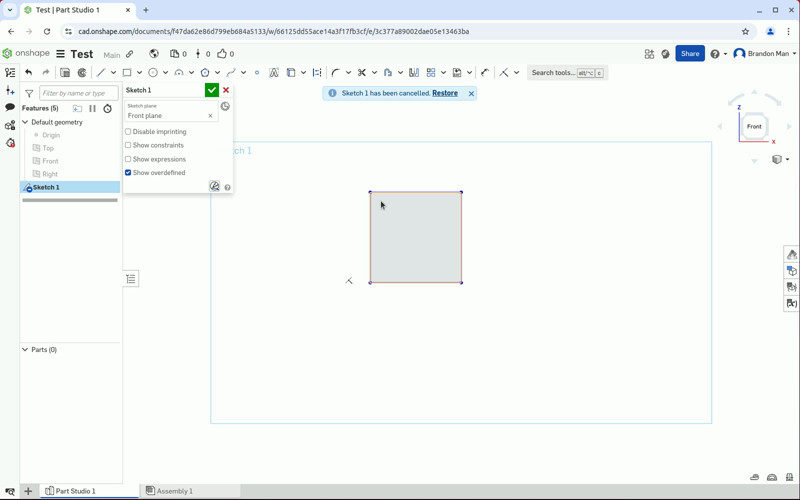
click(381, 200)
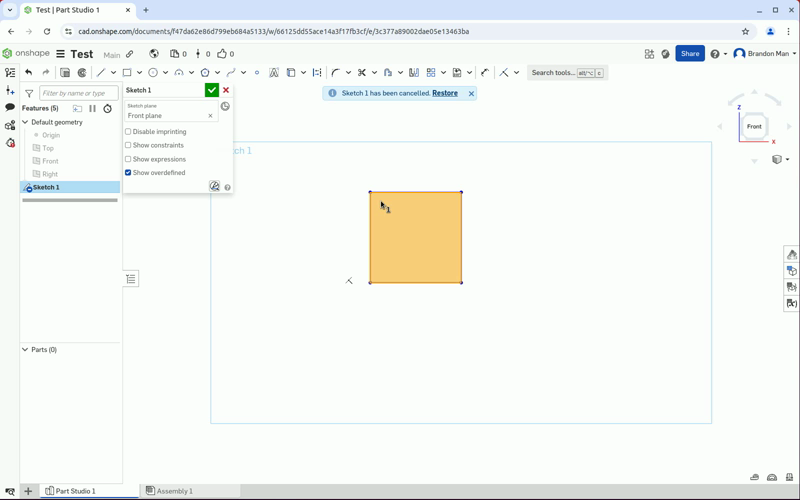
mouse_move(73, 352)
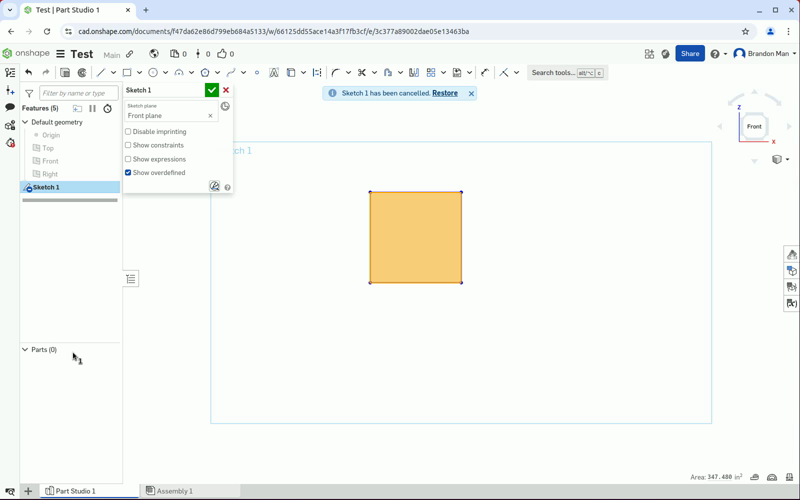
key(shift+y)
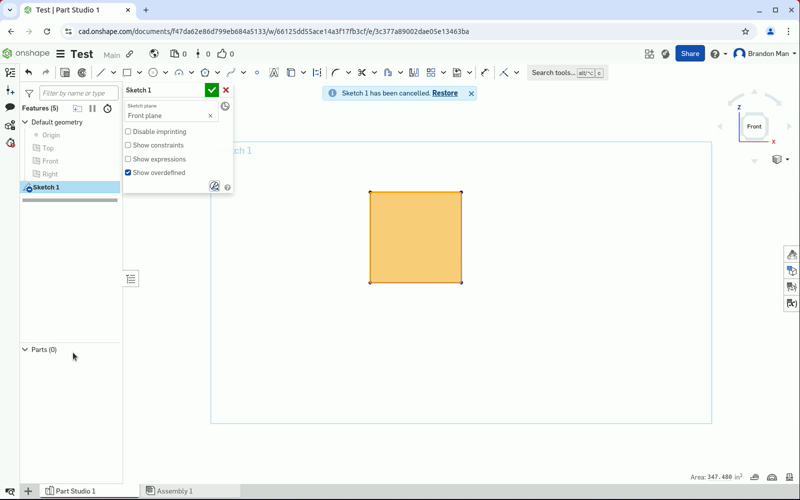
key(shift+e)
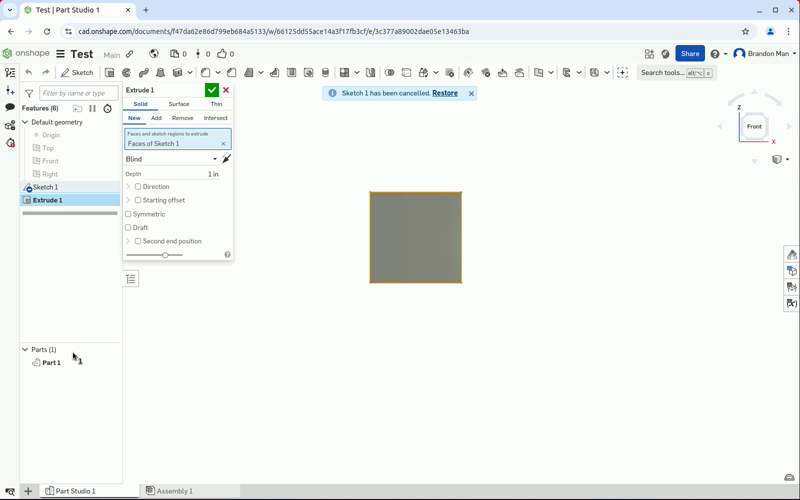
mouse_move(143, 106)
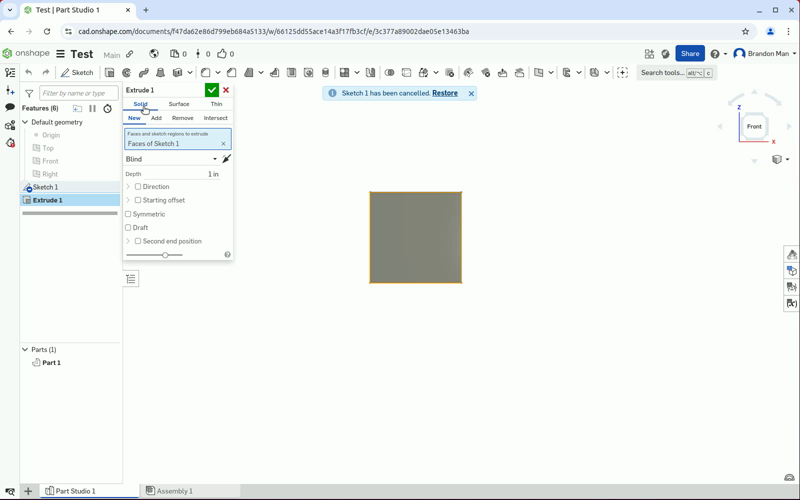
click(143, 106)
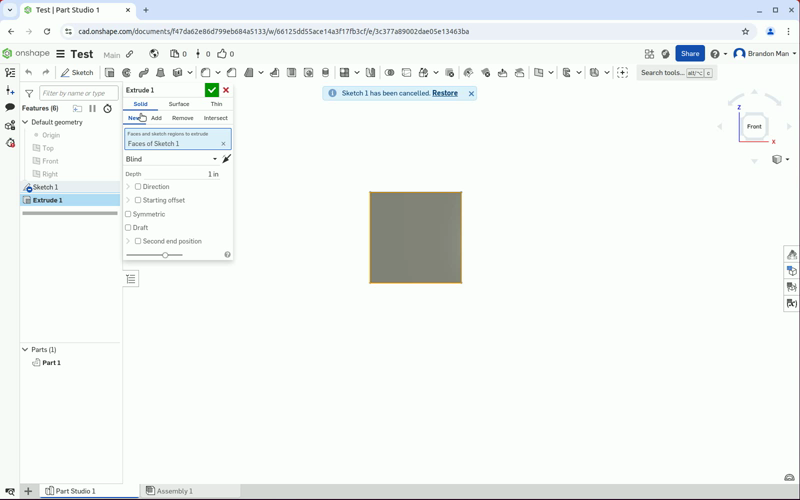
mouse_move(137, 120)
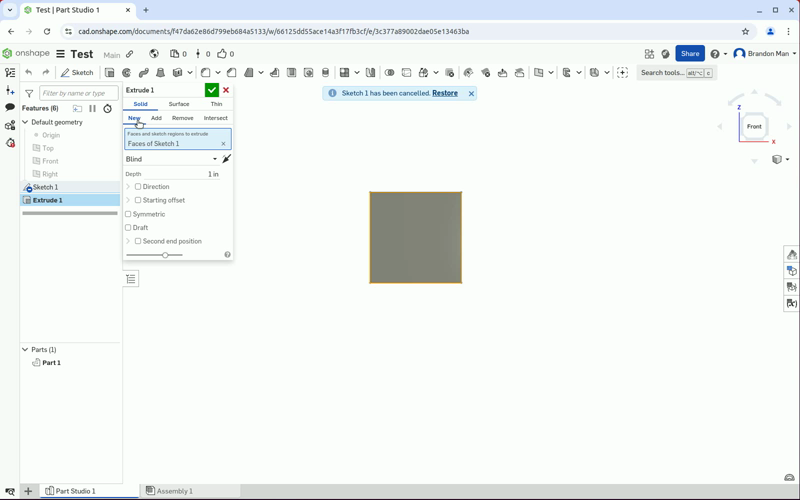
click(137, 120)
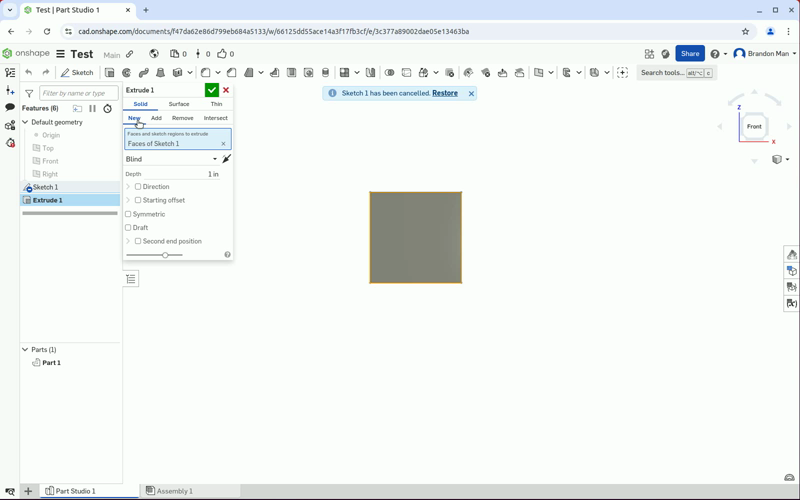
key(tab, 4)
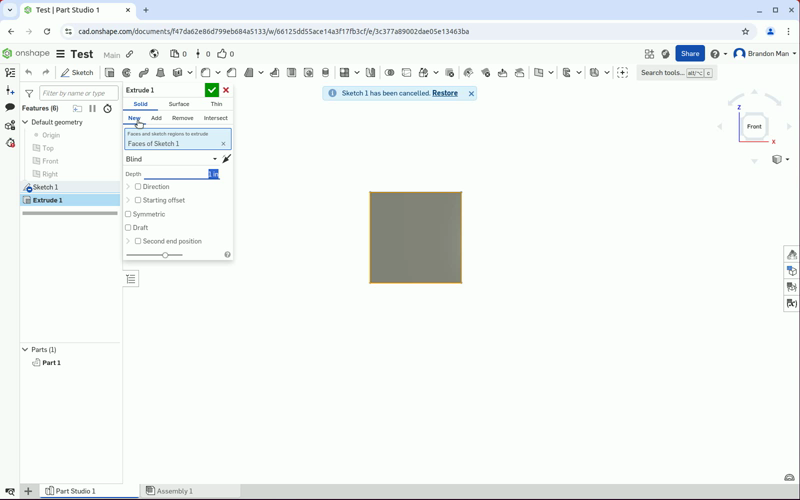
text(18.535)
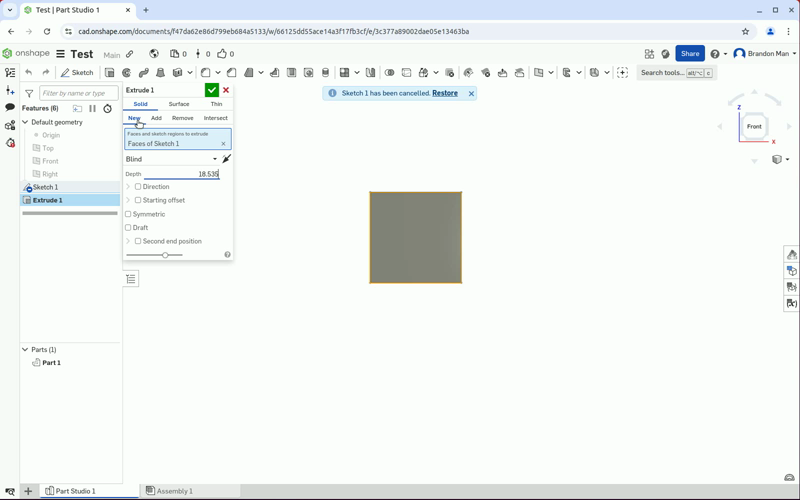
key(enter)
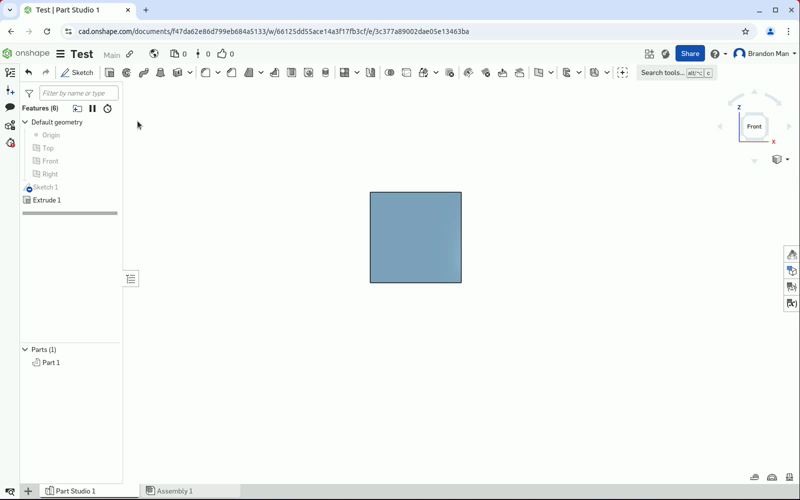
key(shift+h)
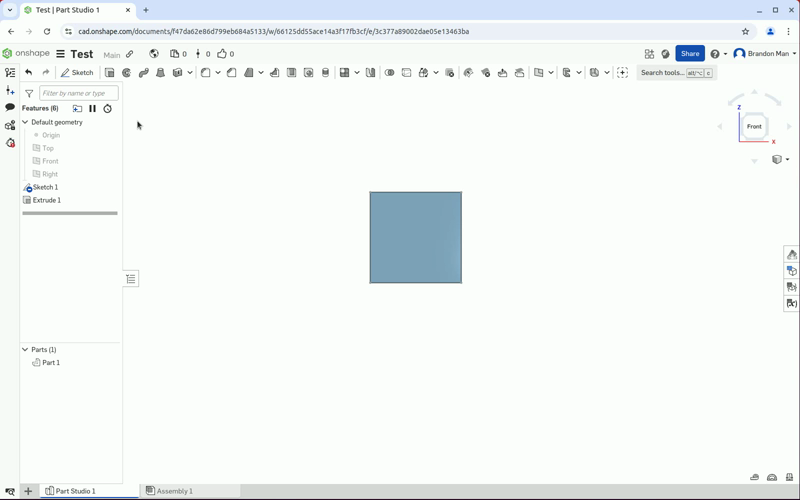
key(shift+h)
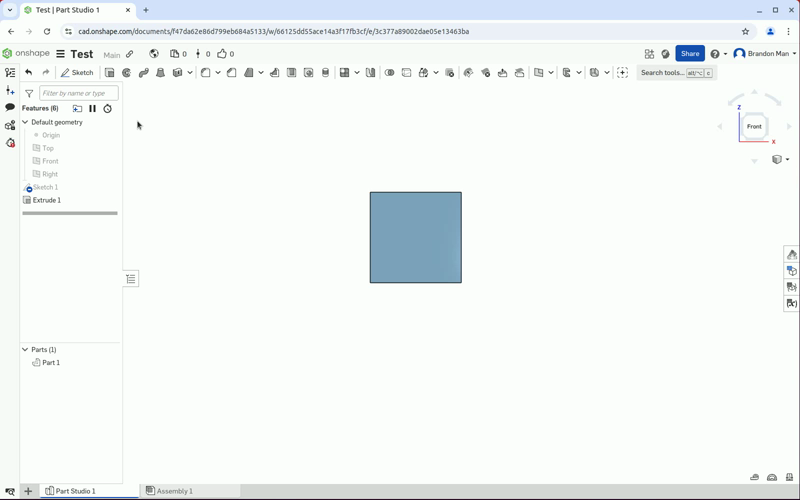
mouse_move(73, 189)
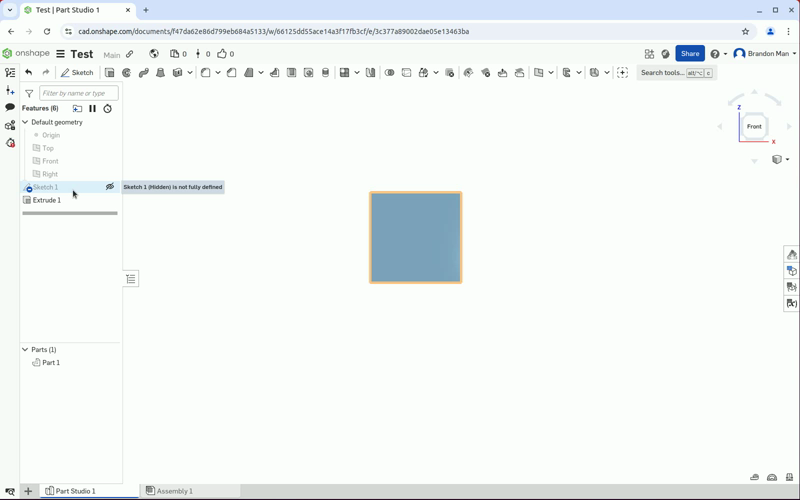
click(73, 189)
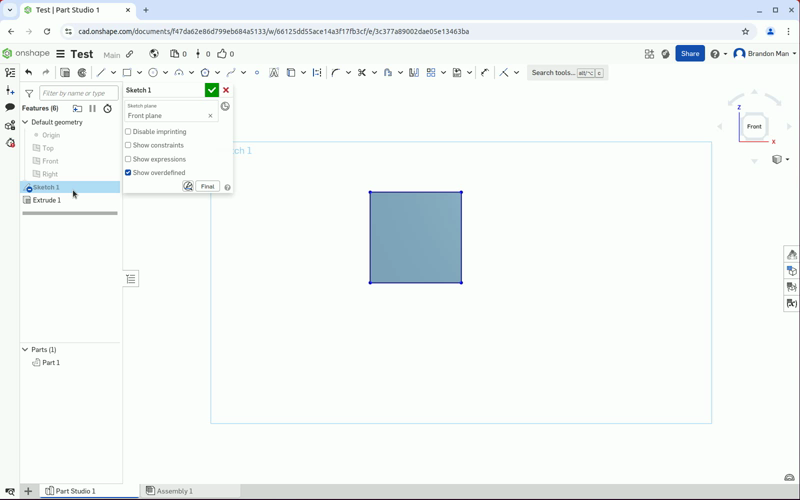
mouse_move(229, 92)
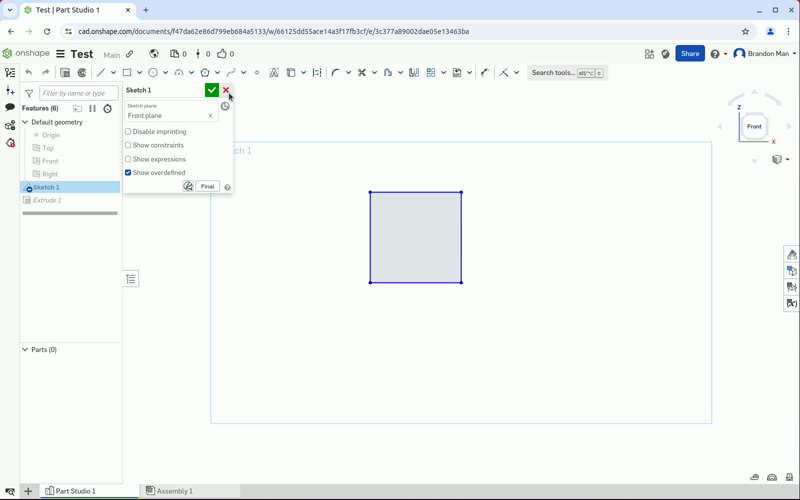
click(229, 92)
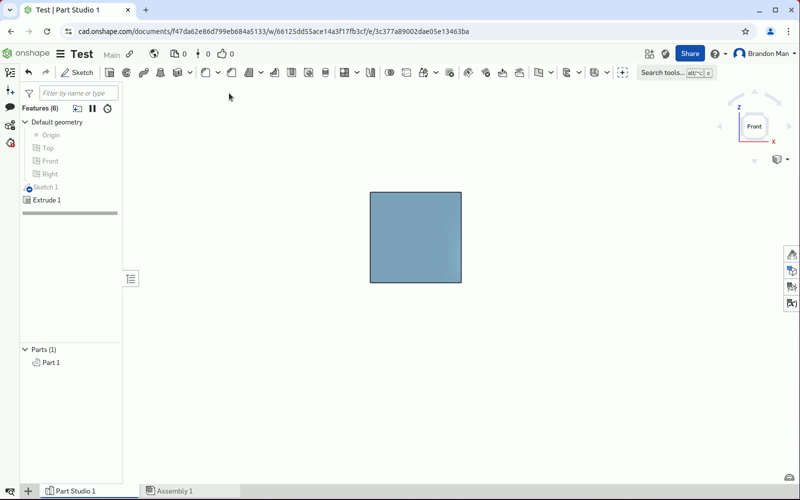
mouse_move(73, 352)
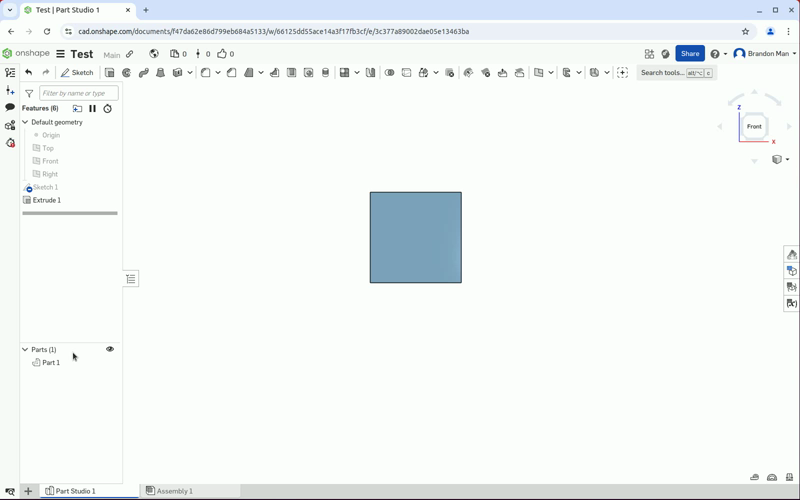
key(y)
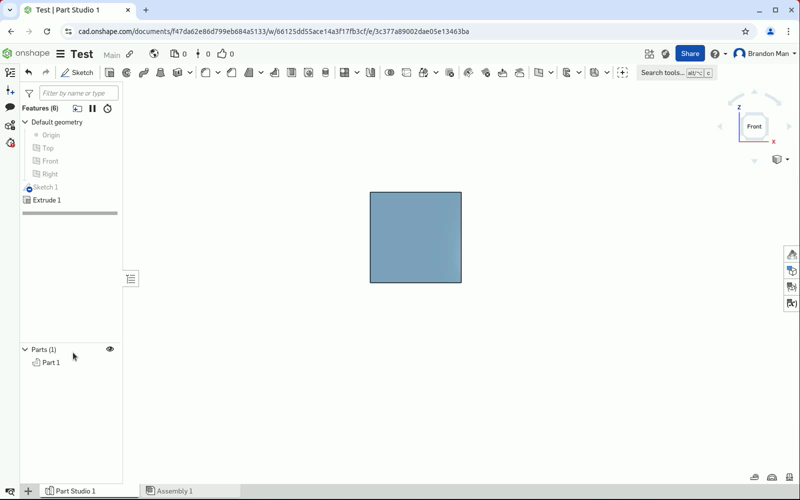
key(shift+p)
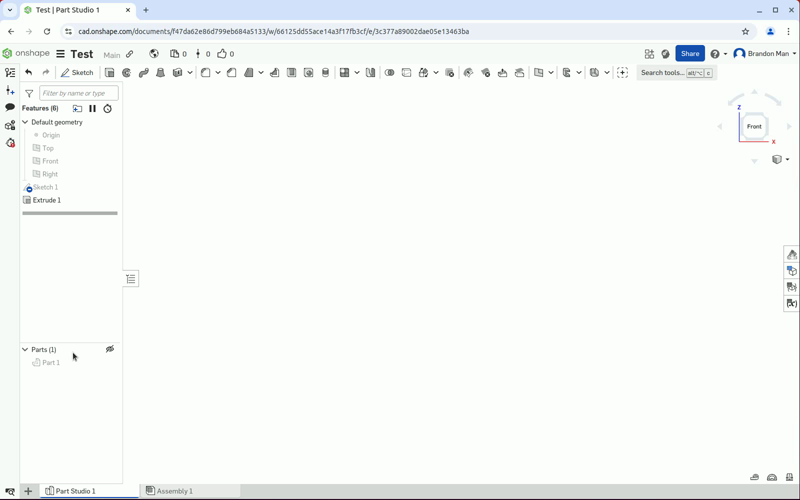
key(space)
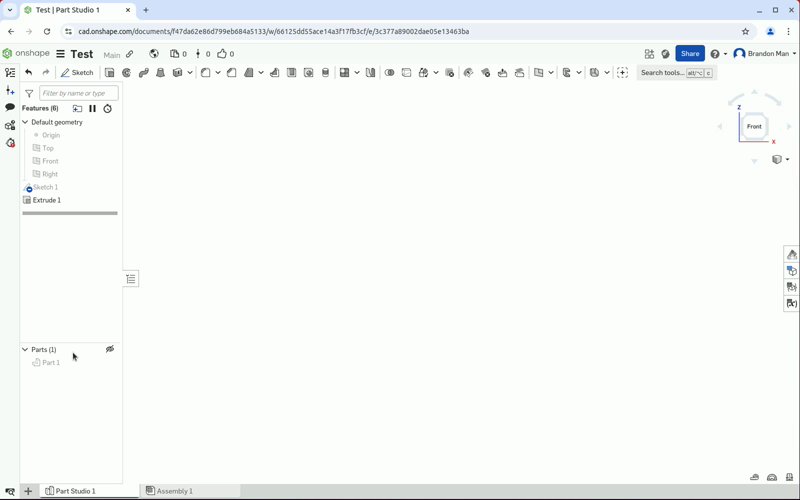
key_down(shift)
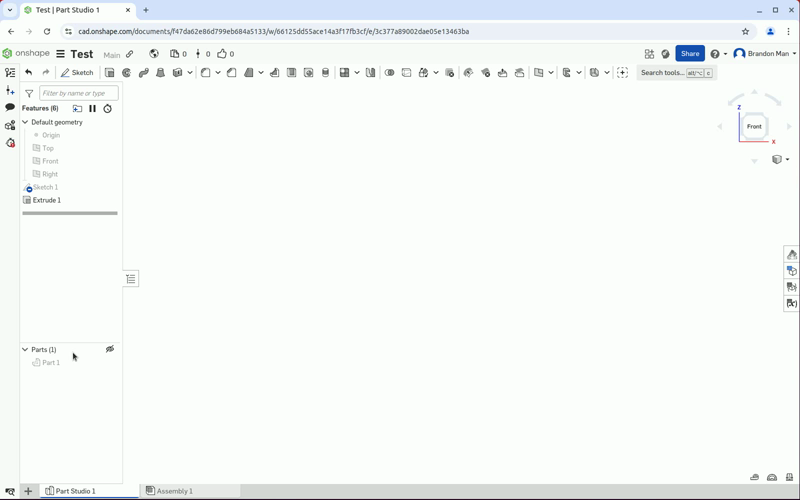
key(left)
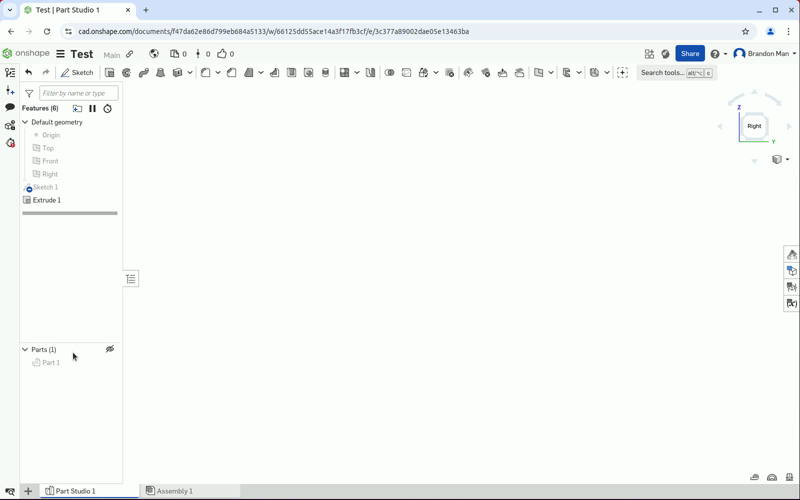
key_up(shift)
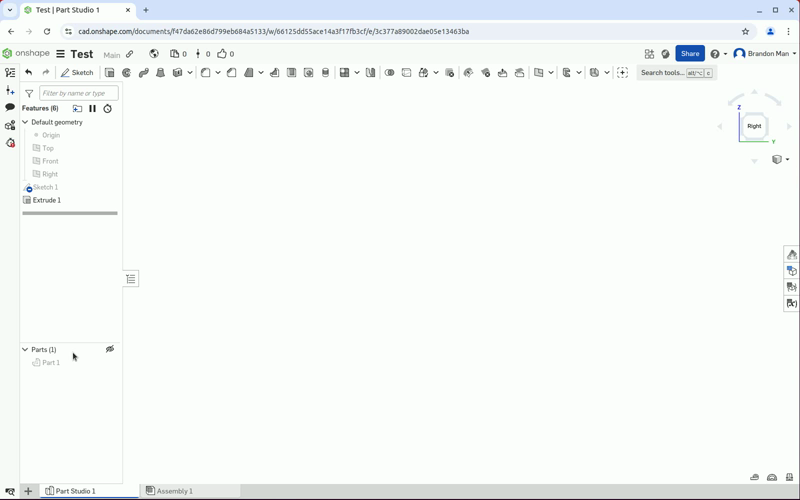
mouse_move(73, 352)
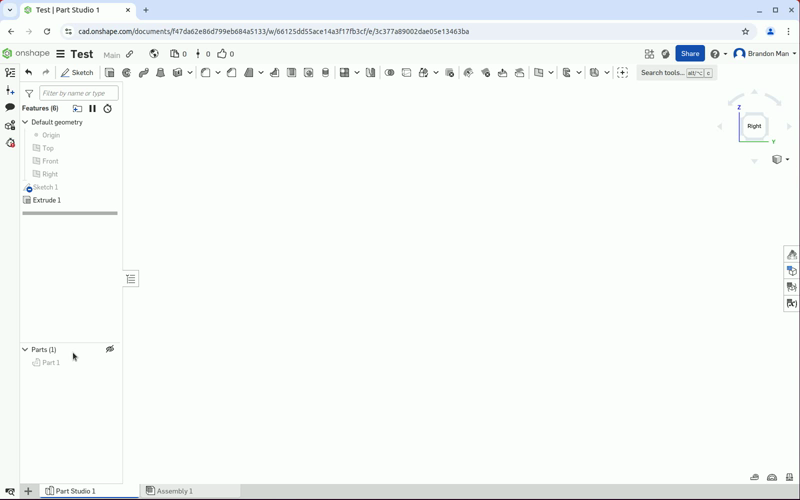
key(shift+y)
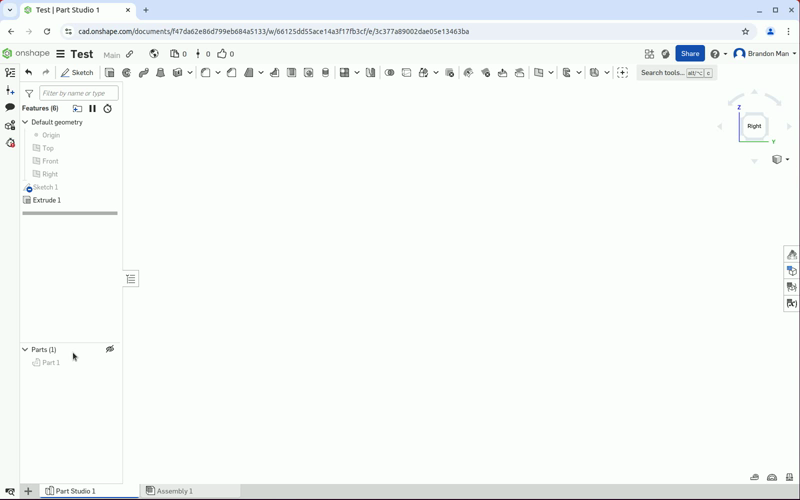
key(shift+s)
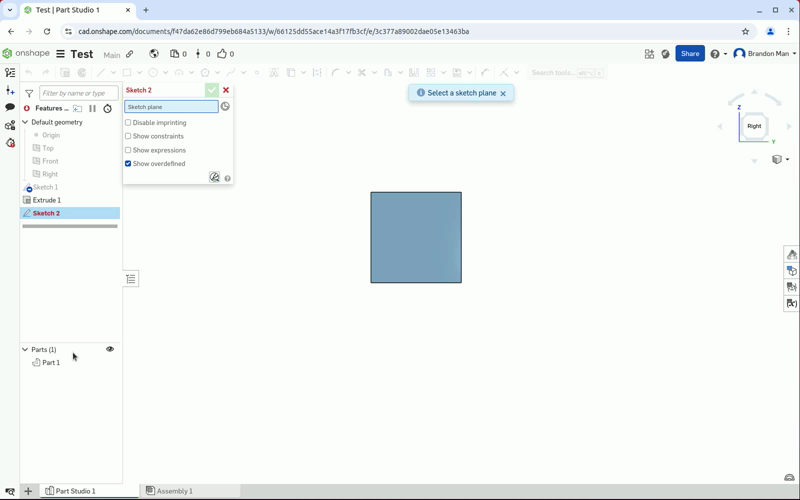
mouse_move(73, 176)
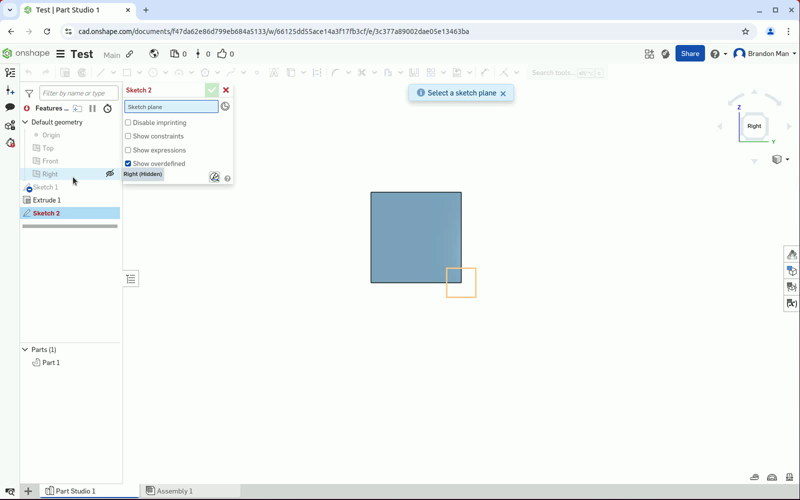
click(73, 176)
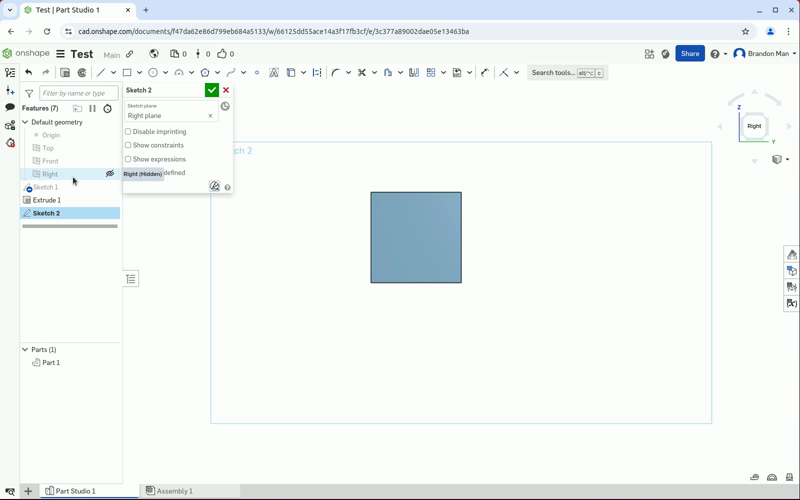
mouse_move(73, 352)
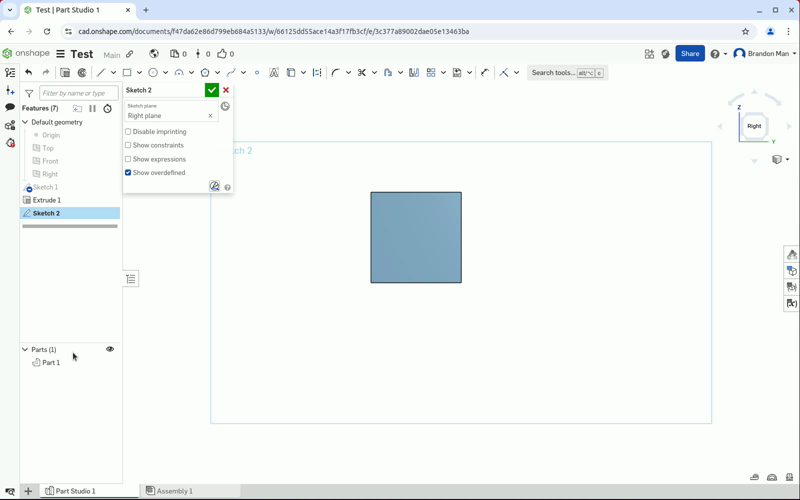
key(y)
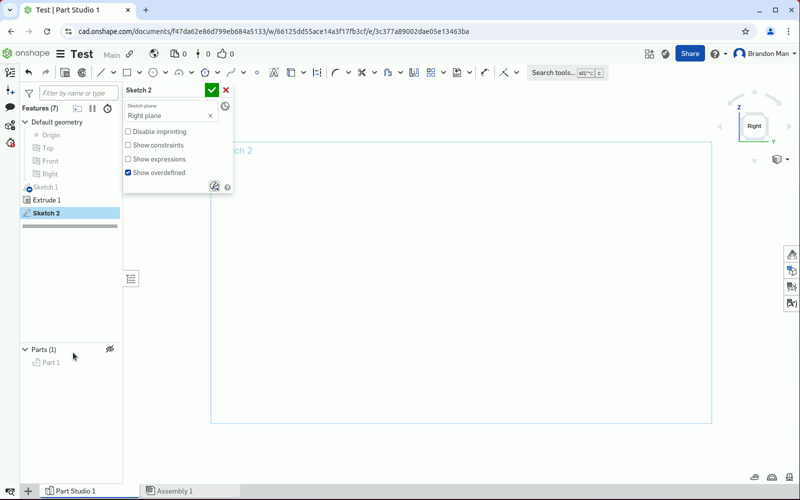
key(c)
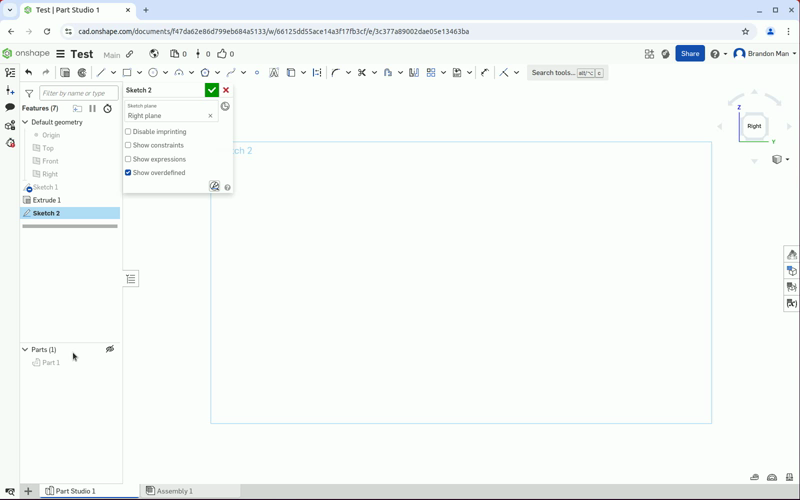
key_down(shift)
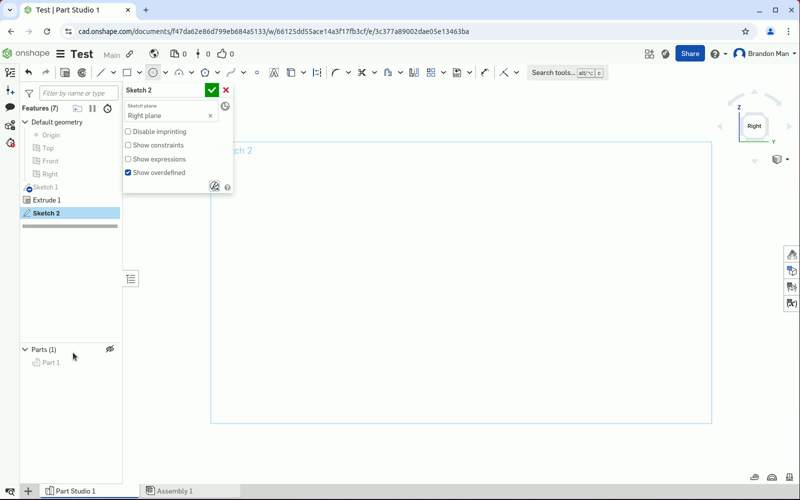
mouse_move(413, 233)
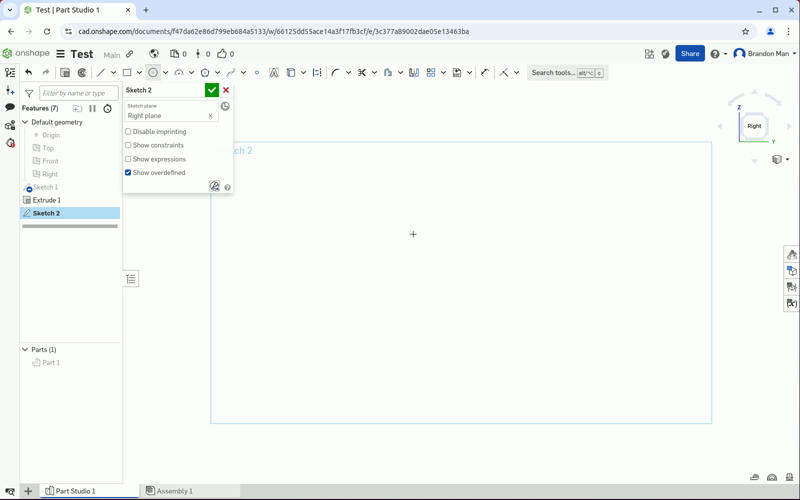
click(413, 233)
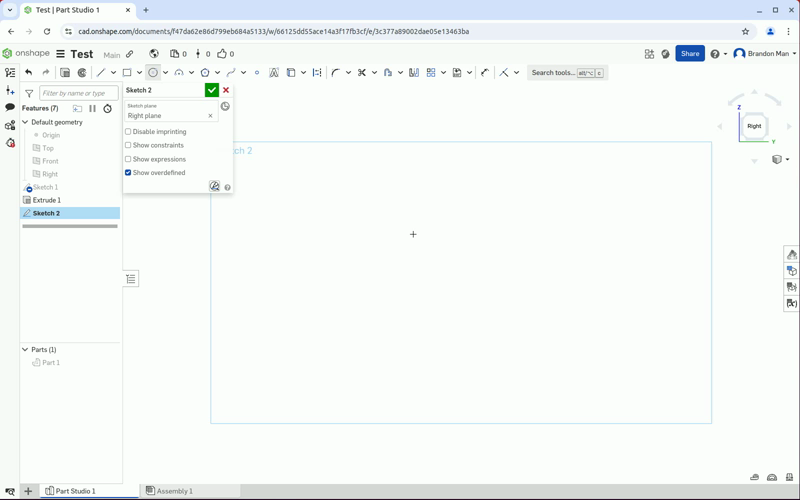
key_up(shift)
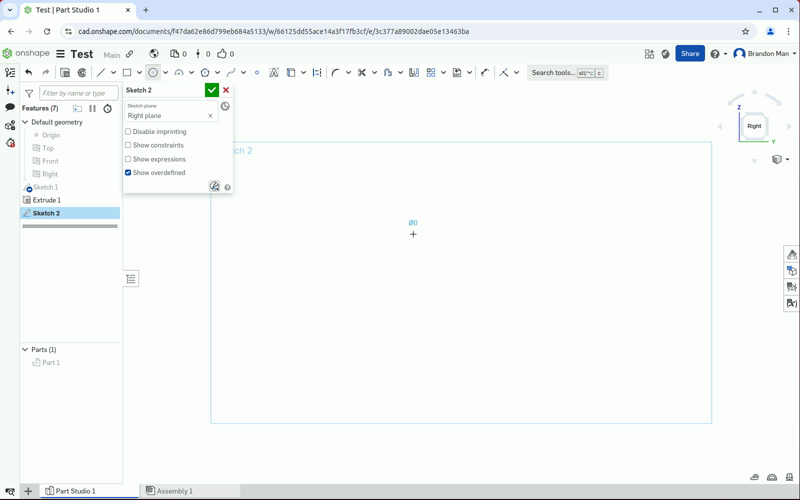
mouse_move(436, 233)
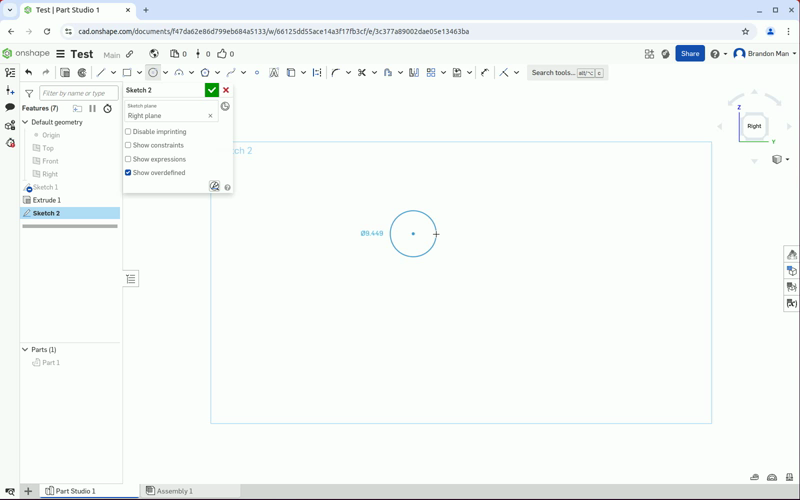
click(436, 233)
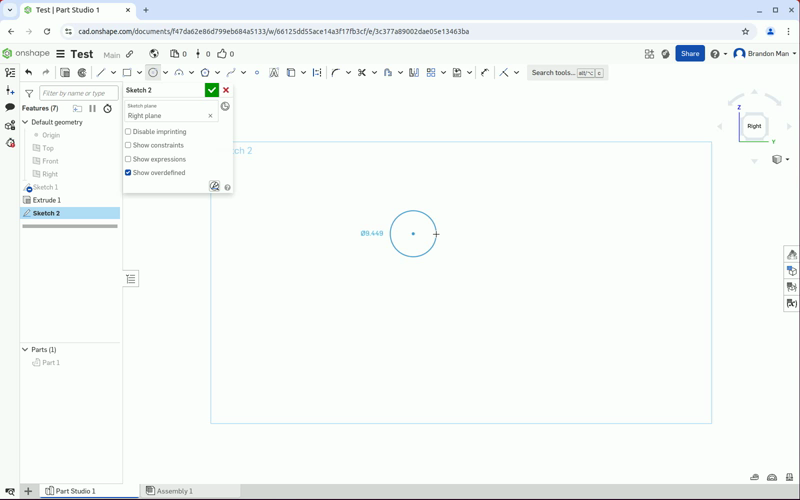
key(esc)
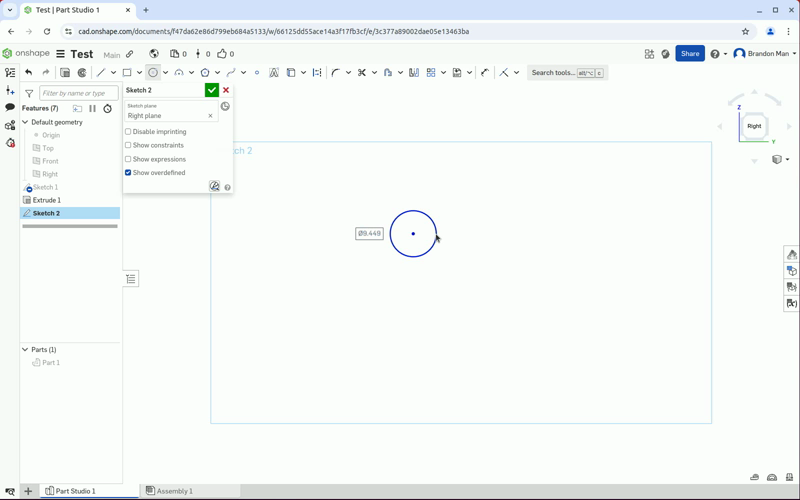
mouse_move(399, 229)
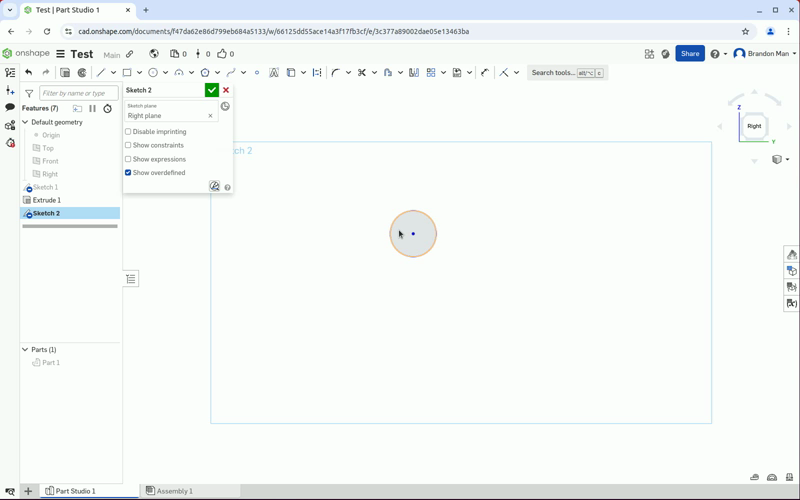
scroll(6)
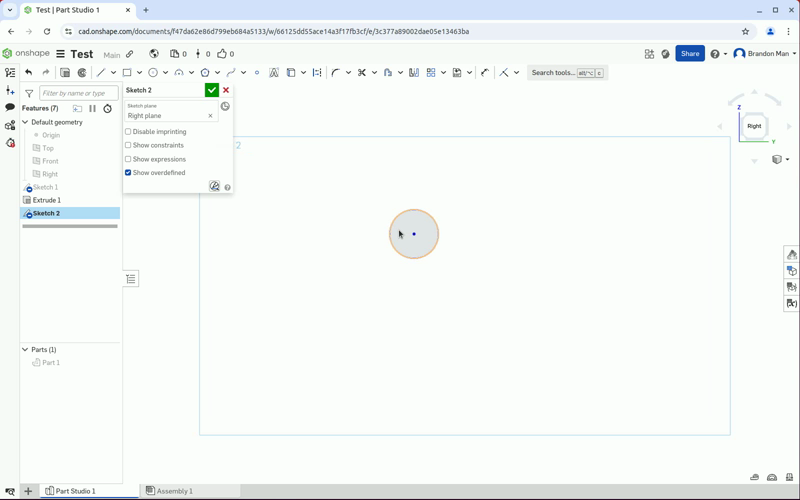
scroll(6)
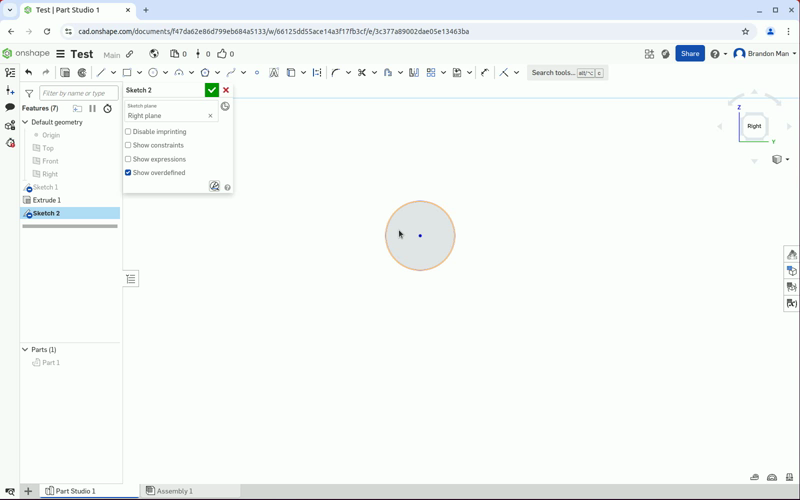
scroll(6)
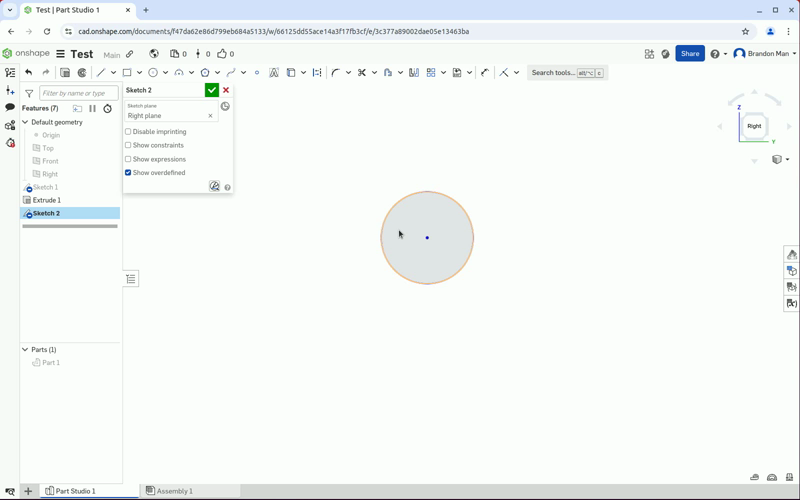
scroll(6)
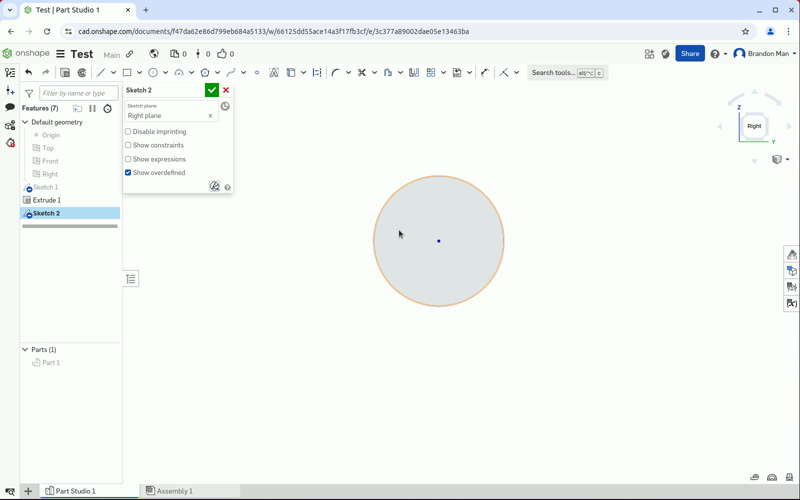
scroll(6)
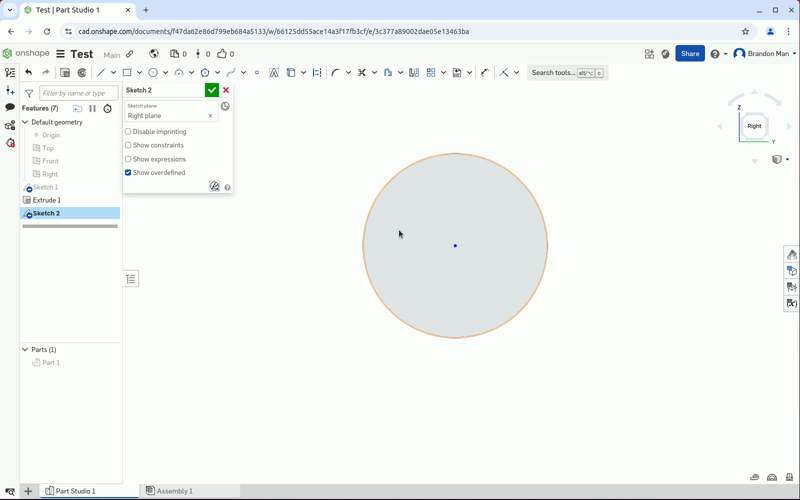
scroll(6)
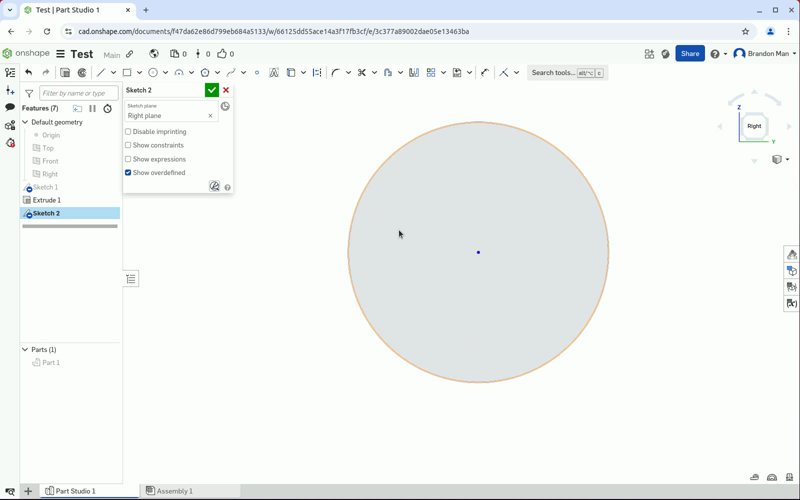
scroll(6)
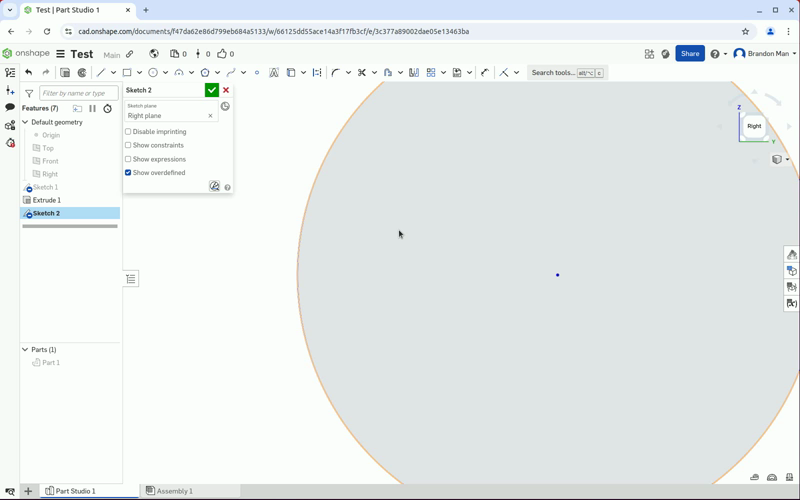
click(399, 229)
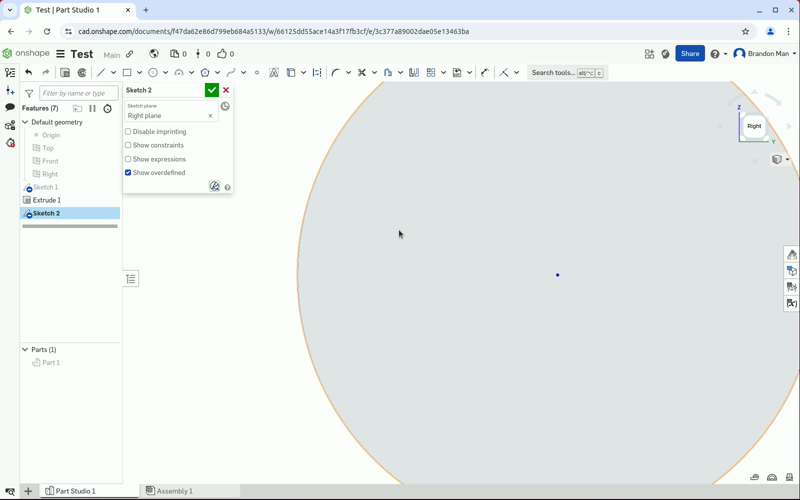
scroll(-6)
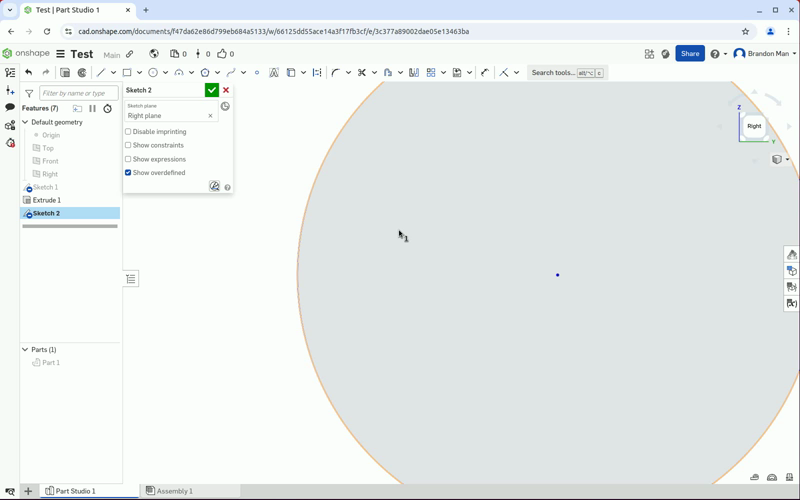
scroll(-6)
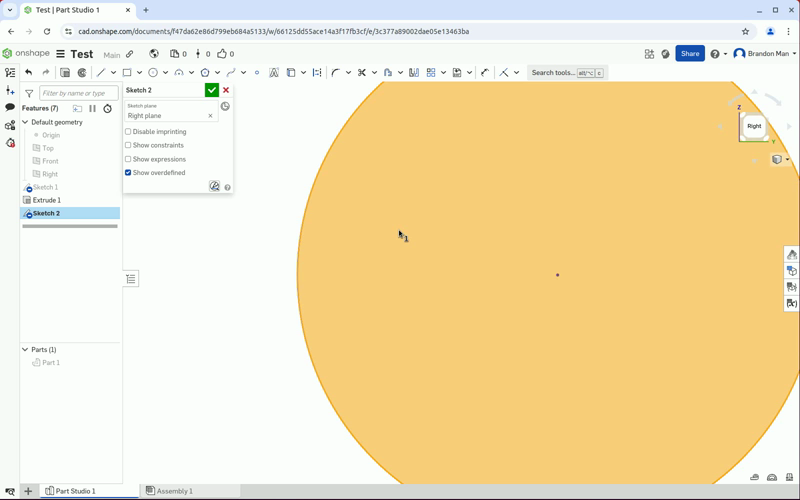
scroll(-6)
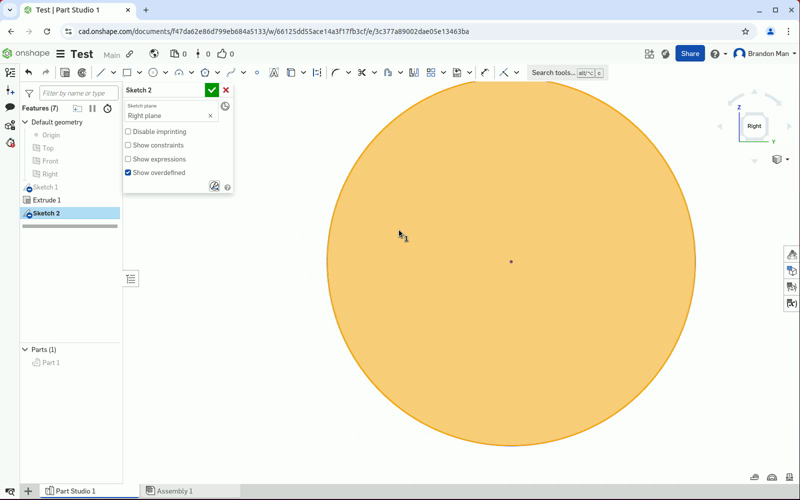
scroll(-6)
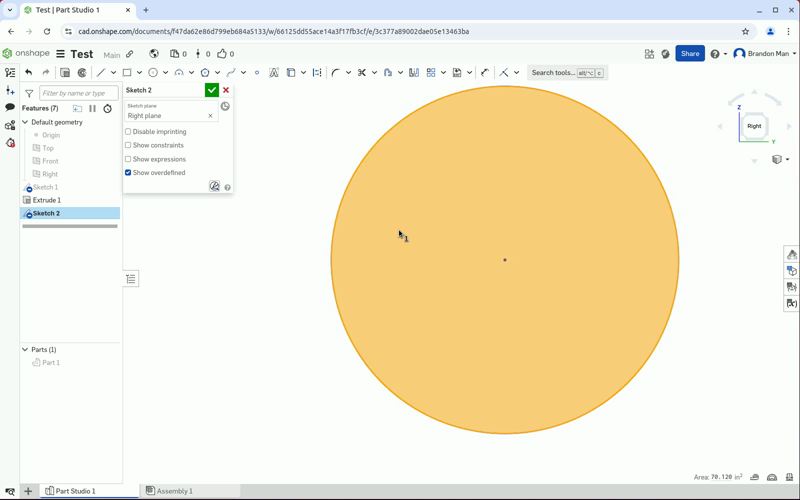
scroll(-6)
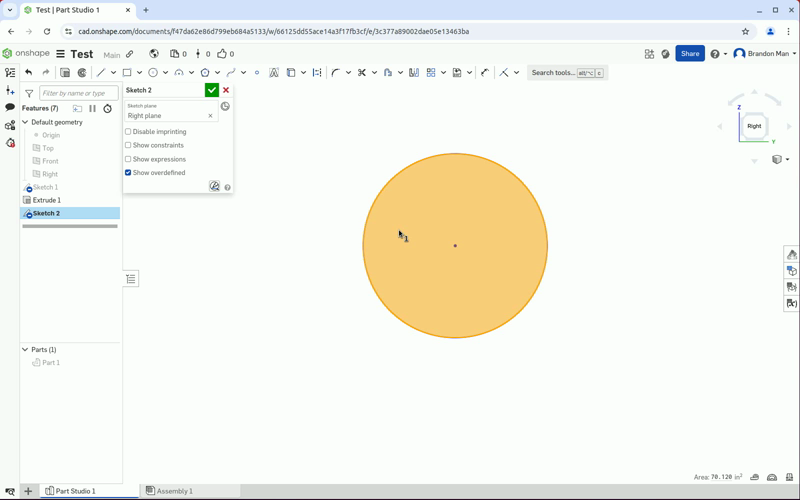
scroll(-6)
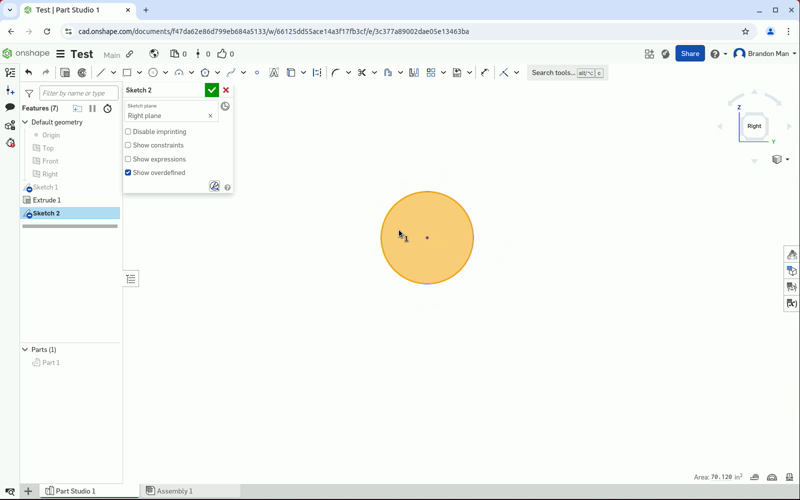
scroll(-6)
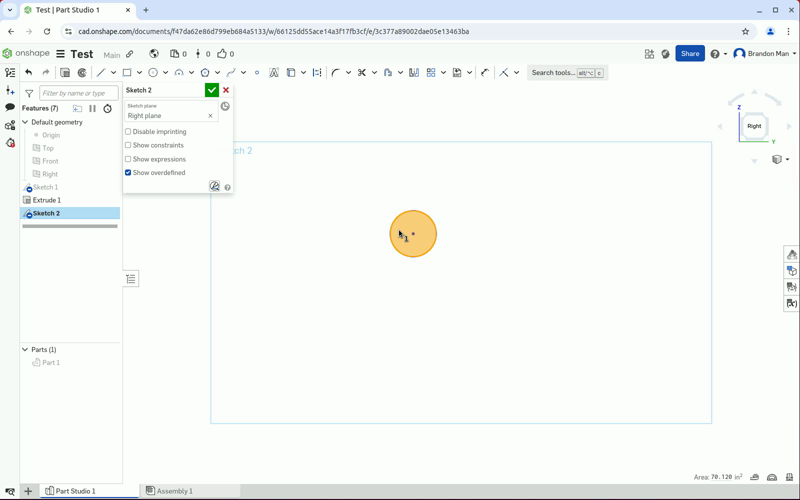
mouse_move(73, 352)
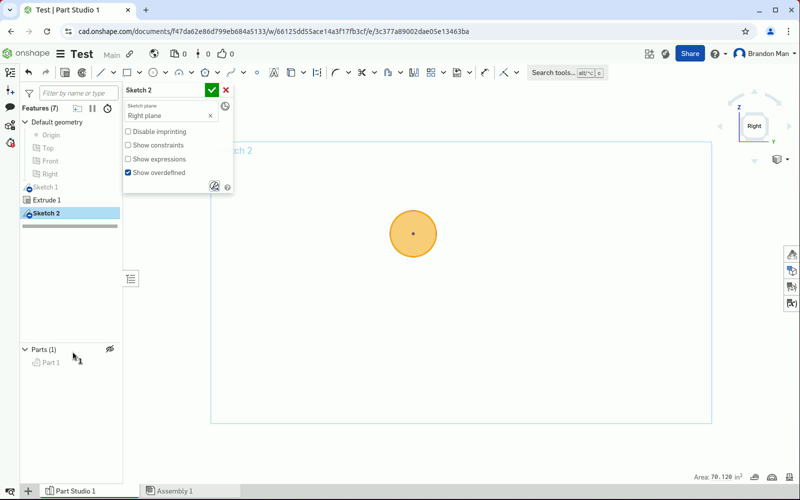
key(shift+y)
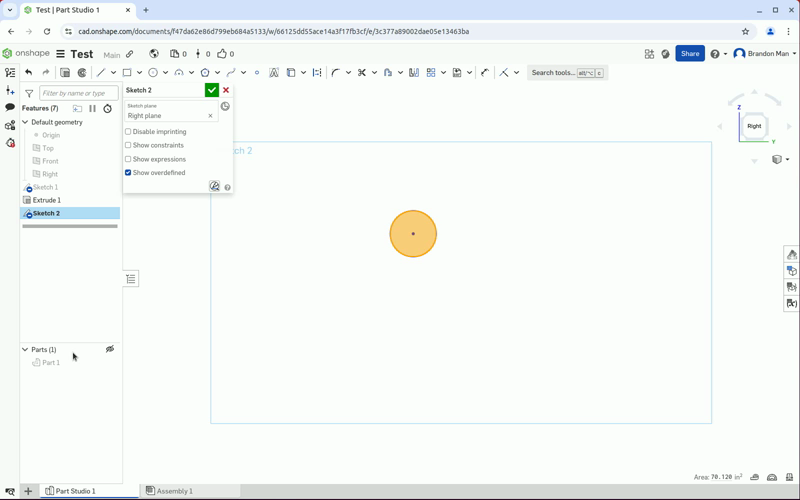
key(shift+e)
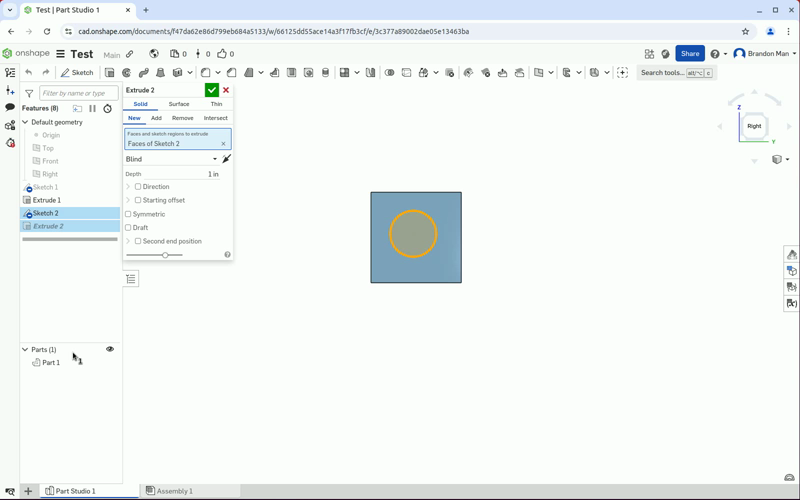
mouse_move(143, 106)
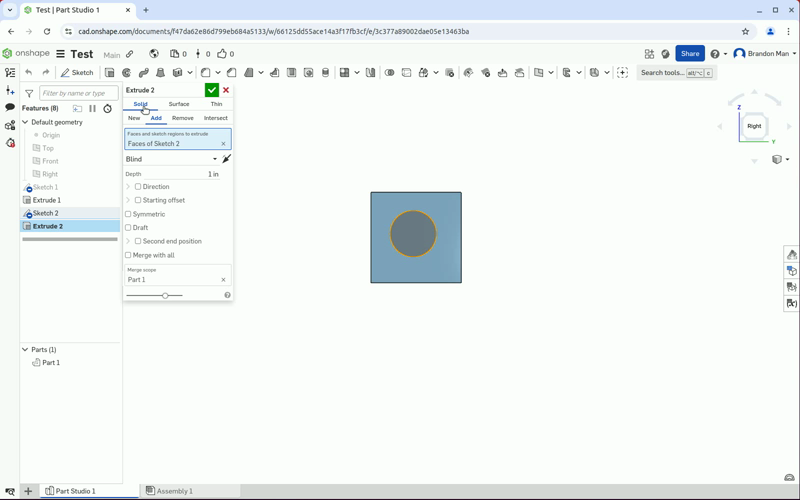
click(143, 106)
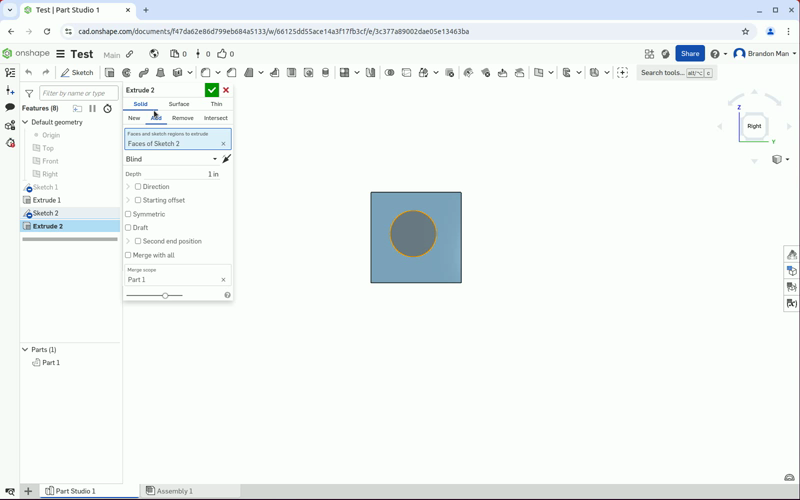
mouse_move(186, 120)
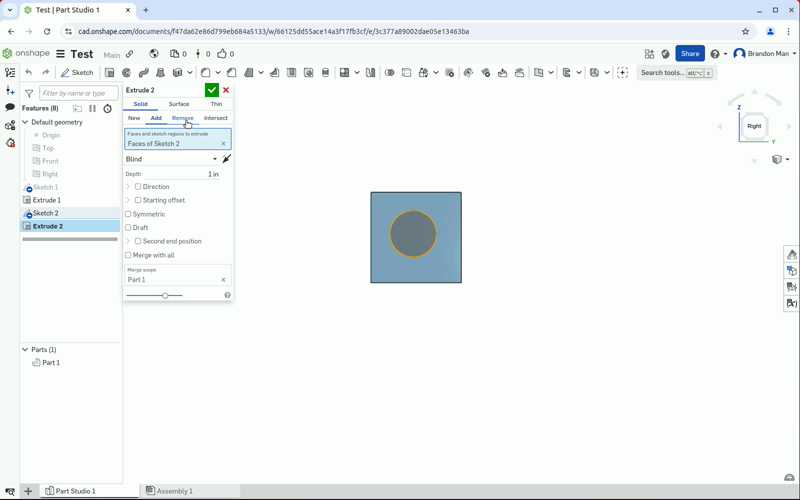
click(186, 120)
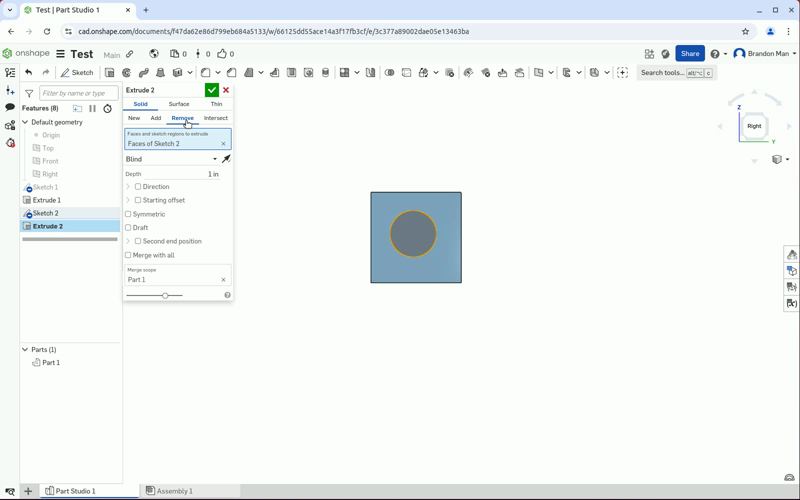
key(tab, 4)
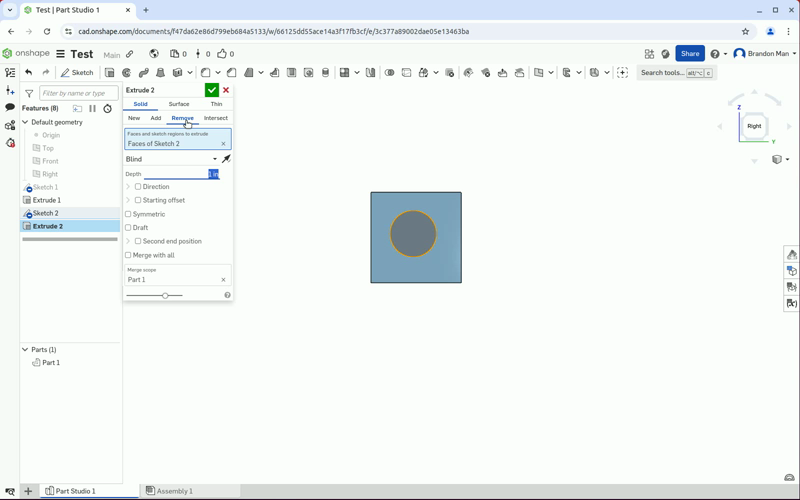
text(19.498)
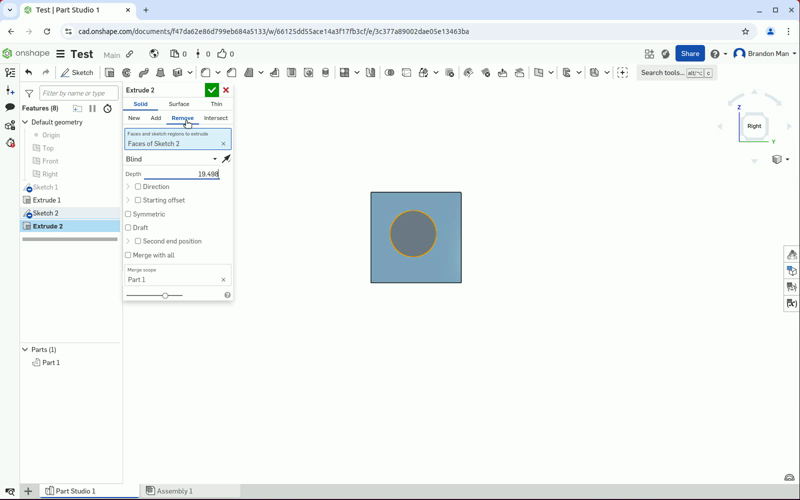
key(tab, 6)
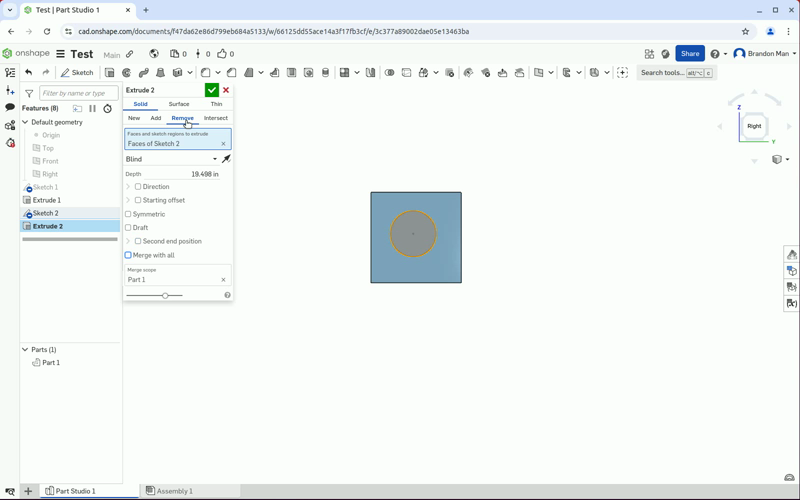
key(space)
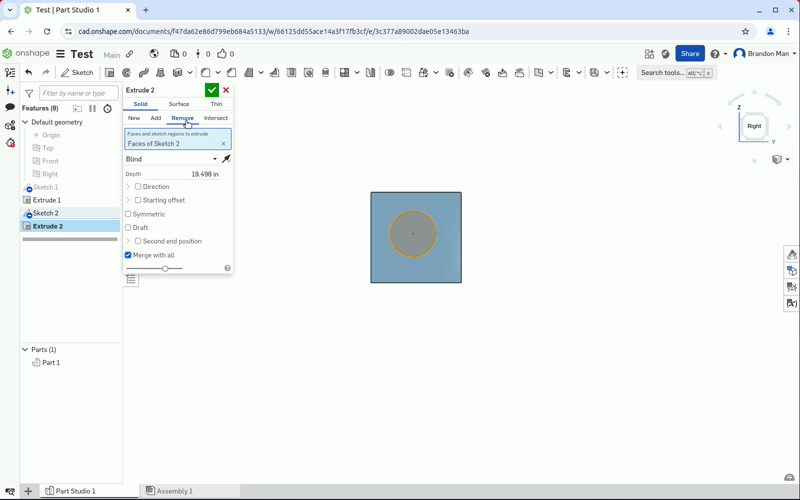
key(enter)
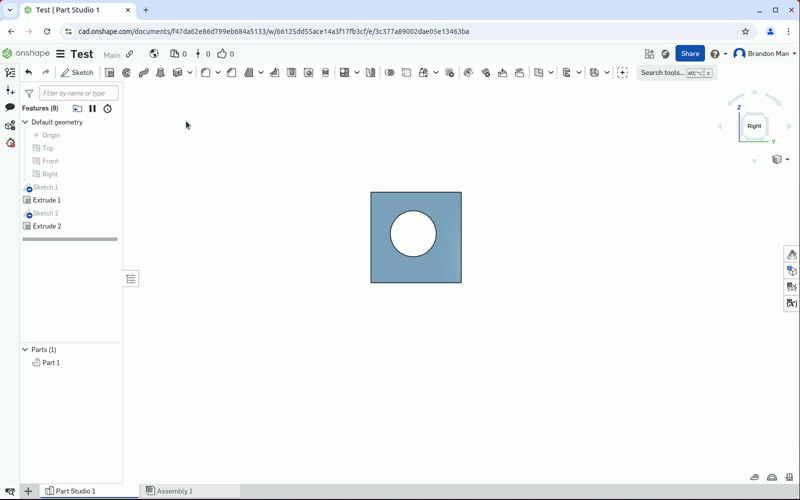
key(shift+h)
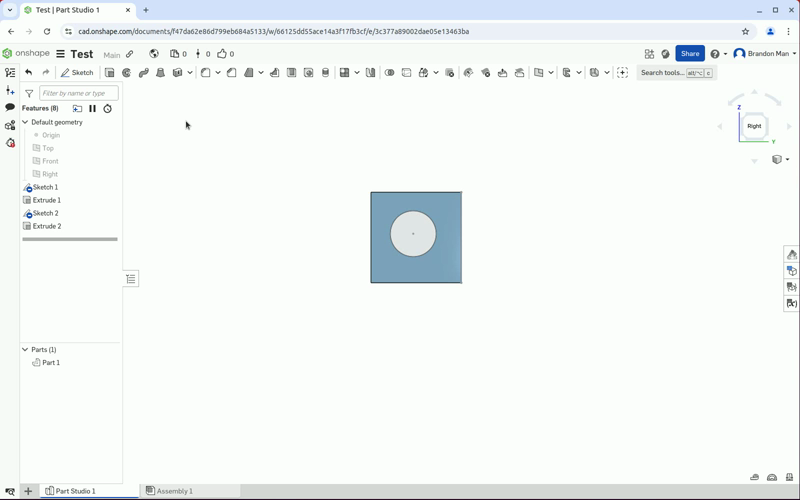
key(shift+h)
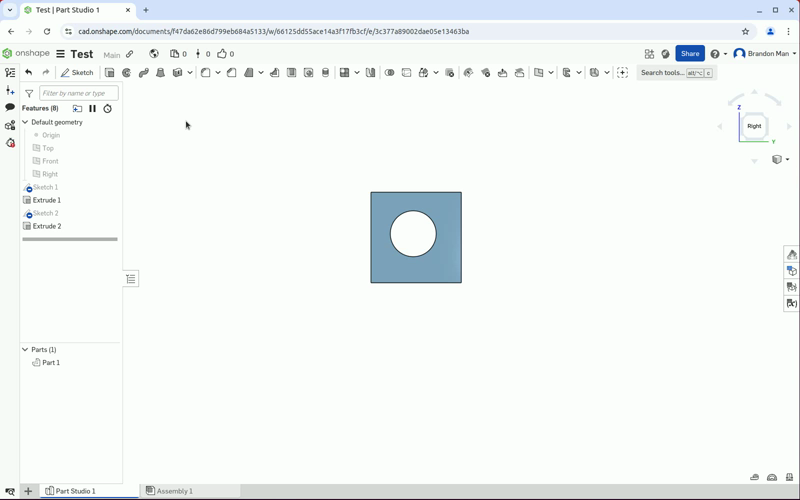
mouse_move(73, 189)
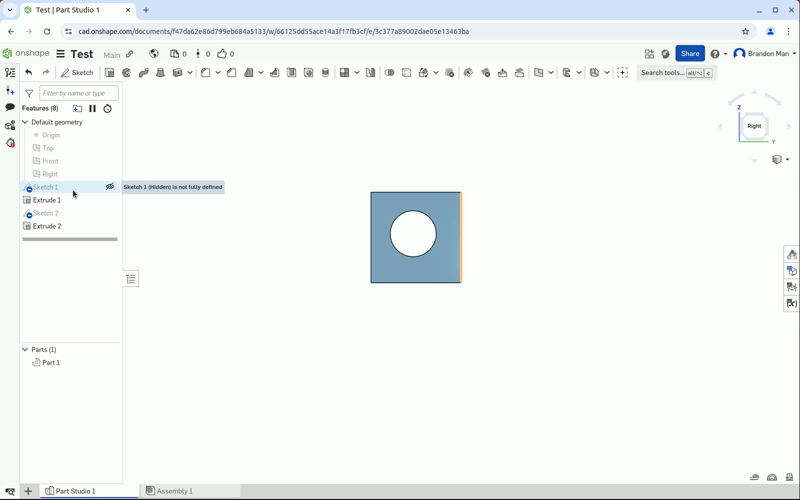
click(73, 189)
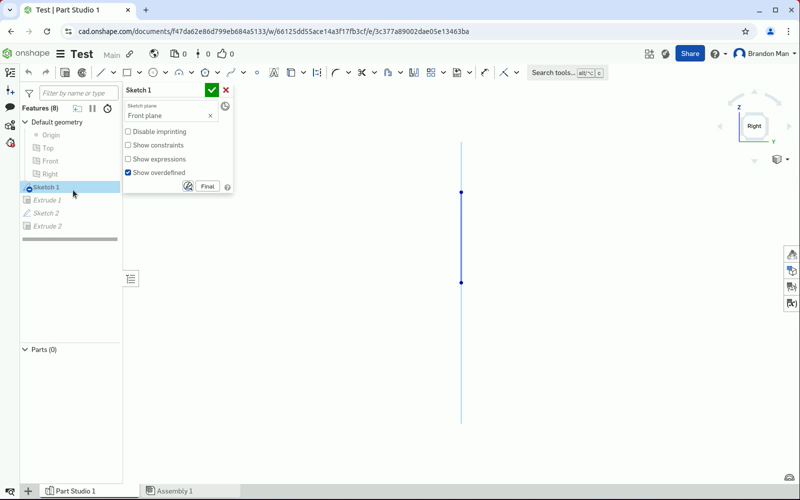
mouse_move(229, 92)
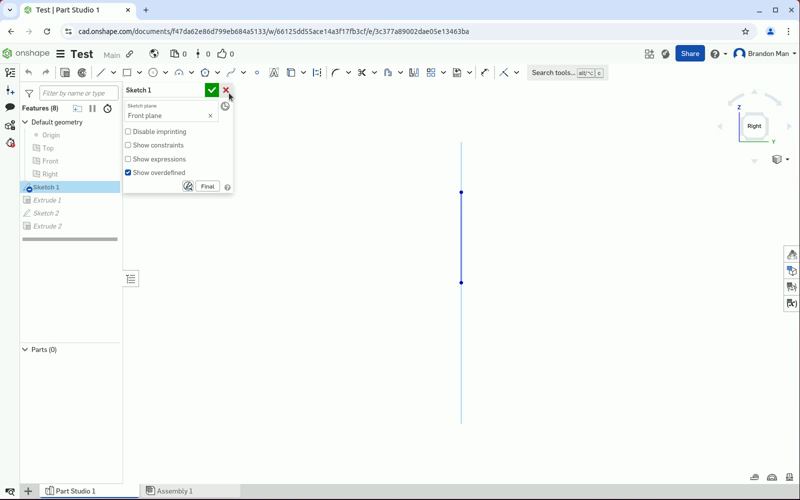
click(229, 92)
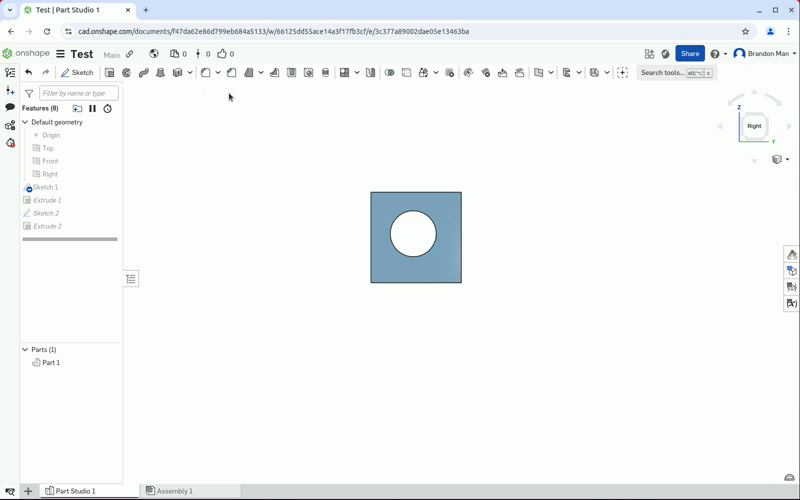
mouse_move(73, 352)
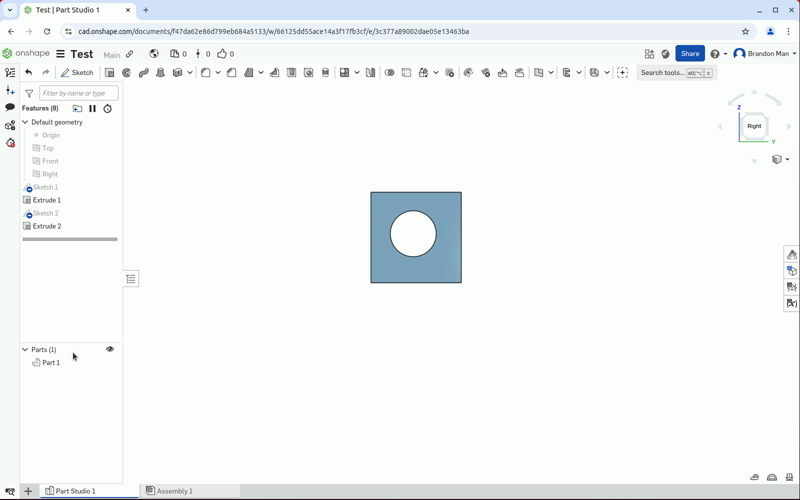
key(y)
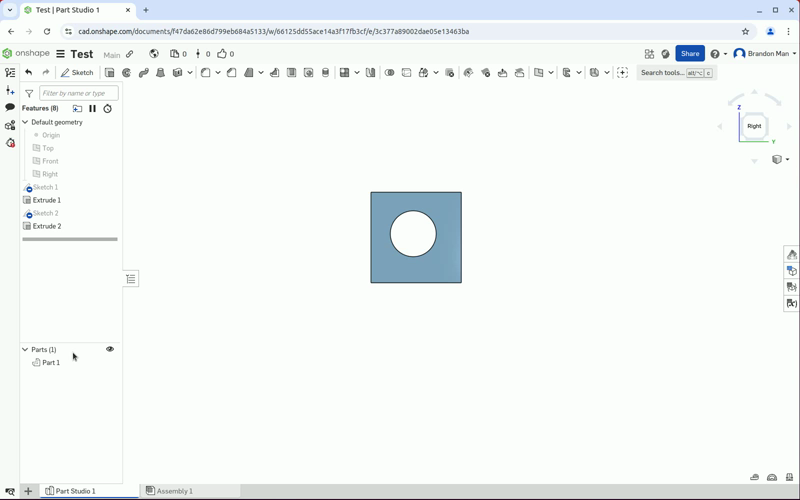
key(shift+p)
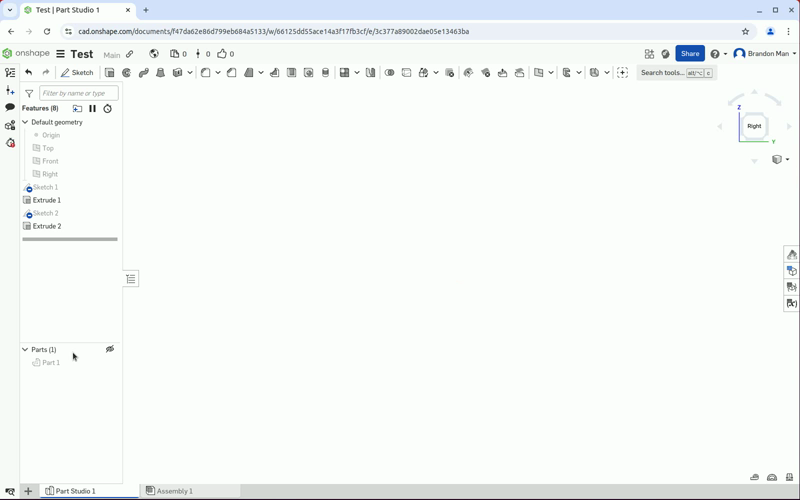
key(space)
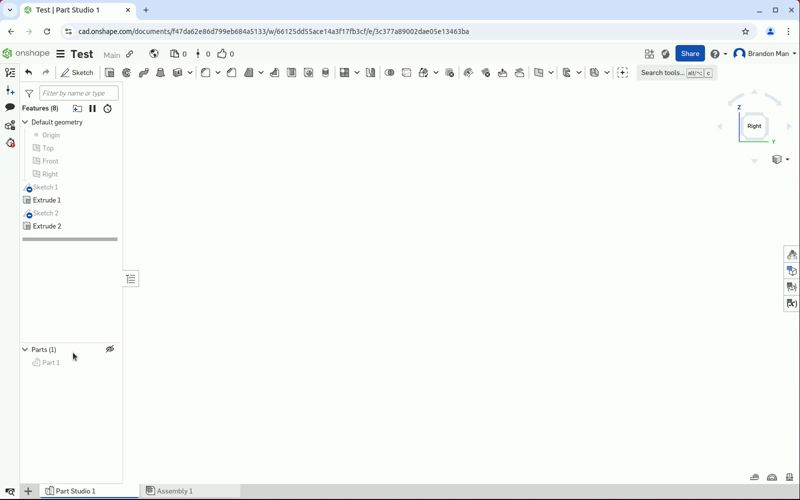
key_down(shift)
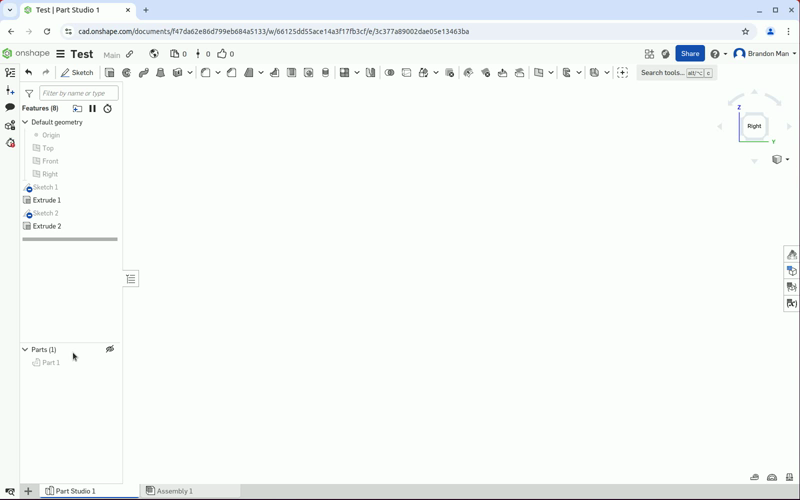
key(right)
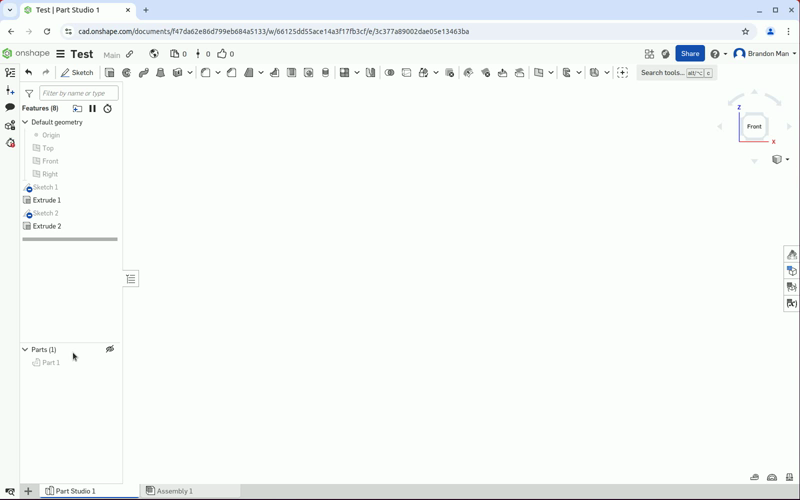
key_up(shift)
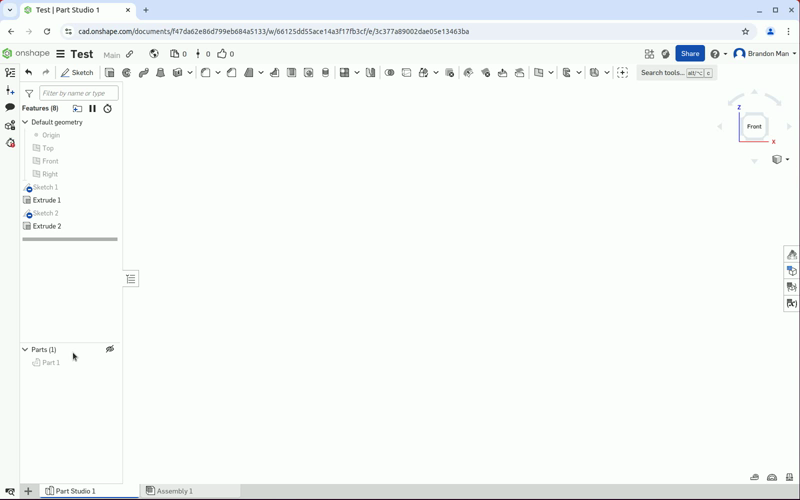
mouse_move(73, 352)
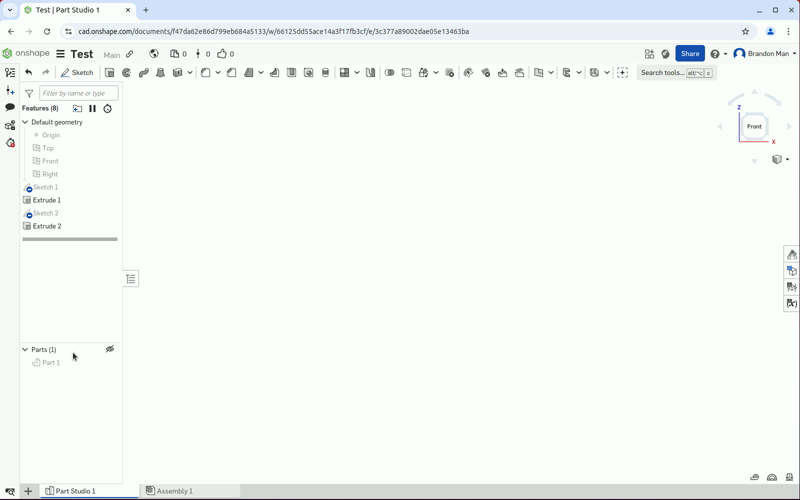
key(shift+y)
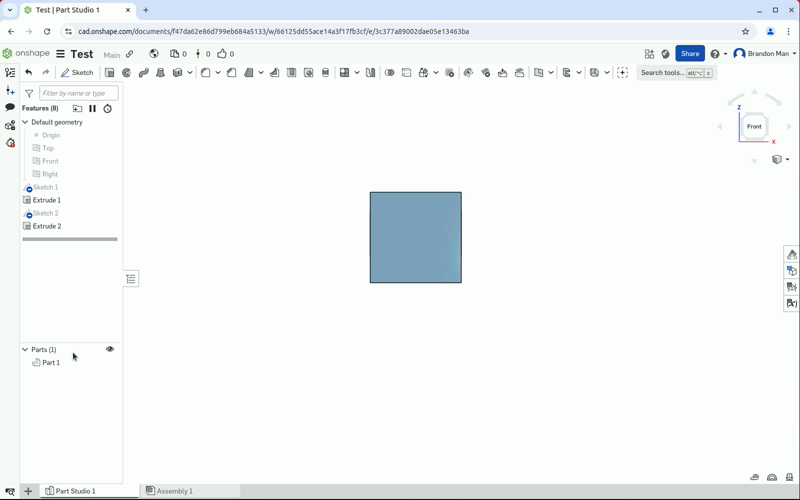
mouse_move(541, 75)
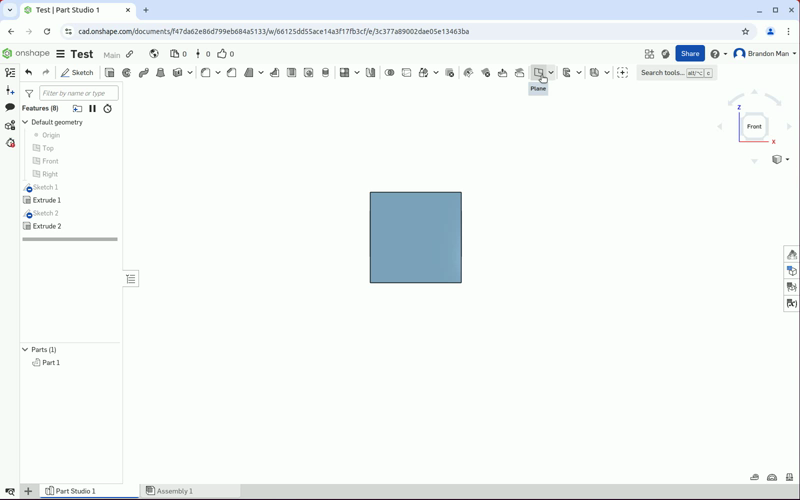
click(541, 75)
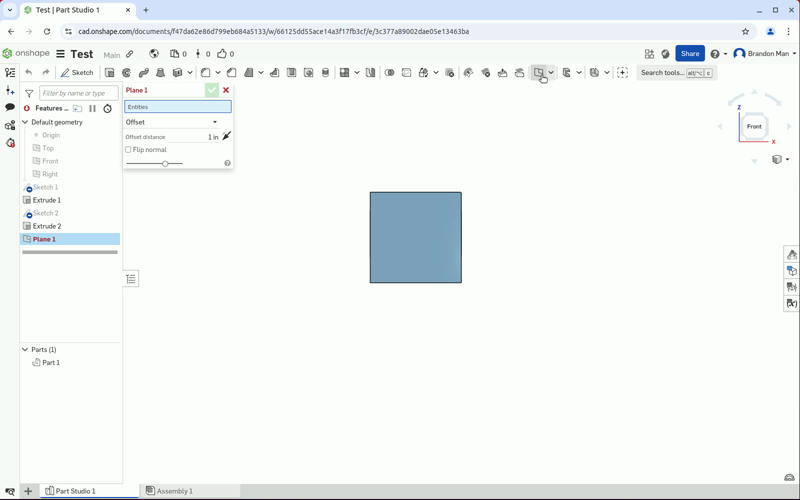
mouse_move(73, 163)
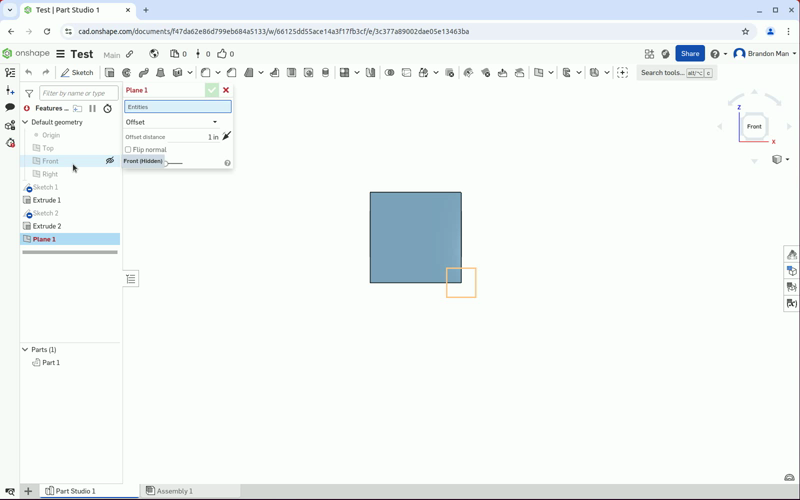
click(73, 163)
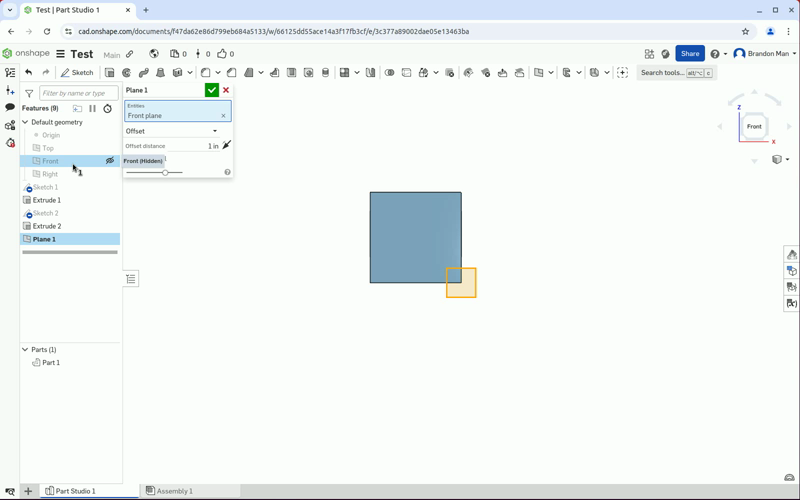
key(tab, 2)
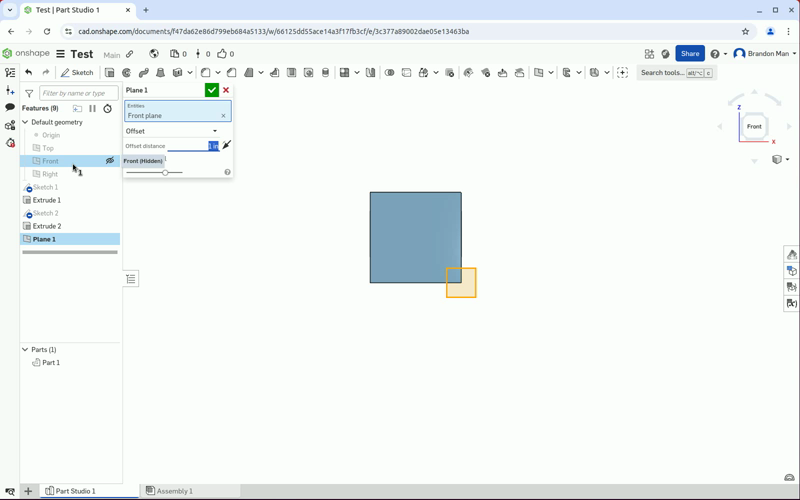
text(18.548)
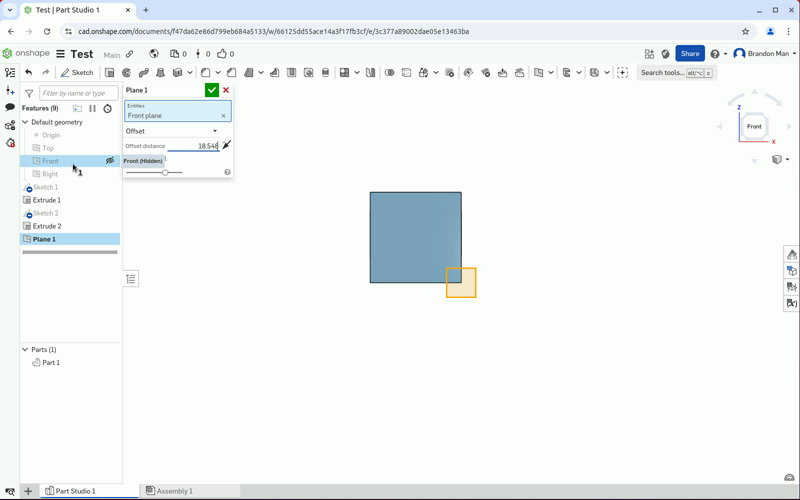
key(enter, 2)
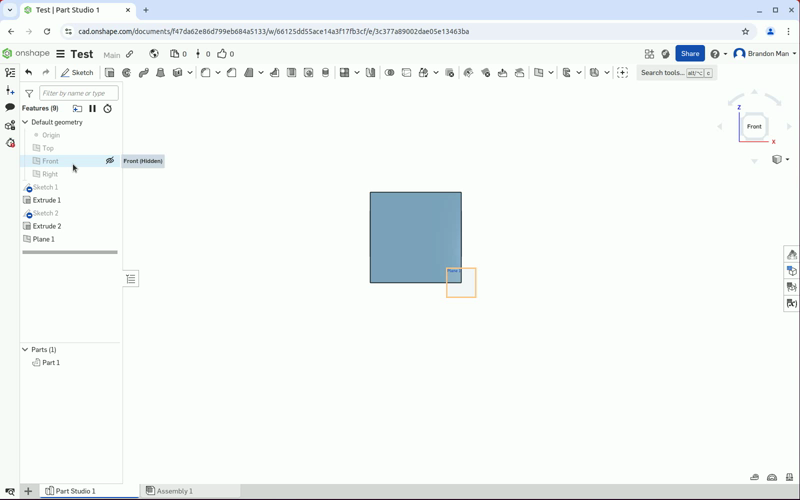
key(shift+s)
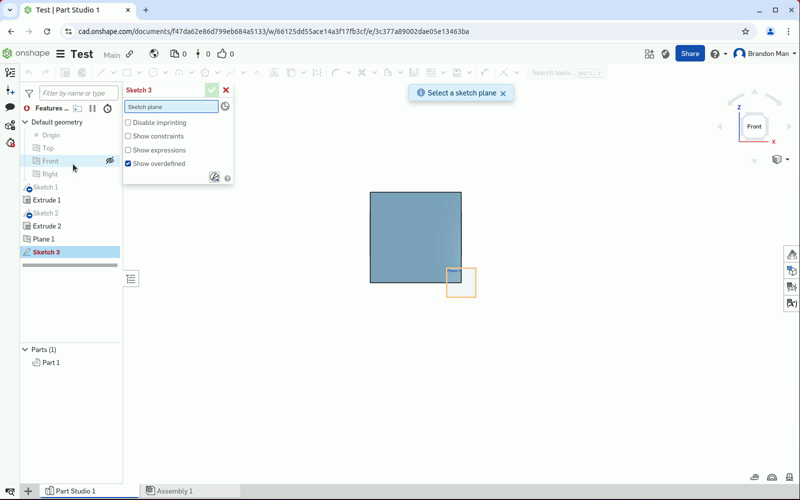
mouse_move(73, 241)
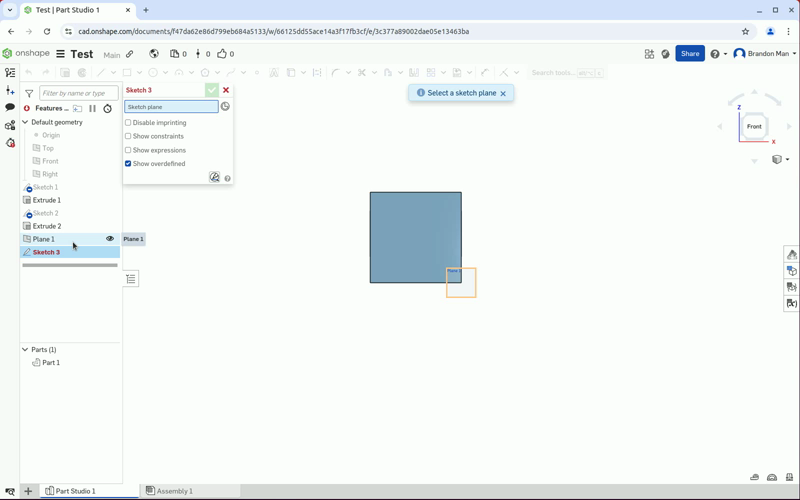
click(73, 241)
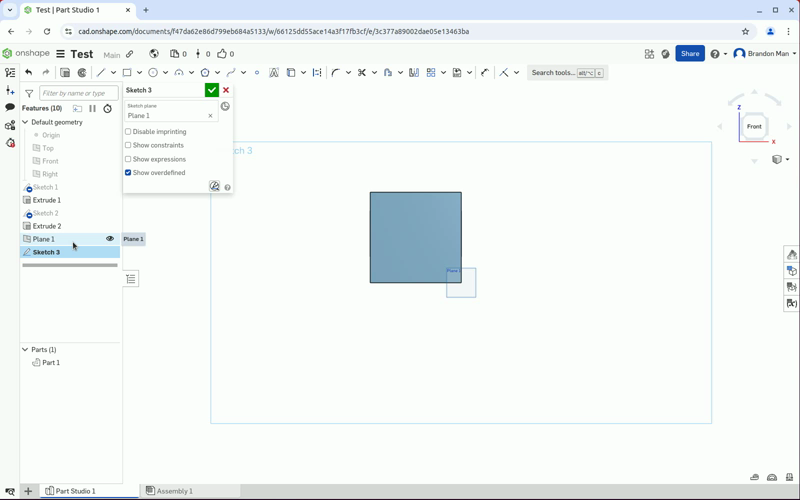
mouse_move(73, 352)
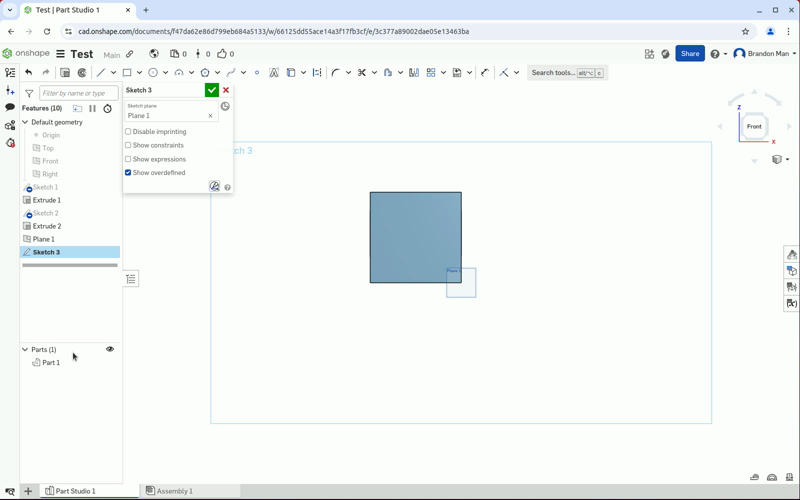
key(y)
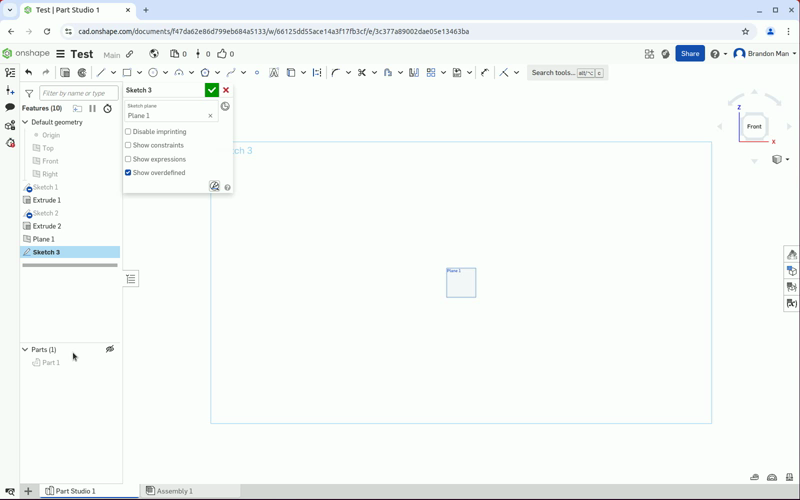
key(l)
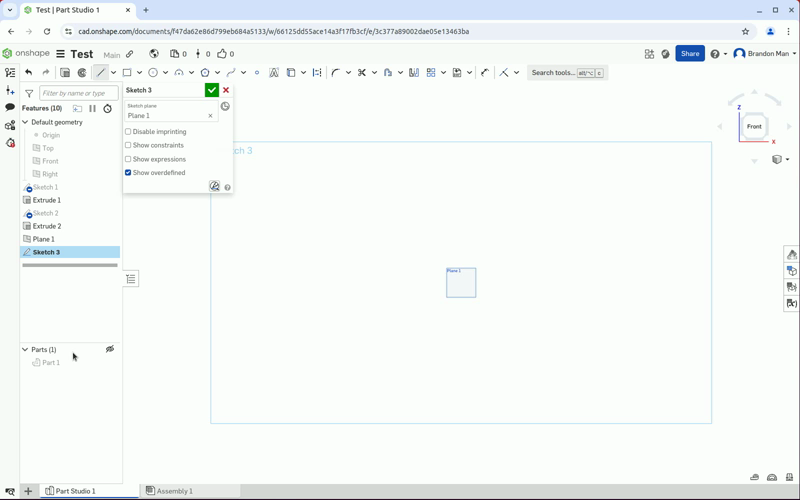
key_down(shift)
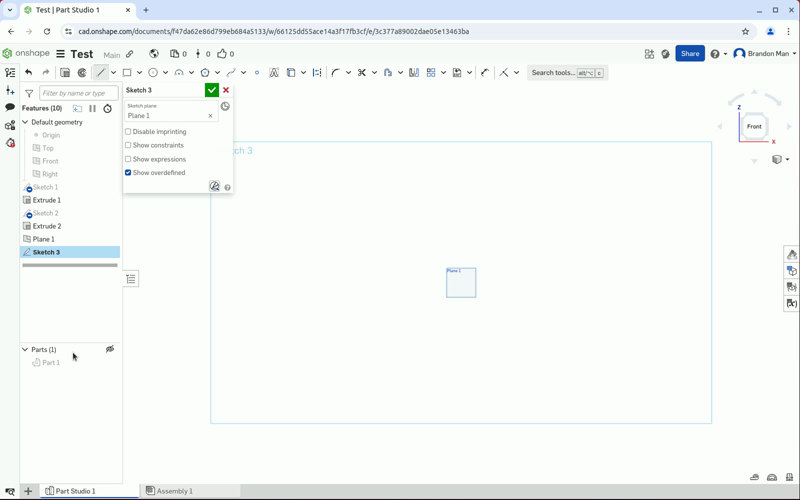
mouse_move(392, 260)
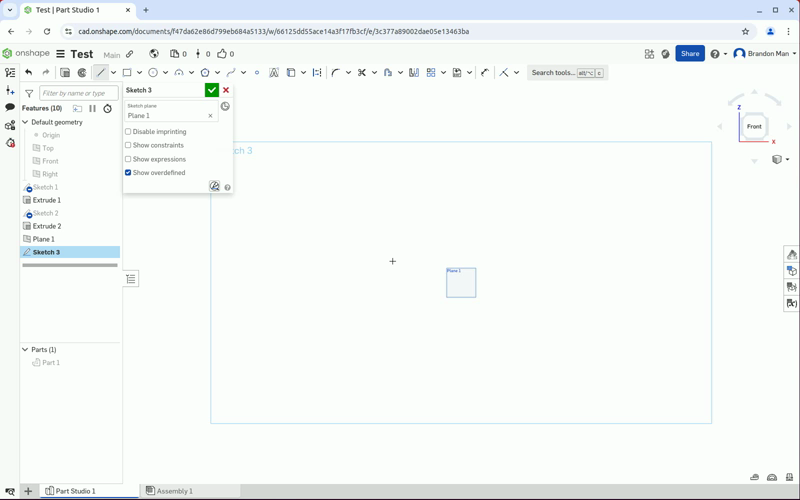
click(392, 260)
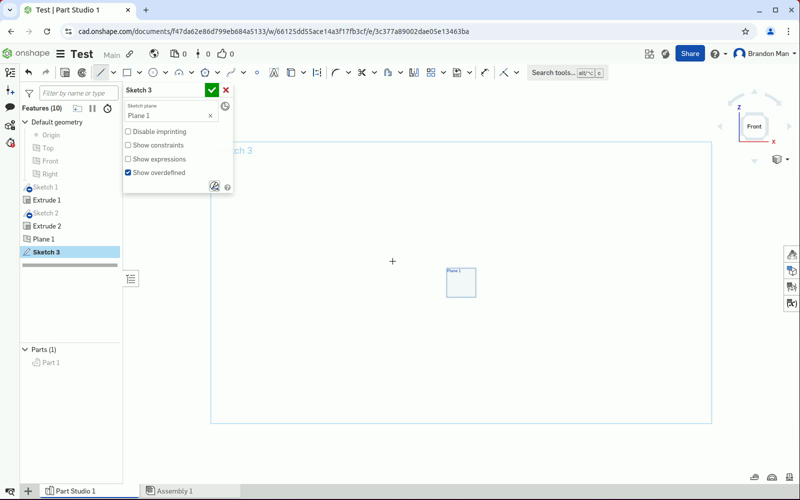
key_up(shift)
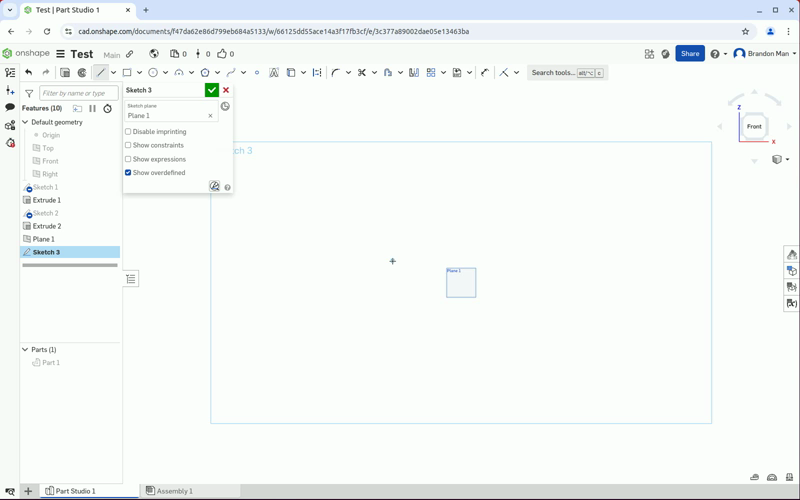
key_down(shift)
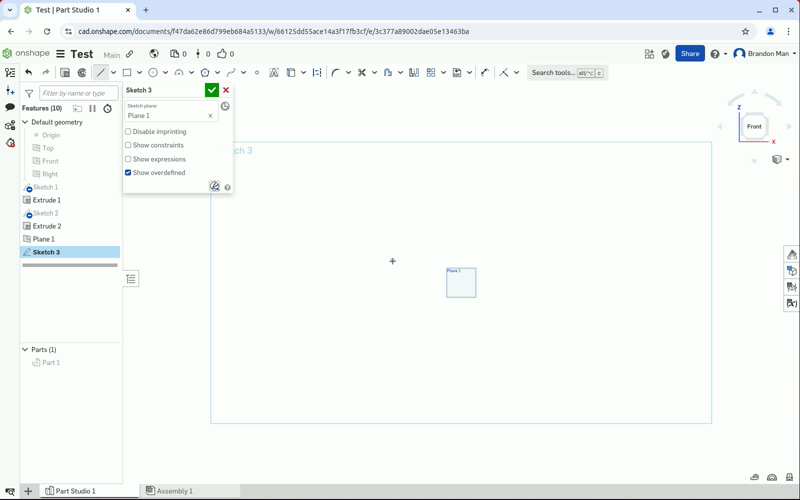
mouse_move(422, 260)
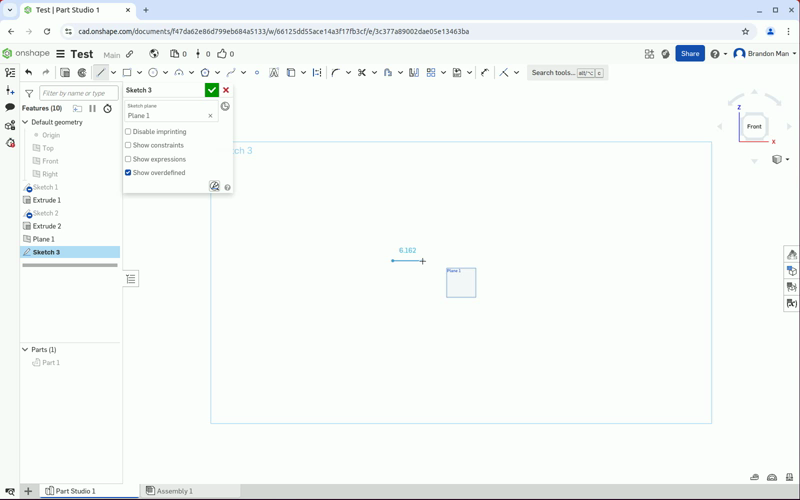
mouse_move(437, 260)
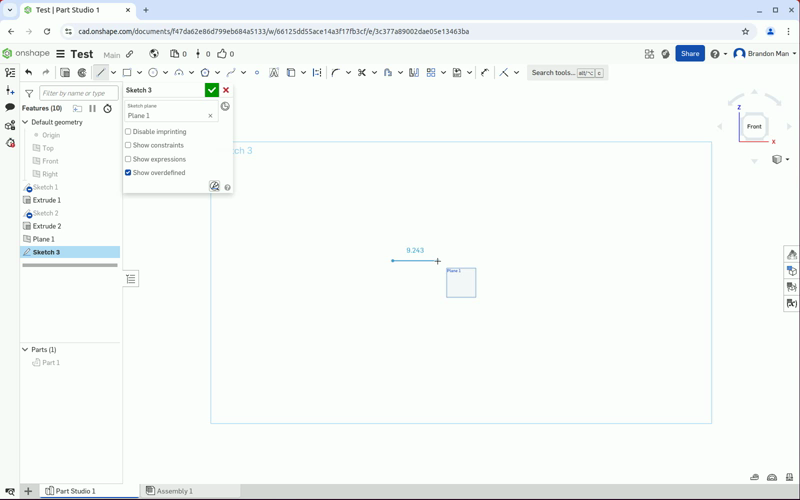
click(437, 260)
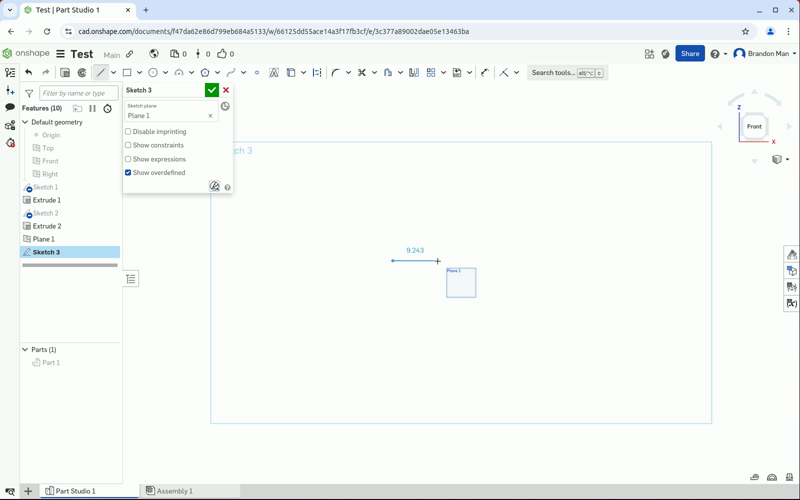
key_up(shift)
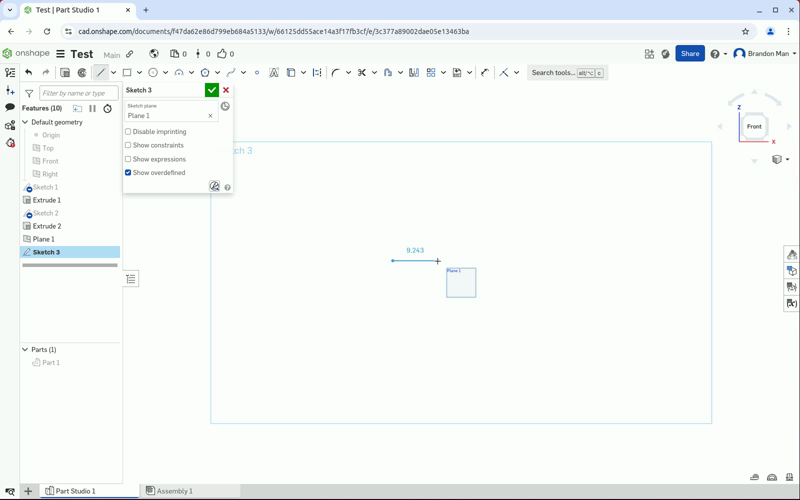
key_down(shift)
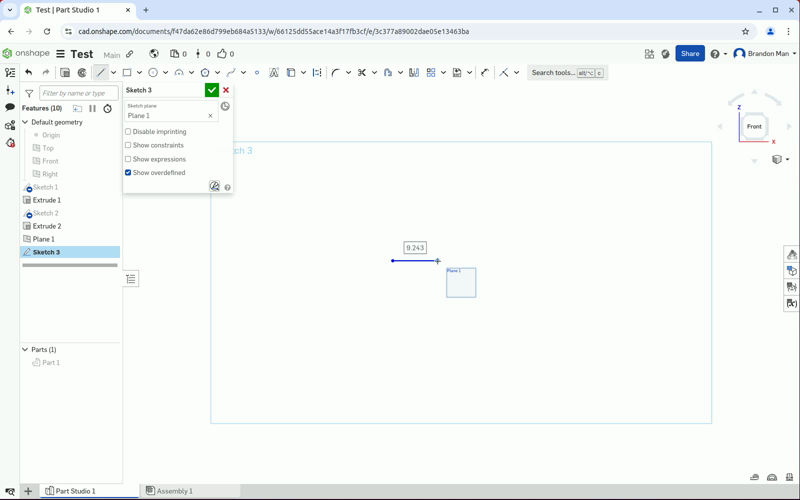
mouse_move(467, 260)
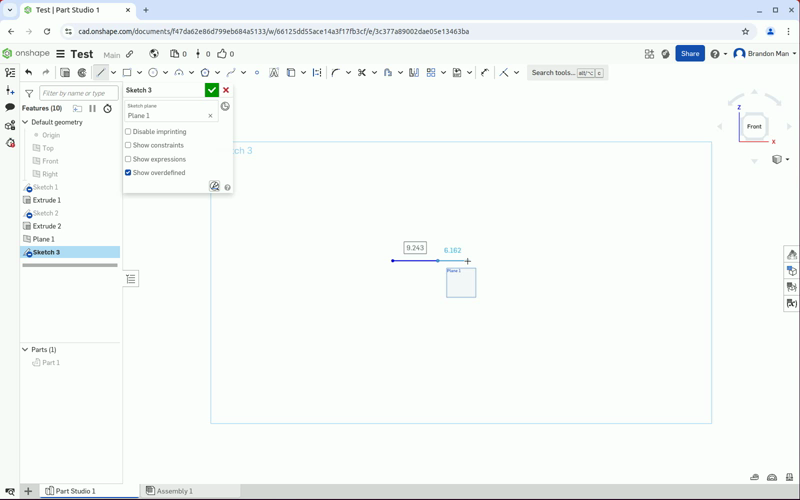
mouse_move(437, 215)
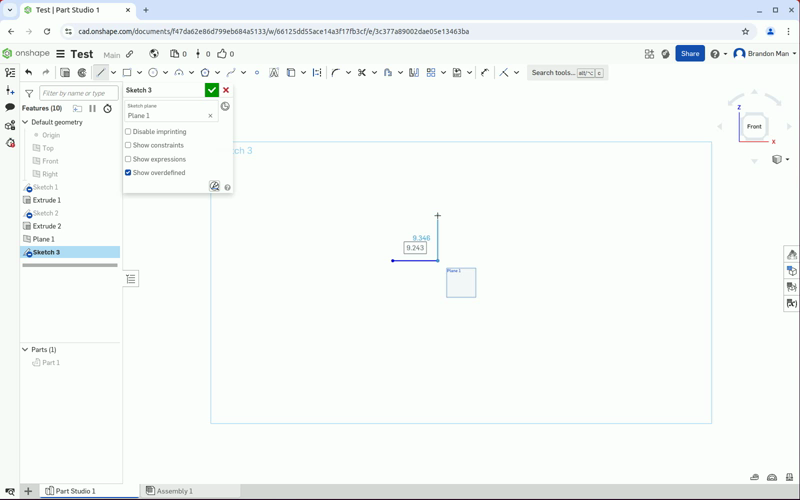
click(437, 215)
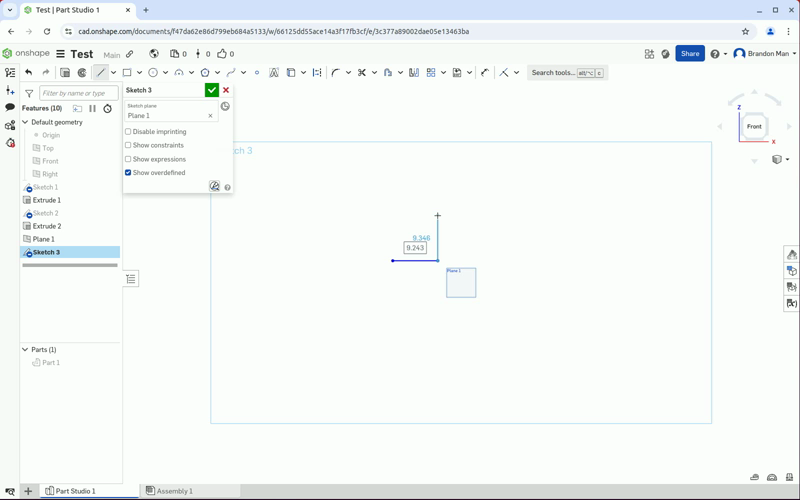
key_up(shift)
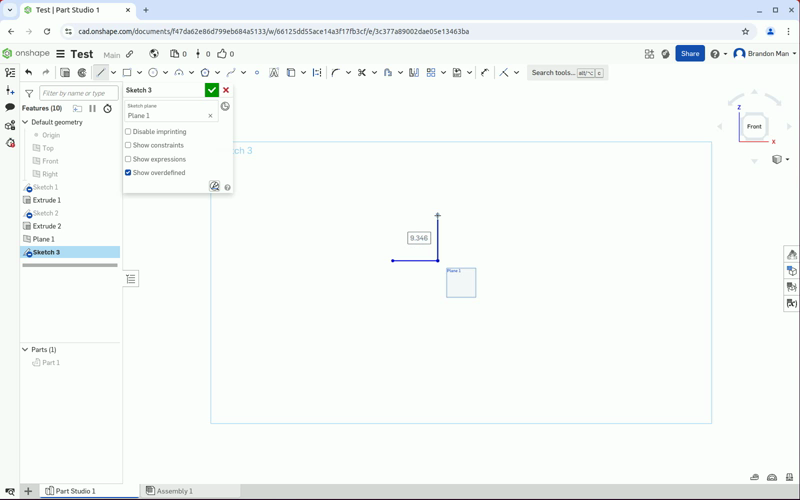
key_down(shift)
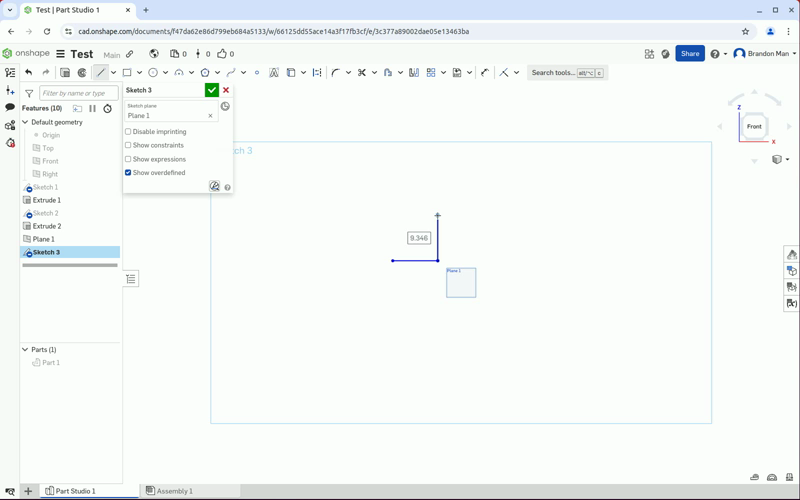
mouse_move(467, 215)
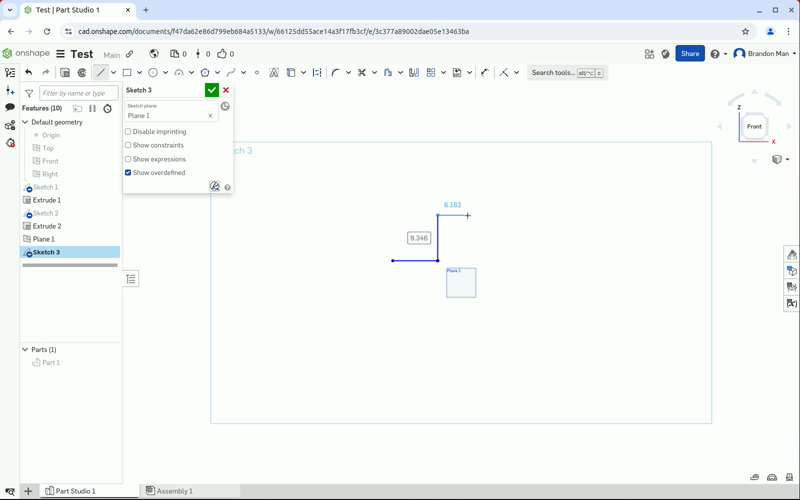
mouse_move(392, 215)
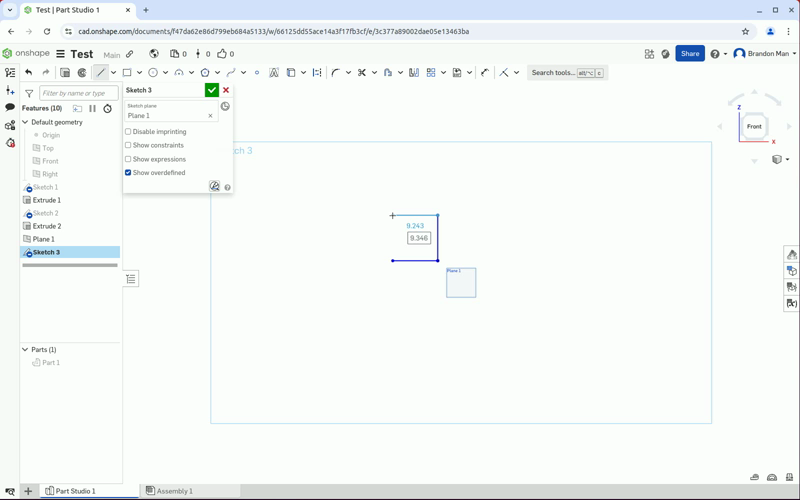
click(392, 215)
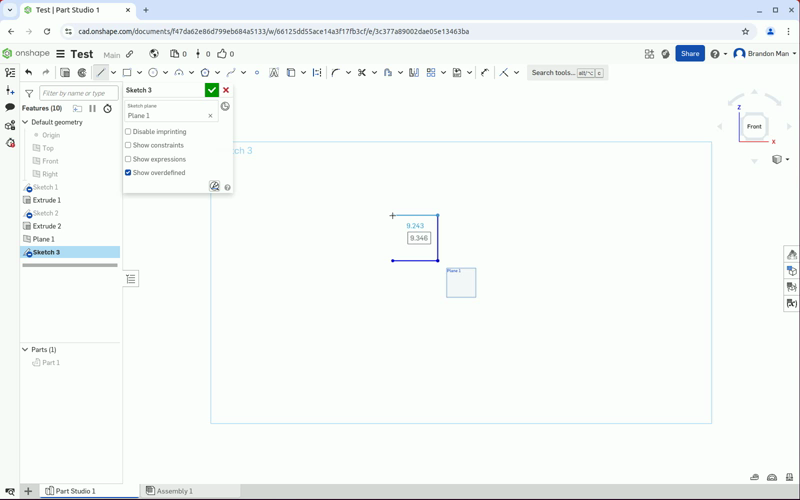
key_up(shift)
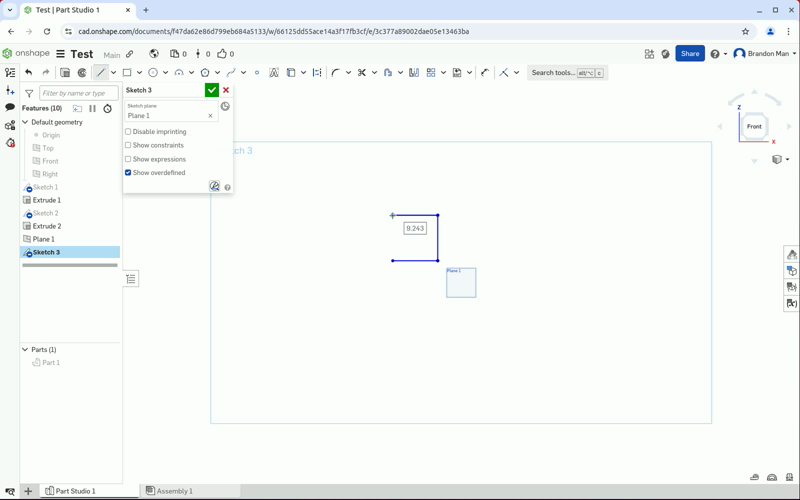
mouse_move(422, 215)
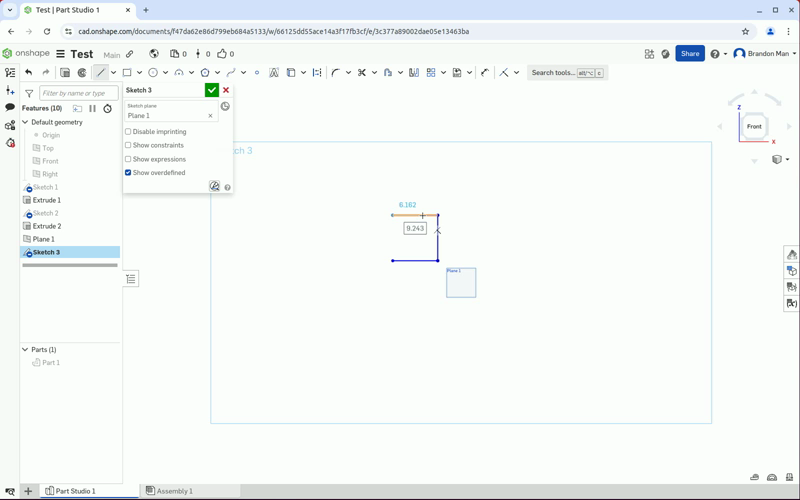
key_down(shift)
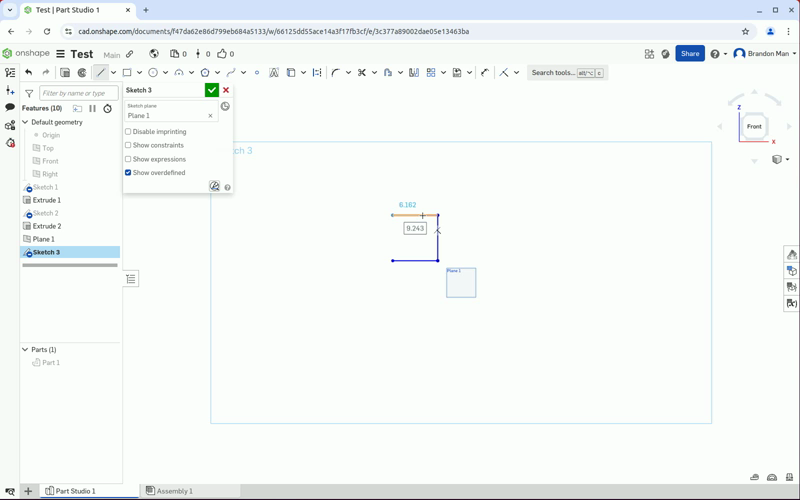
mouse_move(392, 260)
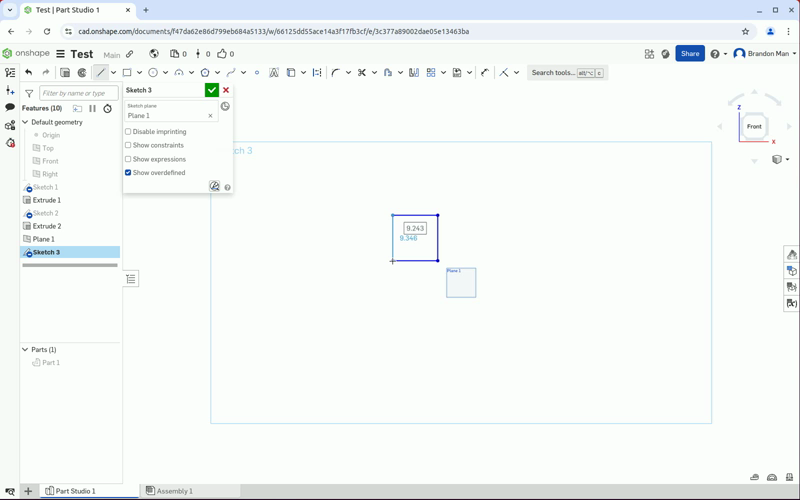
key_up(shift)
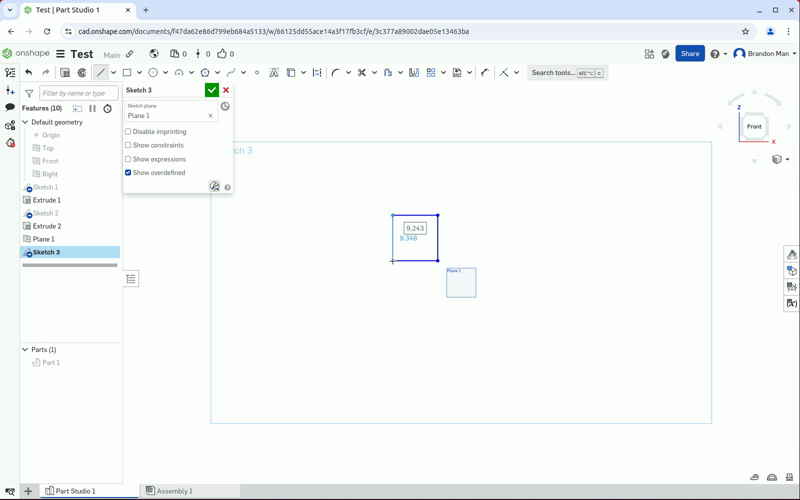
click(392, 260)
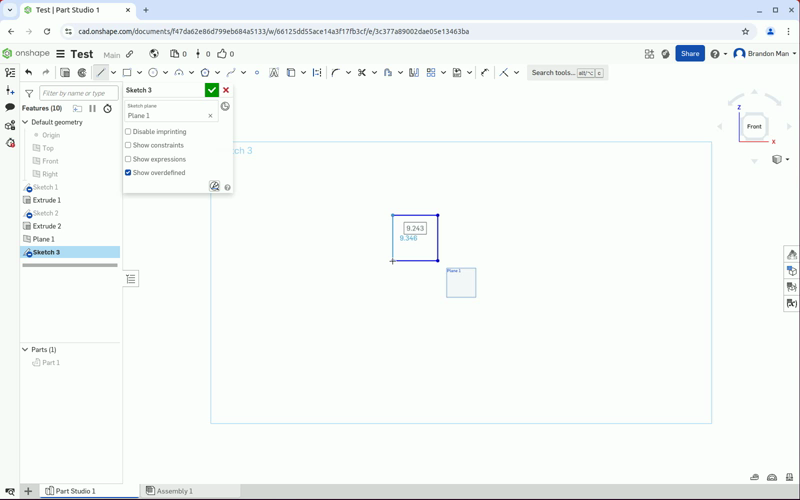
key(esc)
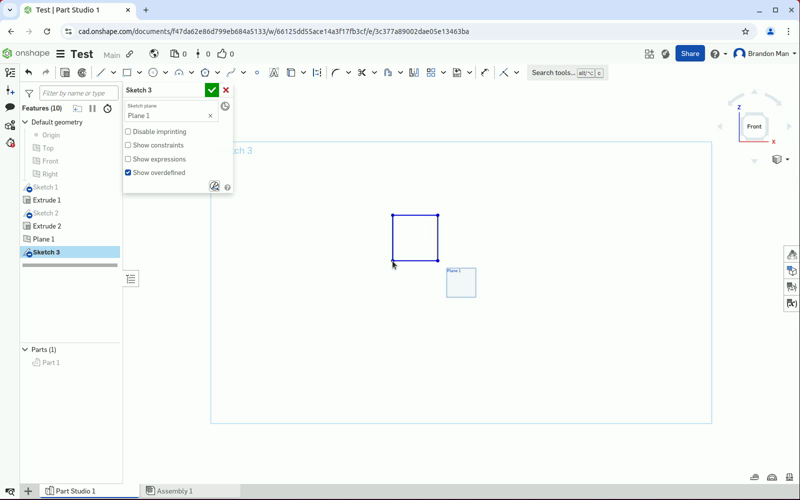
mouse_move(410, 218)
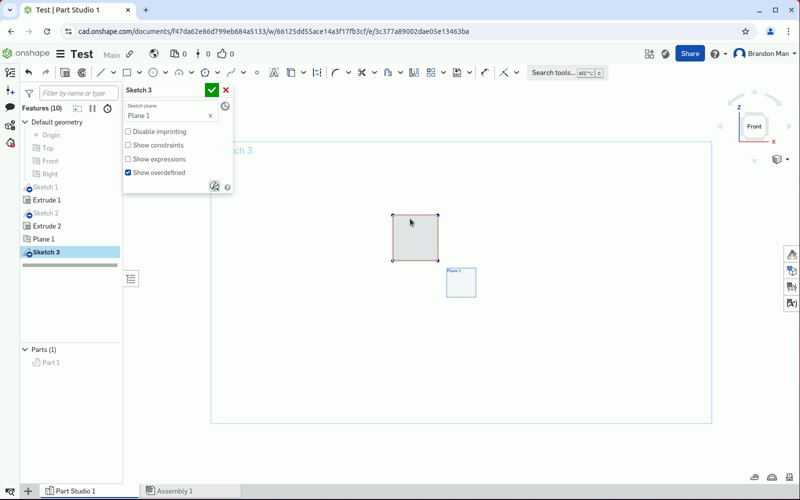
click(410, 218)
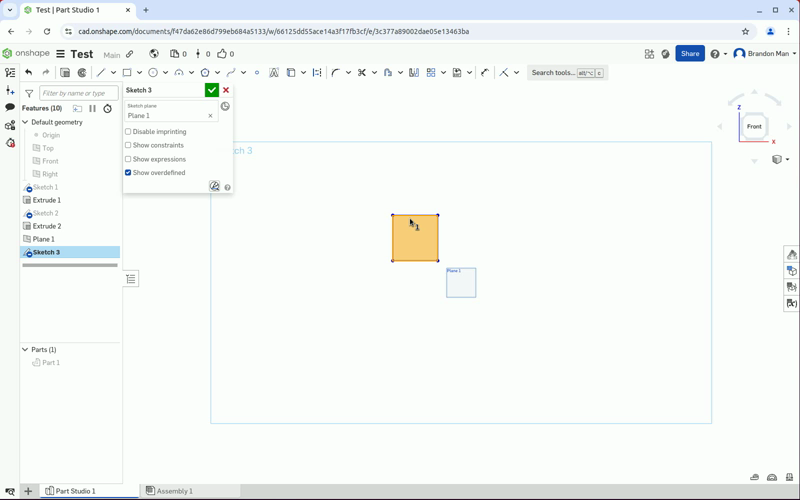
mouse_move(73, 352)
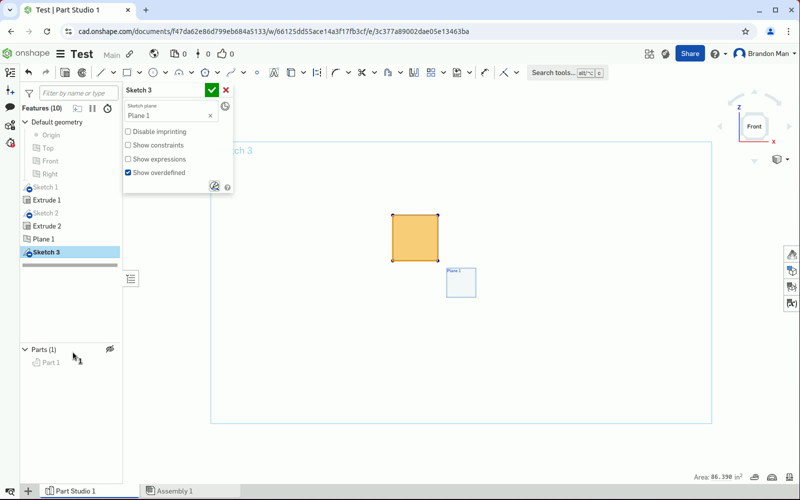
key(shift+y)
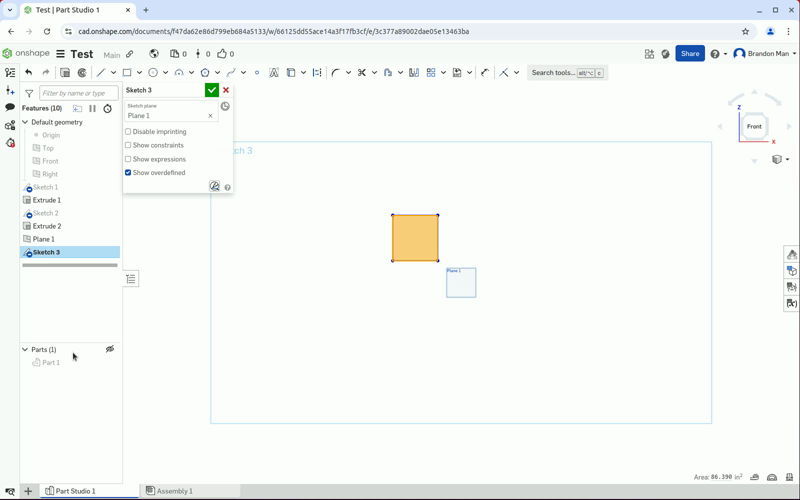
key(shift+e)
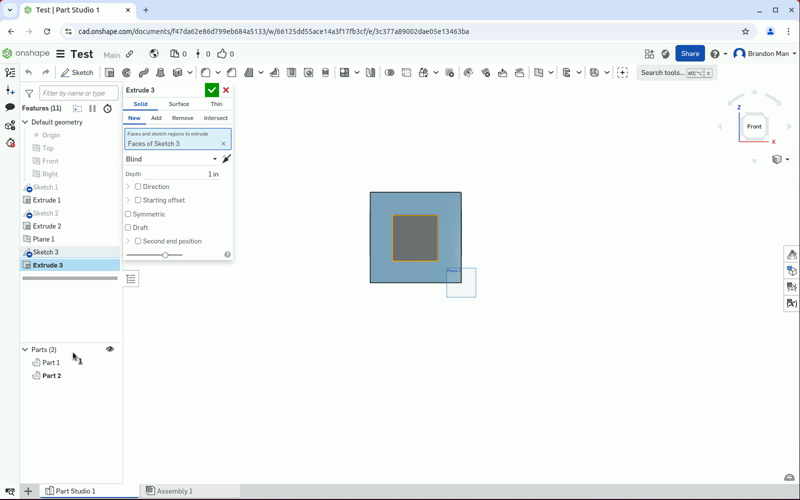
mouse_move(143, 106)
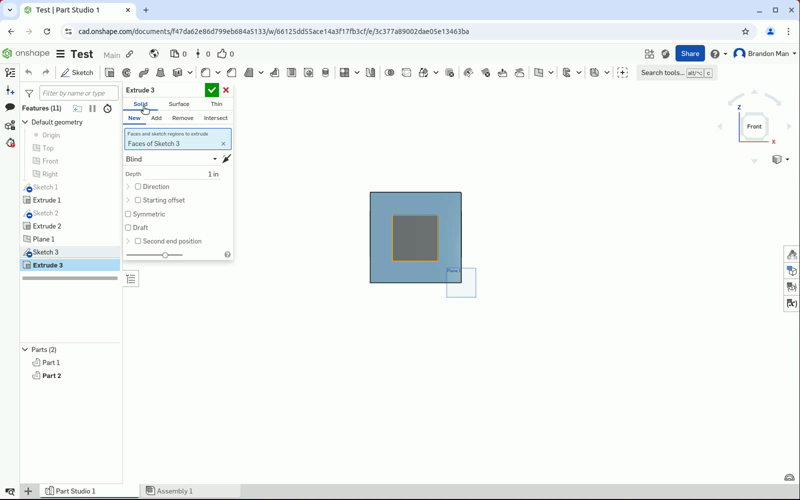
click(143, 106)
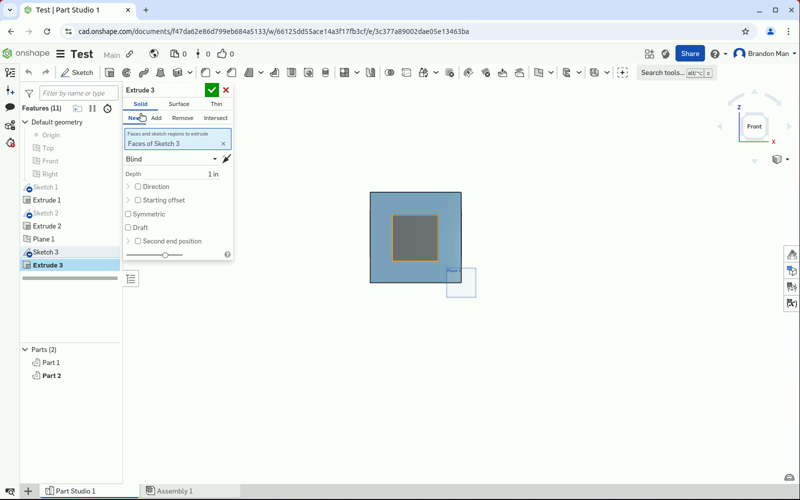
mouse_move(137, 120)
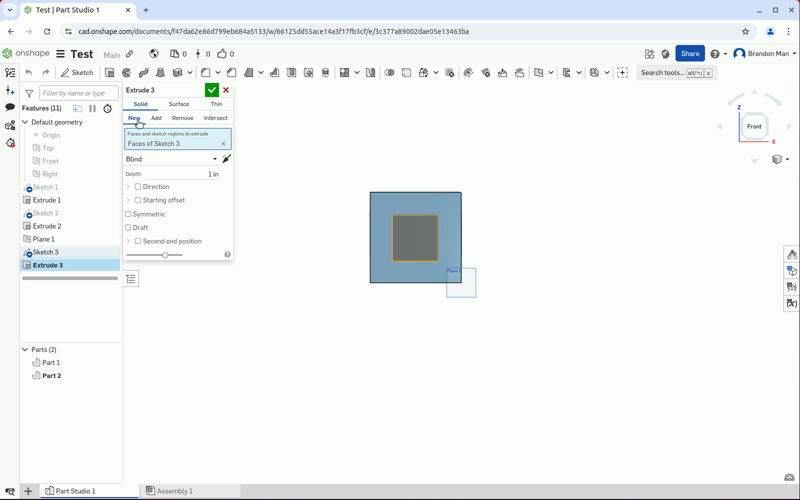
click(137, 120)
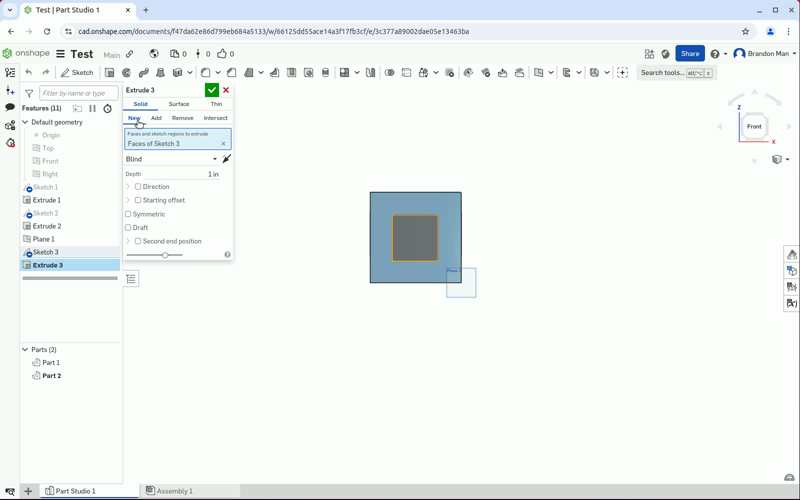
key(tab, 4)
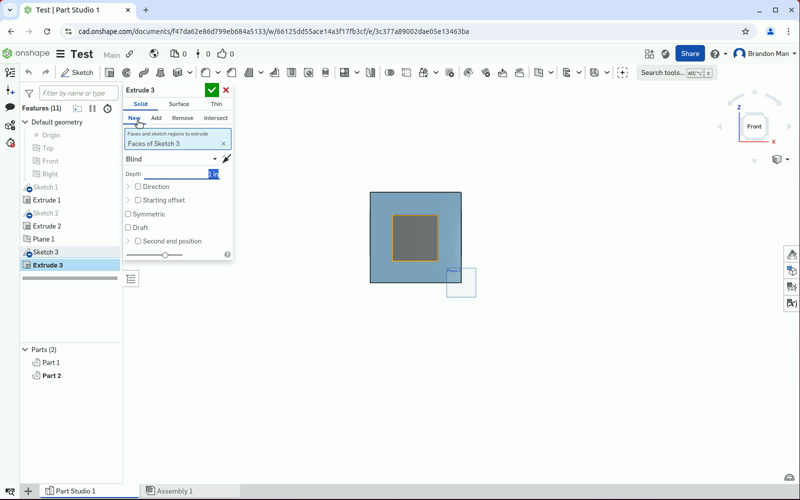
text(4.574)
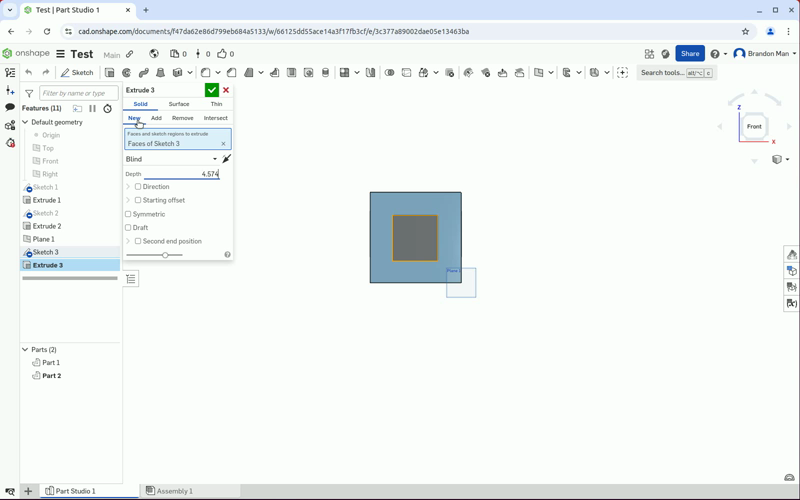
key(enter)
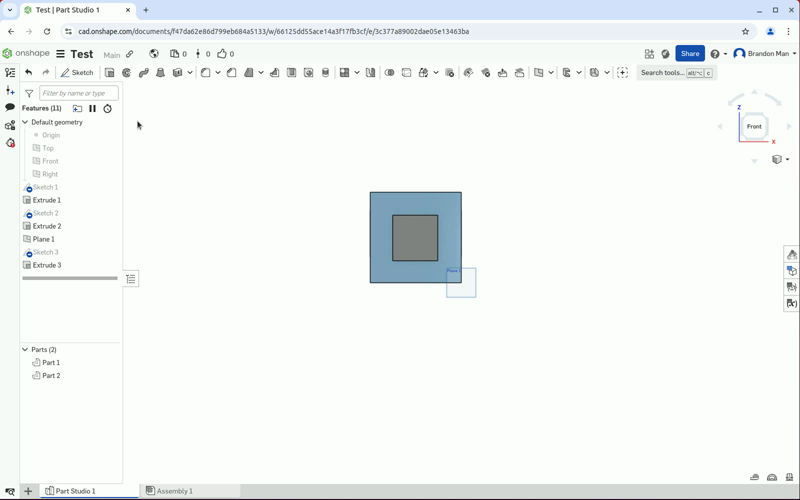
key(shift+h)
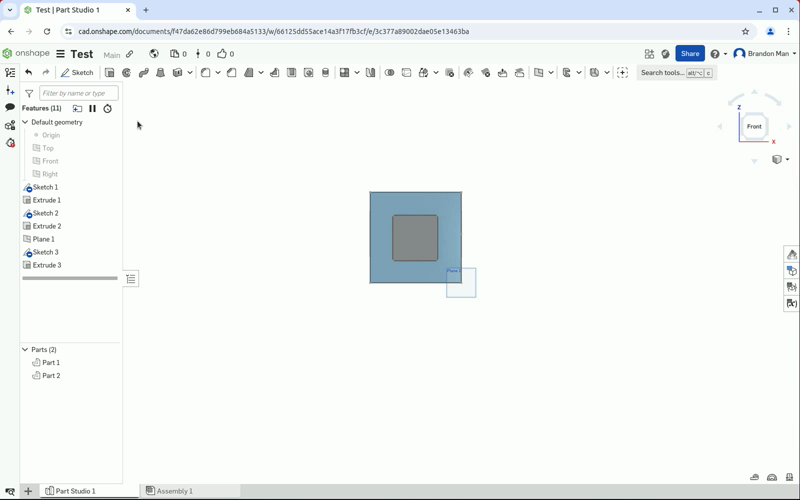
key(shift+h)
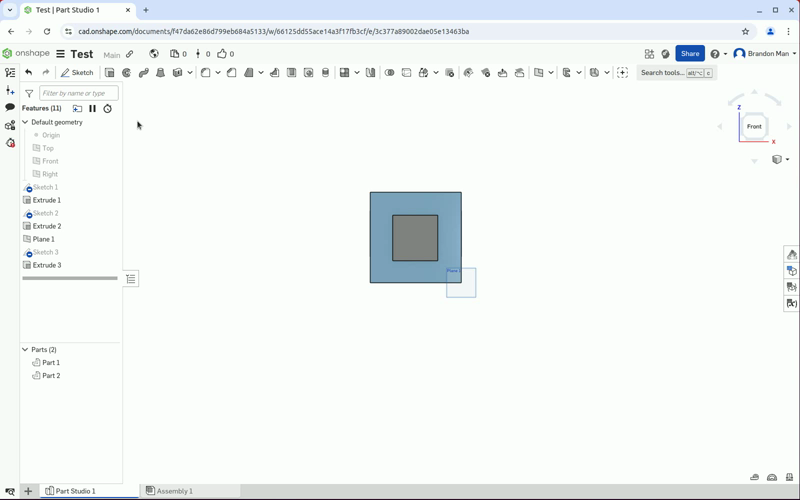
mouse_move(73, 189)
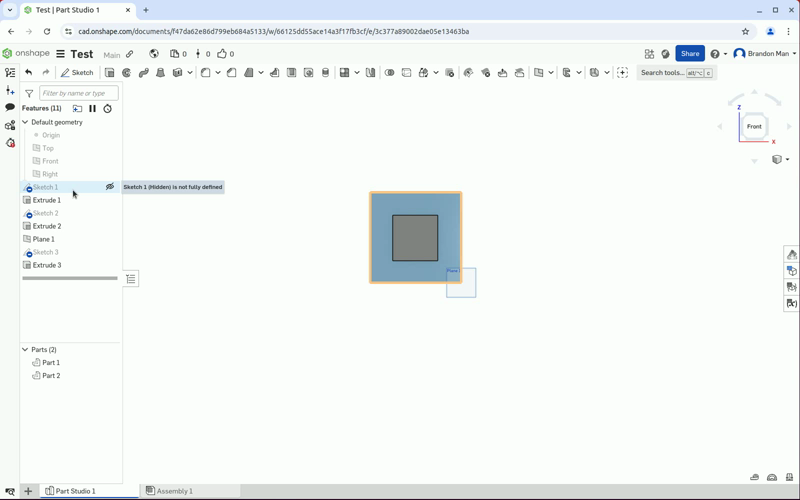
click(73, 189)
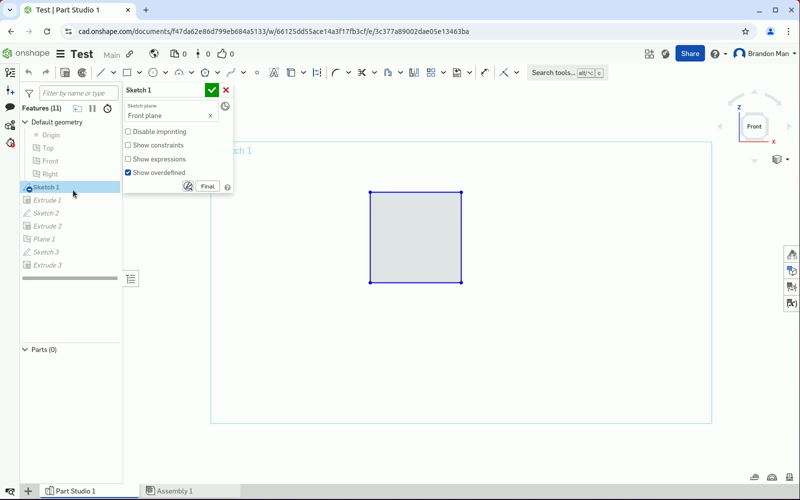
mouse_move(229, 92)
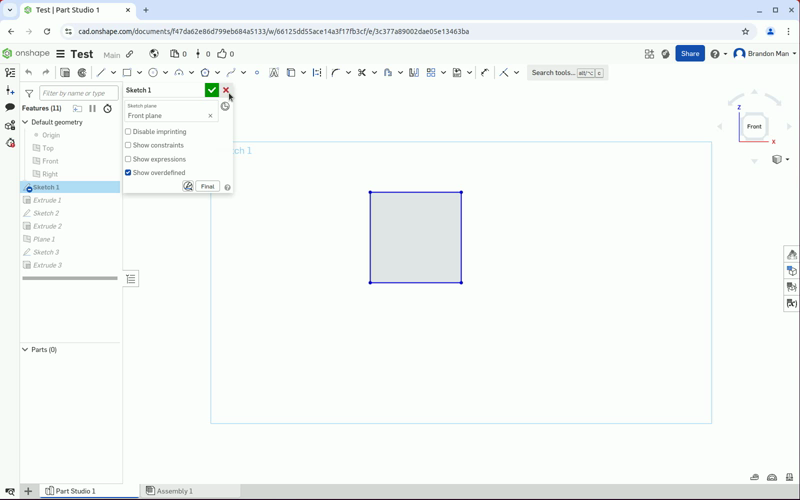
click(229, 92)
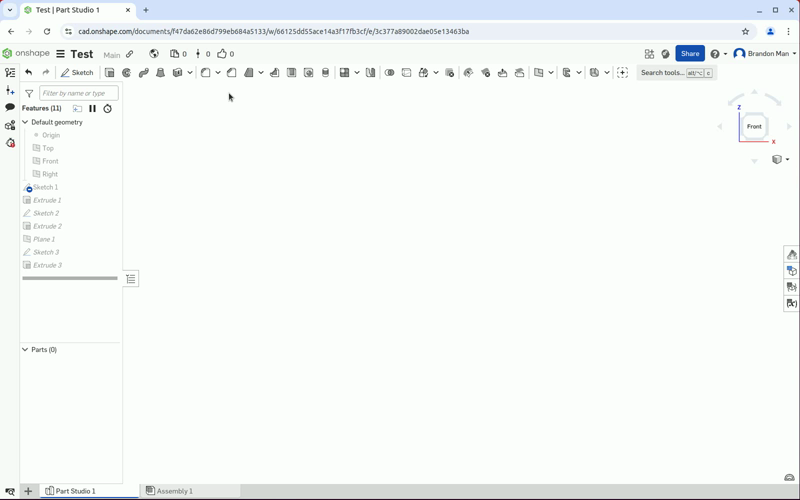
mouse_move(73, 352)
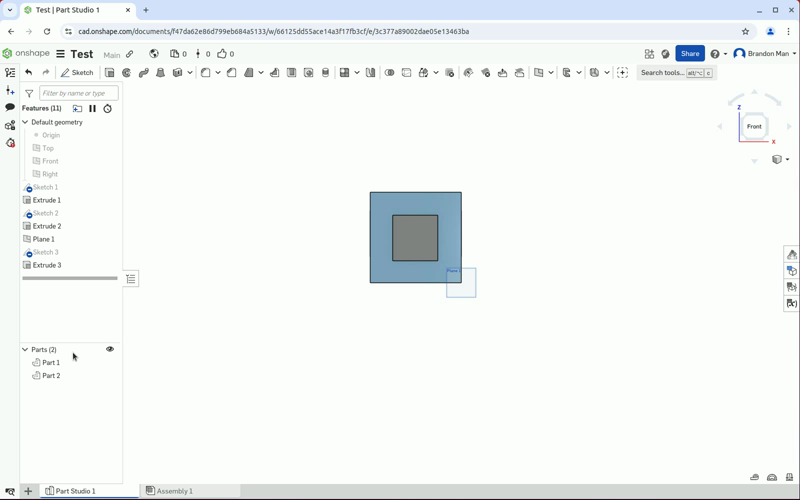
key(y)
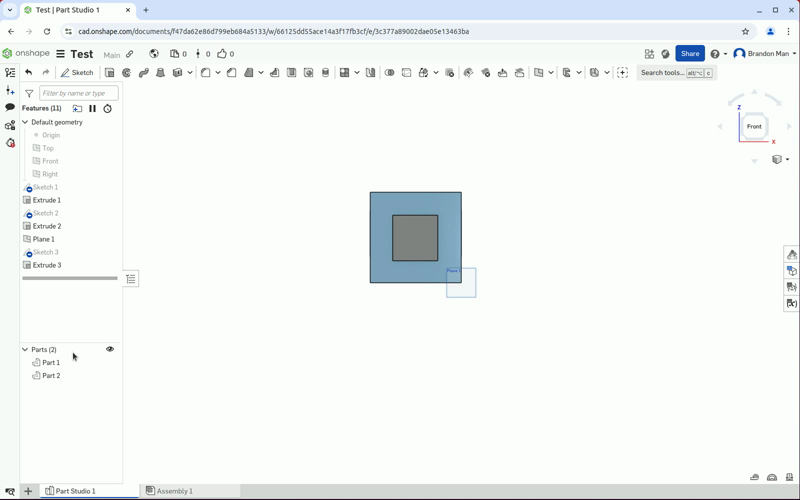
key(shift+p)
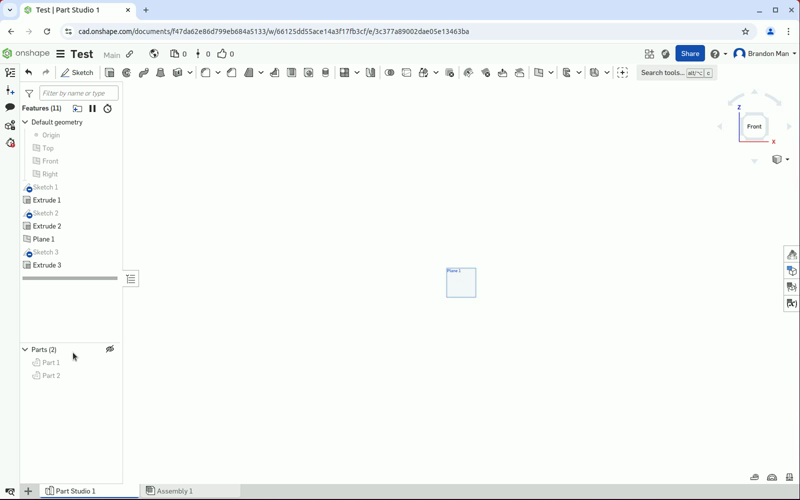
key(space)
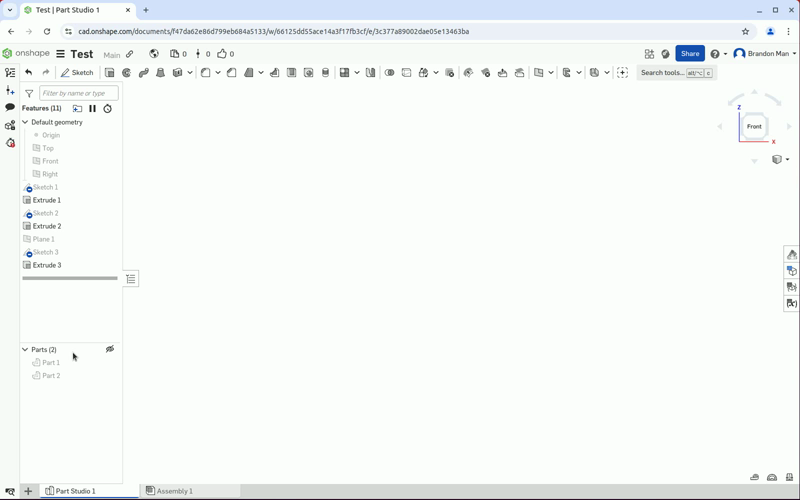
key_down(shift)
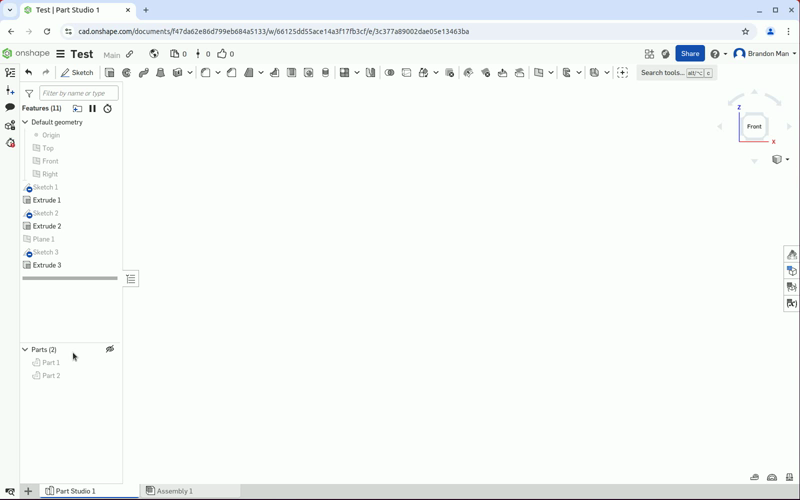
key(down)
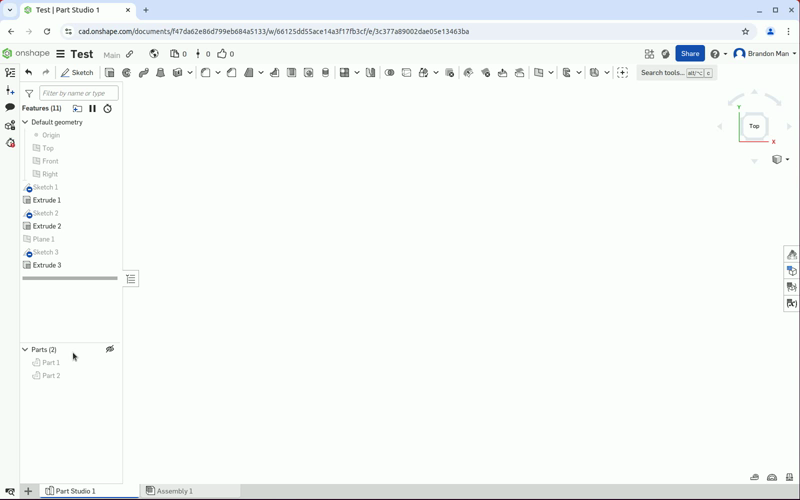
key_up(shift)
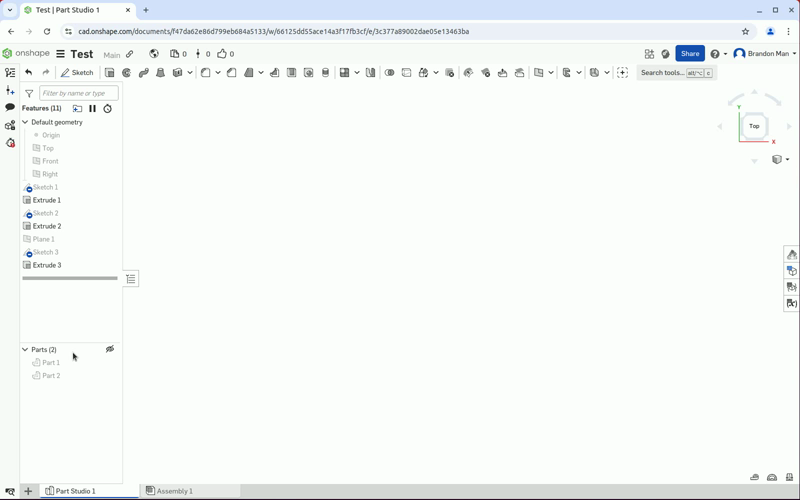
mouse_move(73, 352)
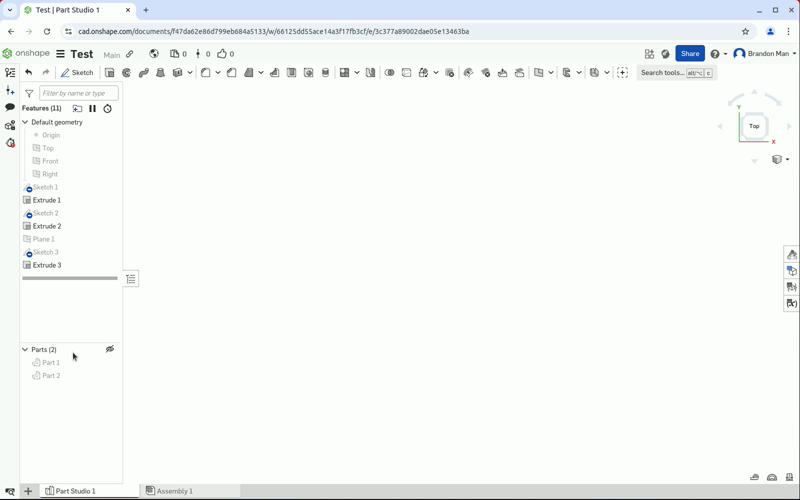
key(shift+y)
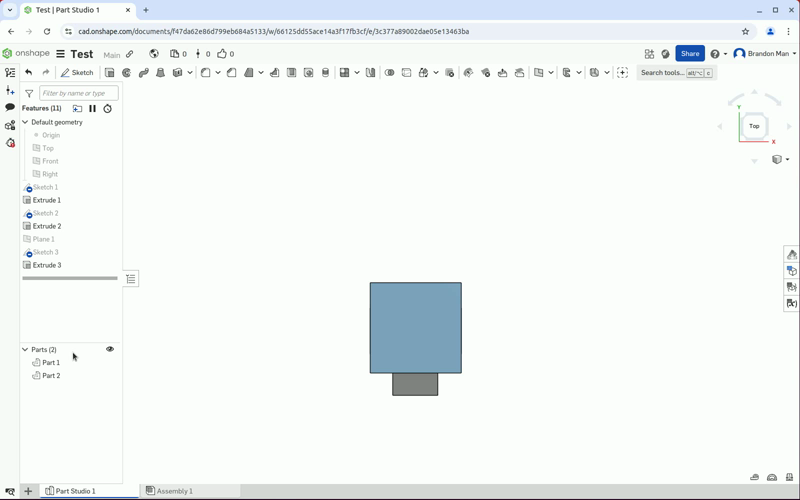
mouse_move(541, 75)
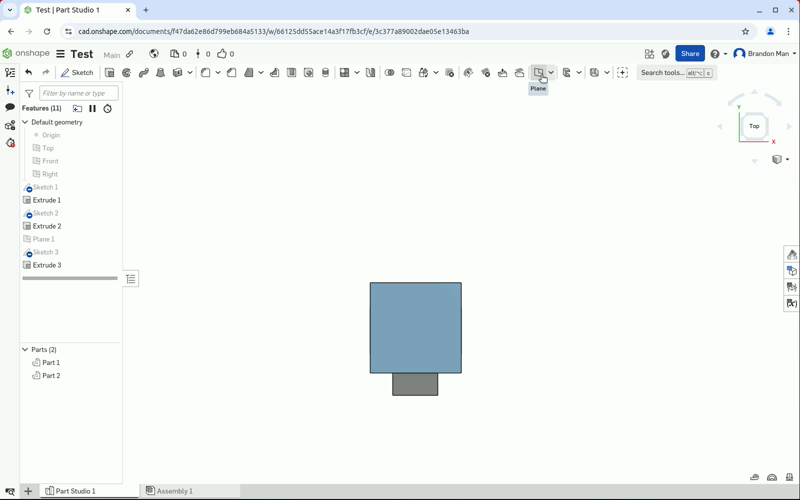
click(541, 75)
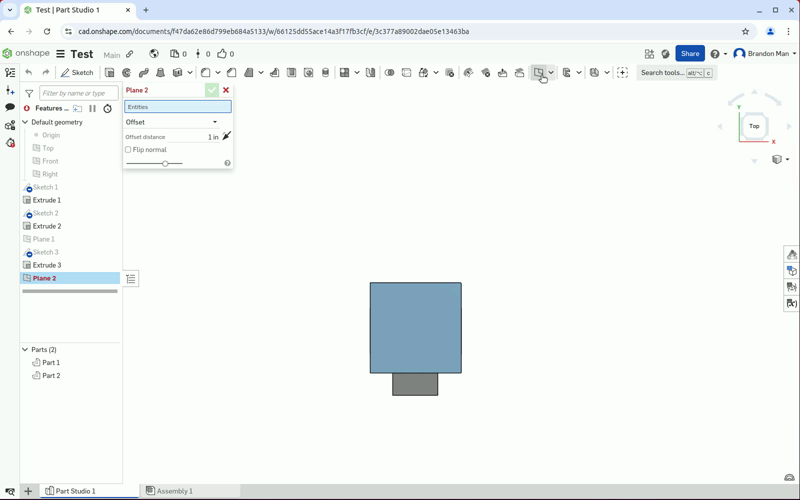
mouse_move(73, 150)
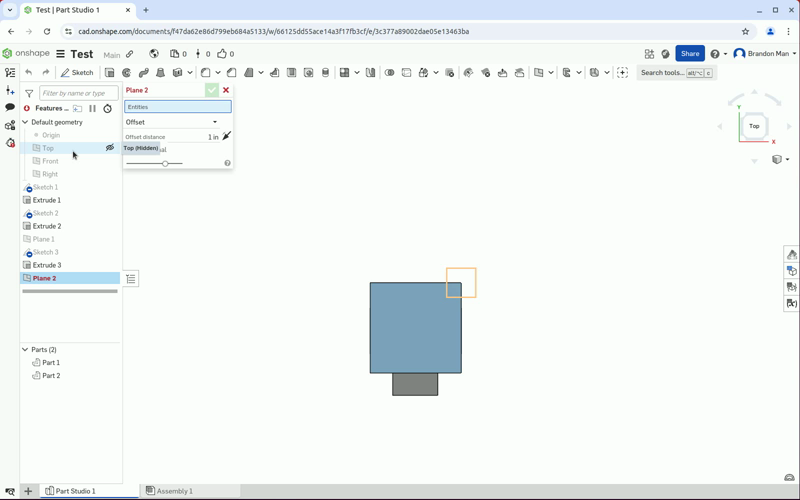
click(73, 150)
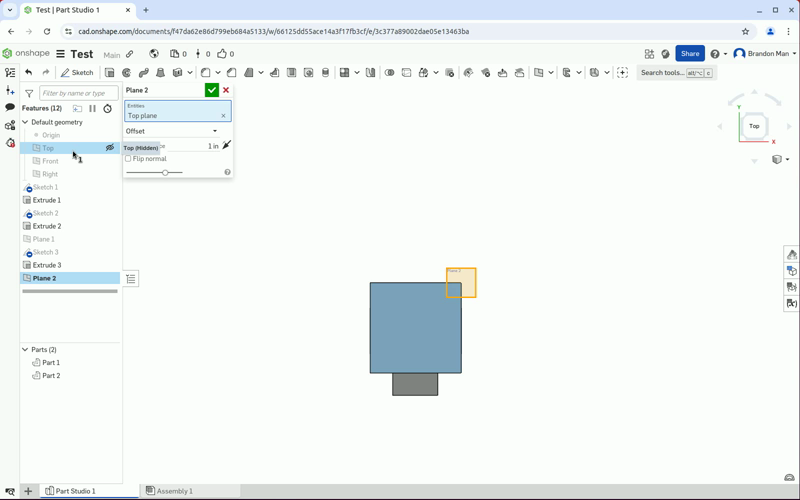
key(tab, 2)
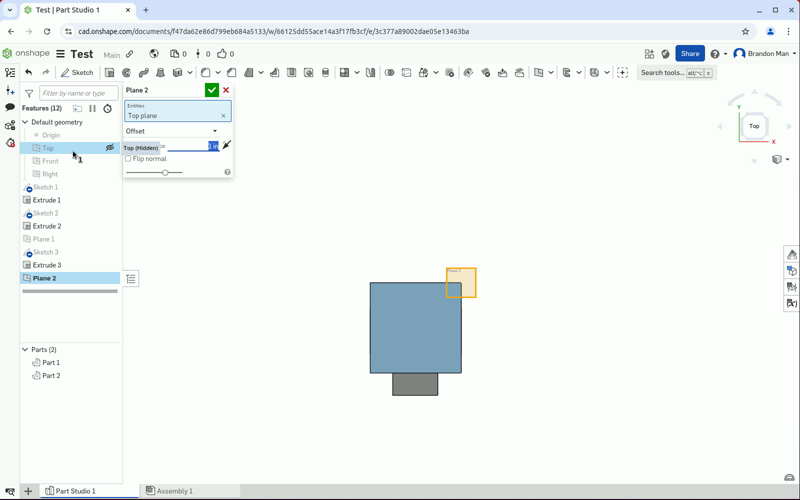
text(18.548)
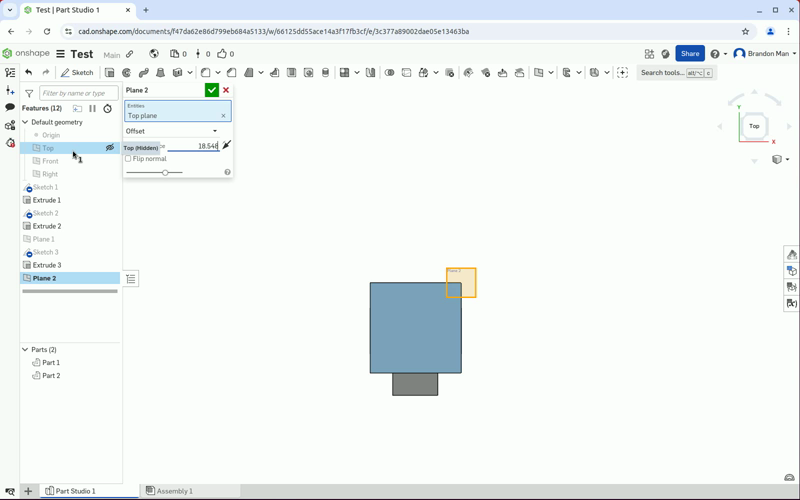
key(enter, 2)
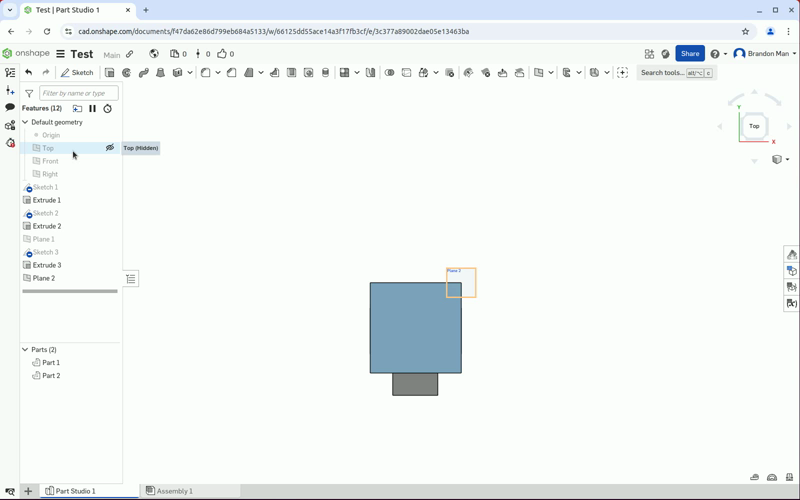
key(shift+s)
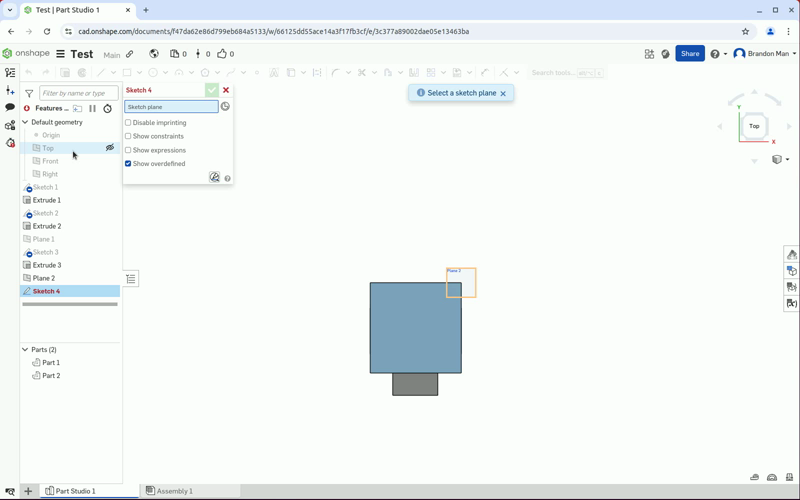
mouse_move(73, 280)
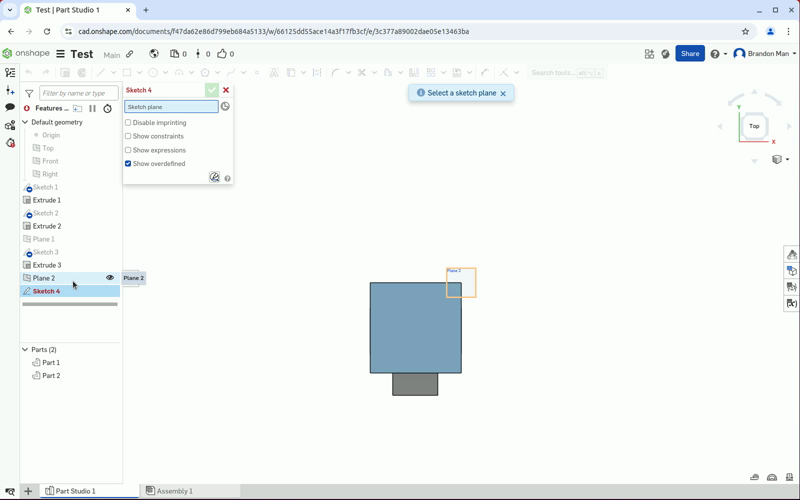
click(73, 280)
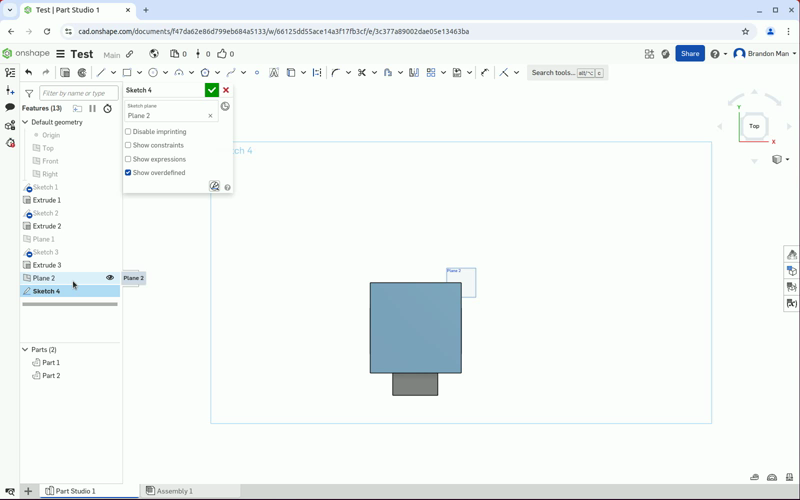
mouse_move(73, 352)
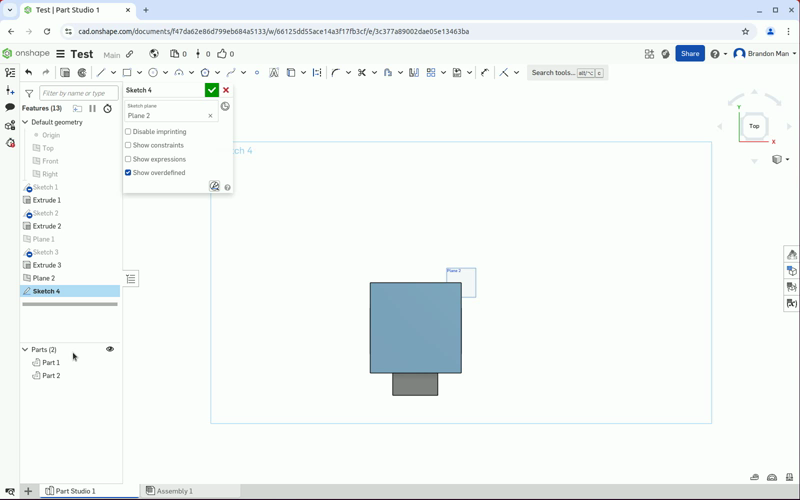
key(y)
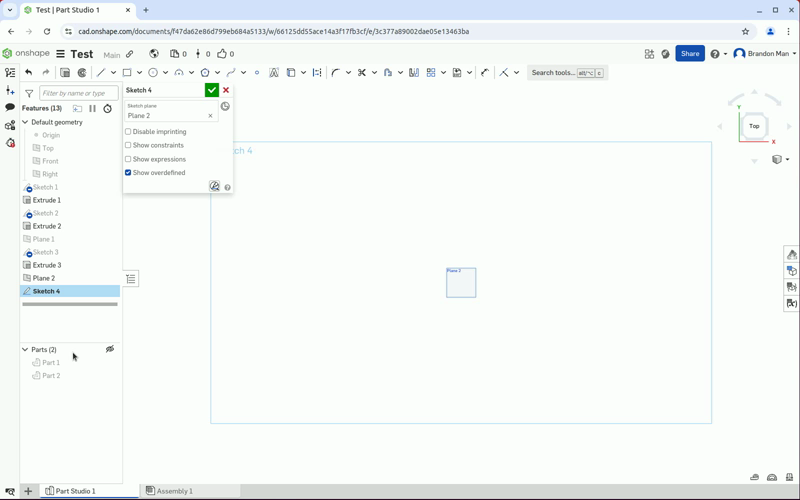
key(c)
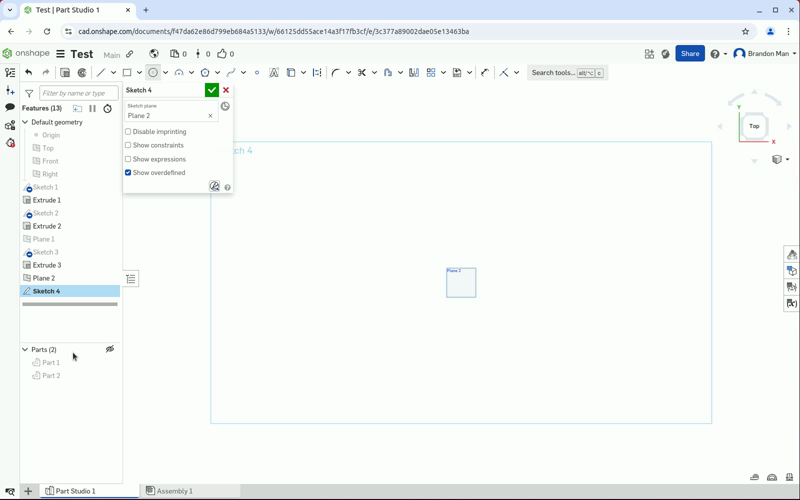
key_down(shift)
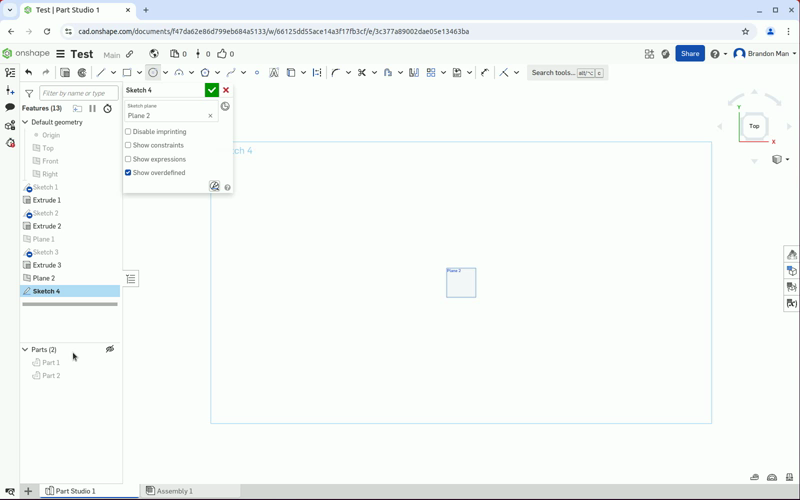
mouse_move(414, 325)
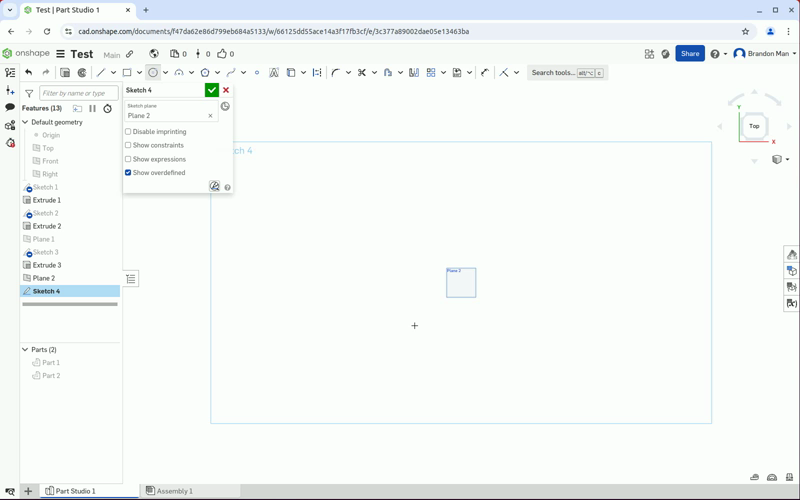
click(414, 325)
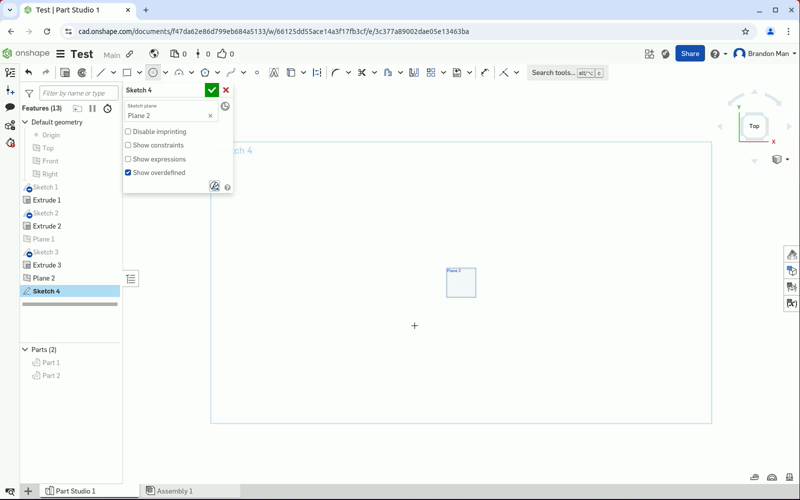
key_up(shift)
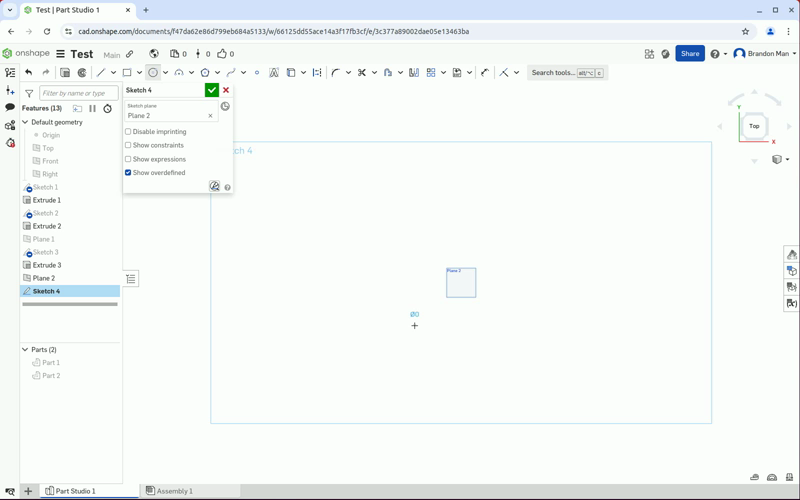
mouse_move(437, 325)
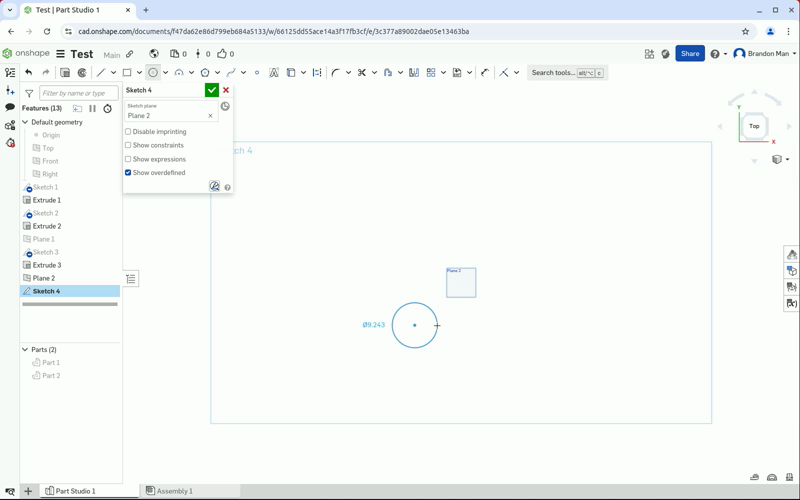
click(437, 325)
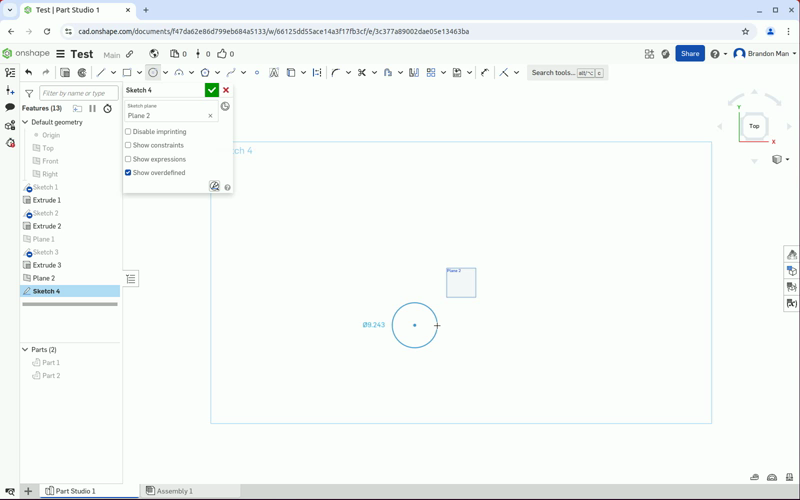
key(esc)
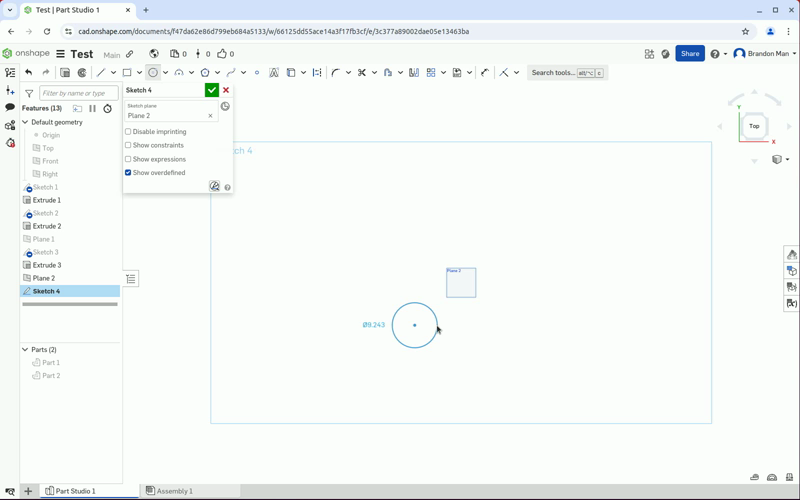
mouse_move(417, 329)
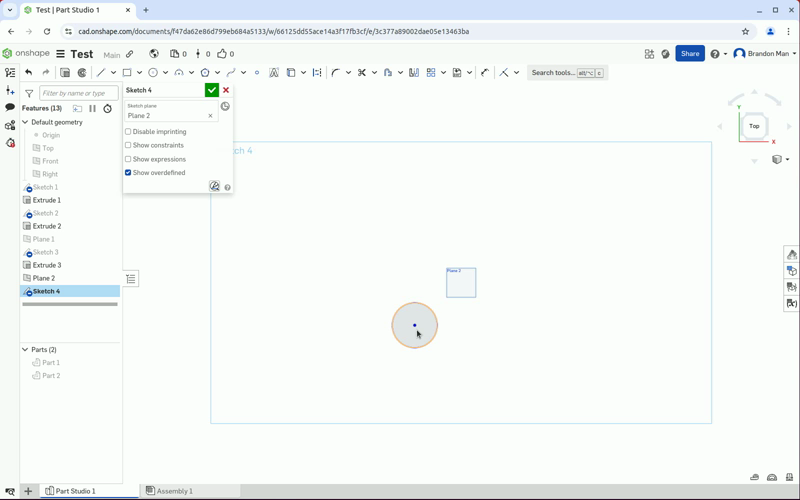
scroll(6)
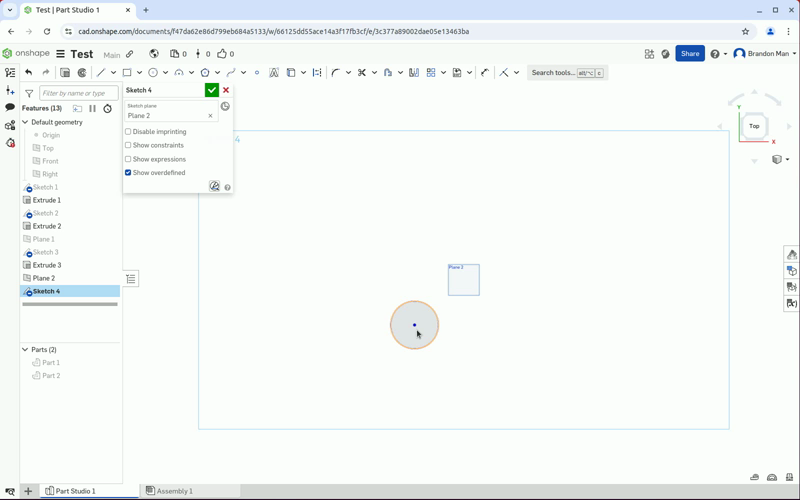
scroll(6)
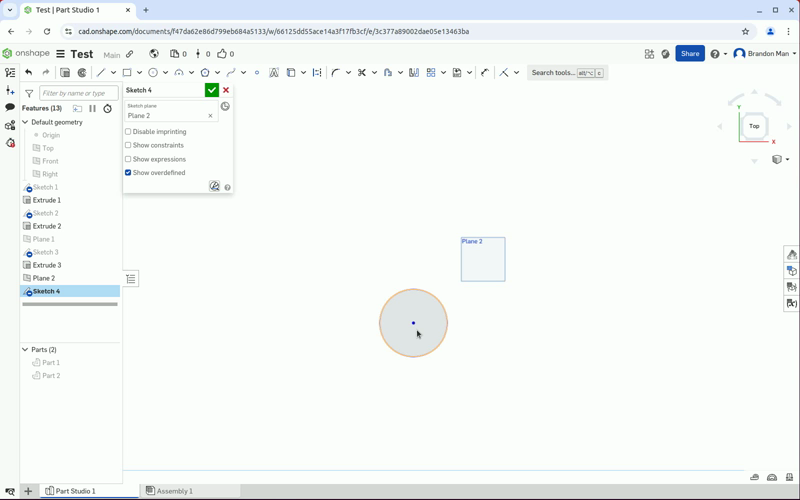
scroll(6)
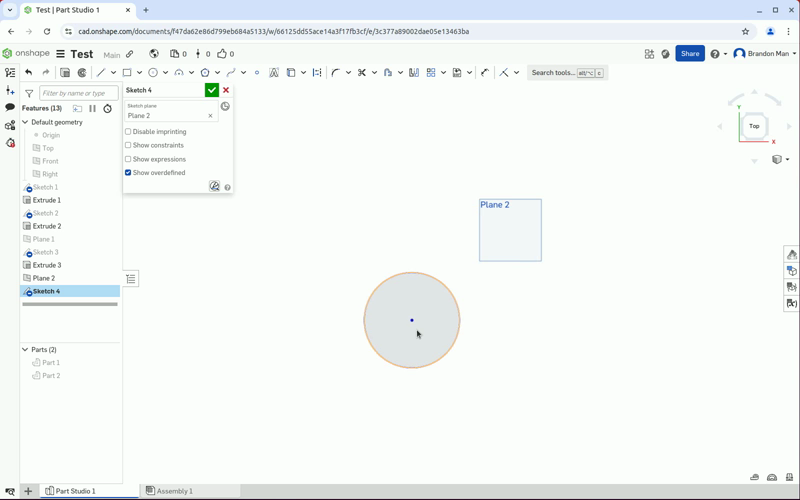
scroll(6)
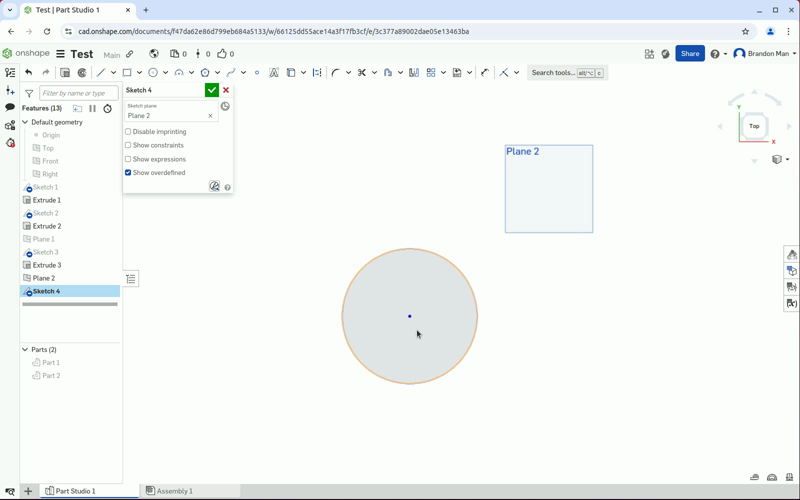
scroll(6)
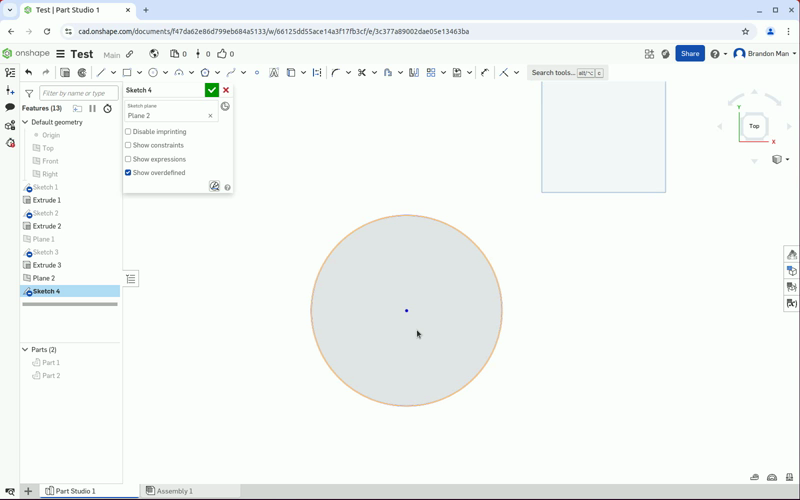
scroll(6)
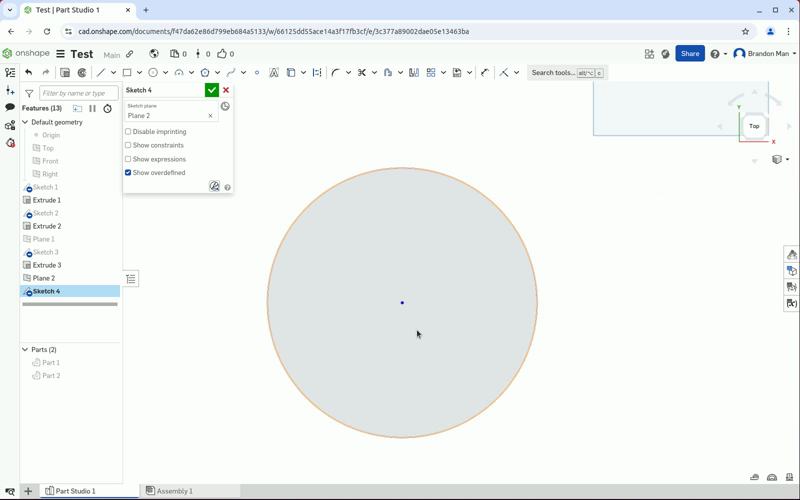
scroll(6)
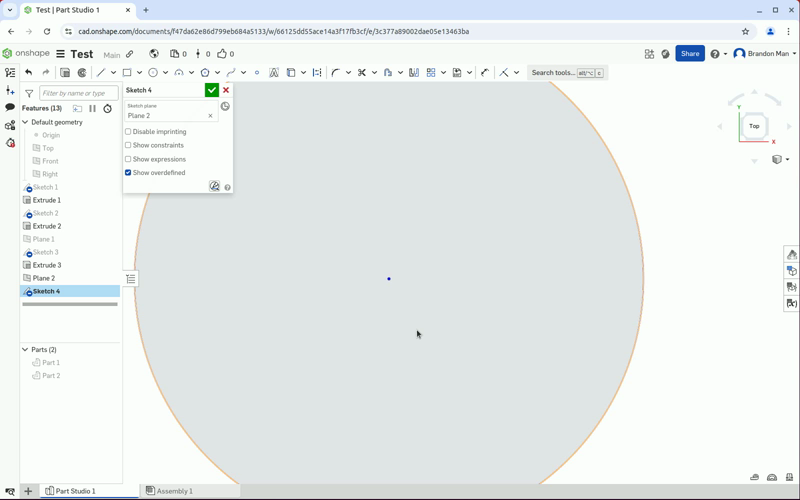
click(417, 329)
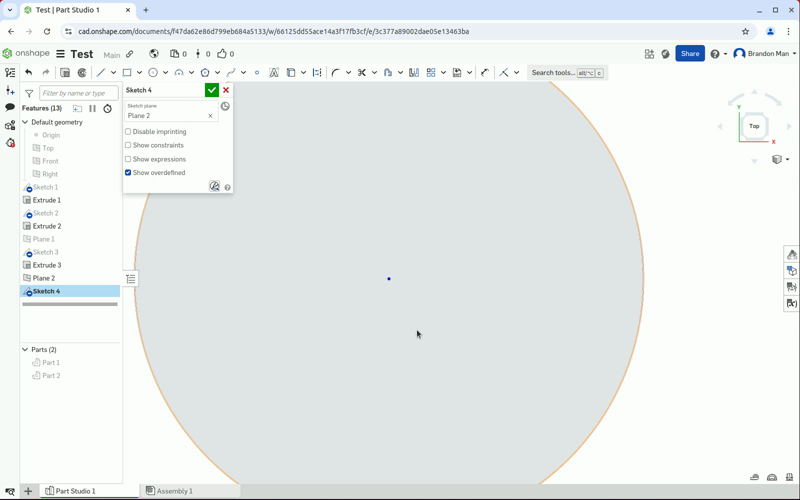
scroll(-6)
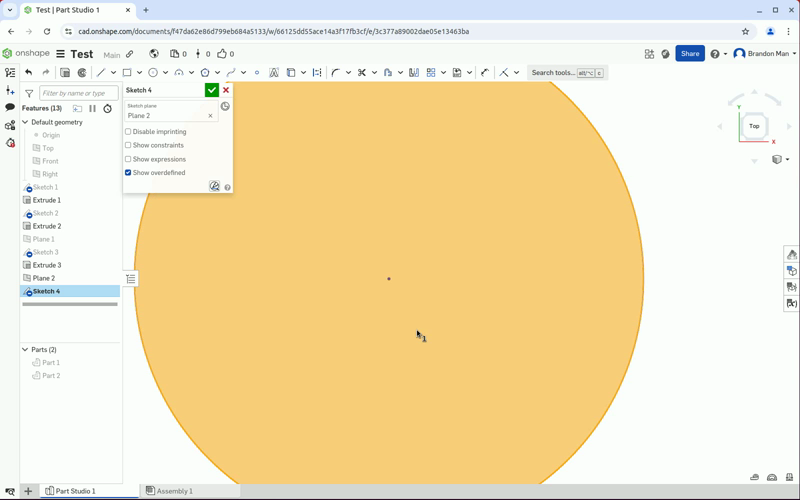
scroll(-6)
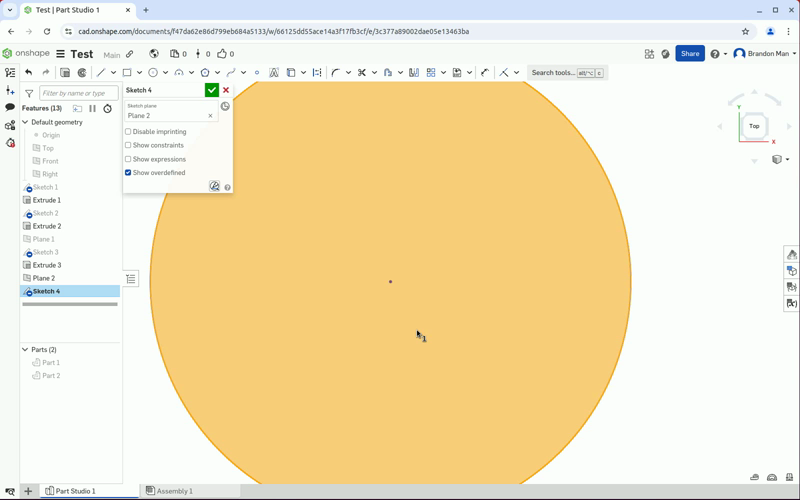
scroll(-6)
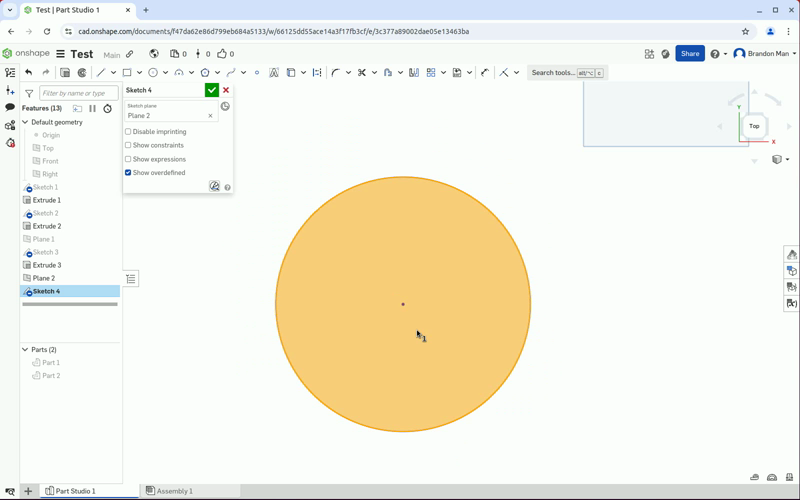
scroll(-6)
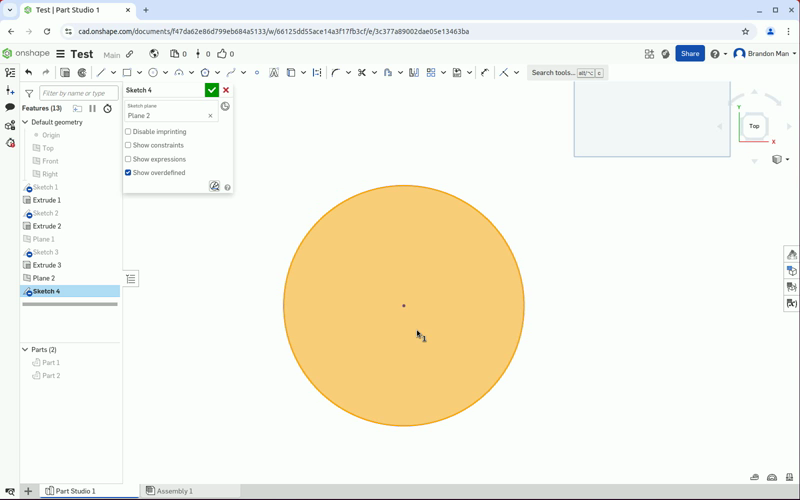
scroll(-6)
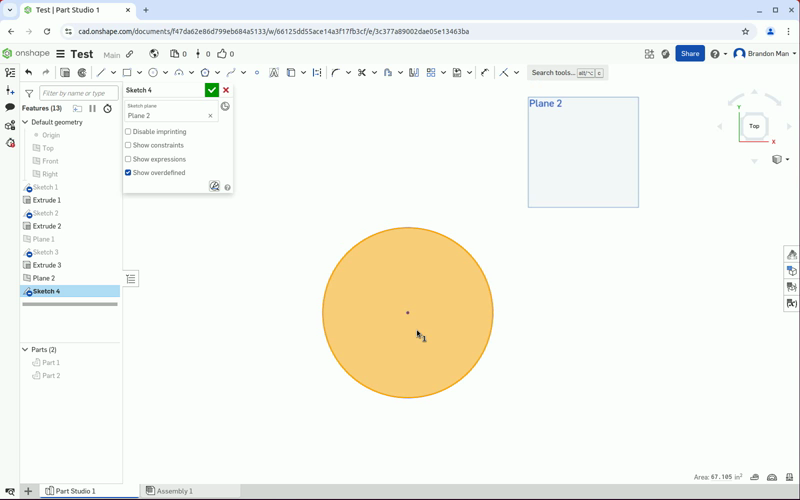
scroll(-6)
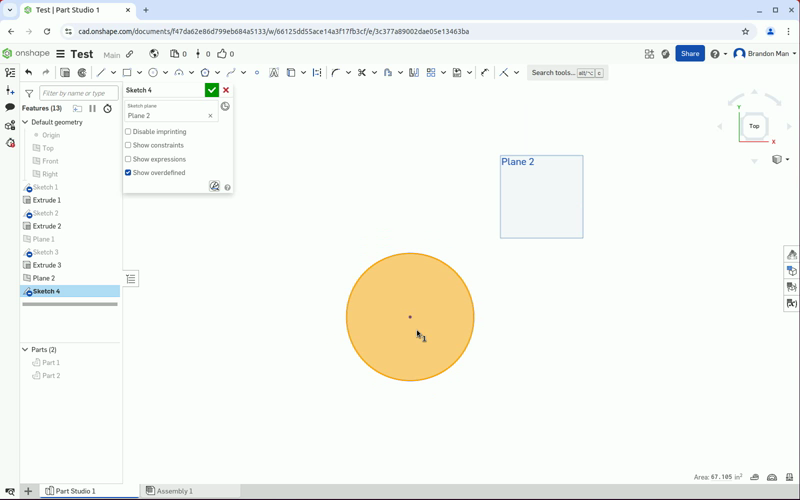
scroll(-6)
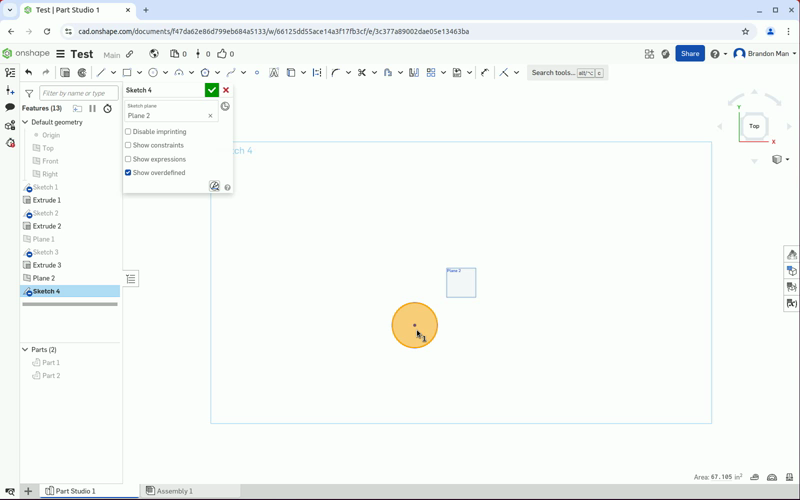
mouse_move(73, 352)
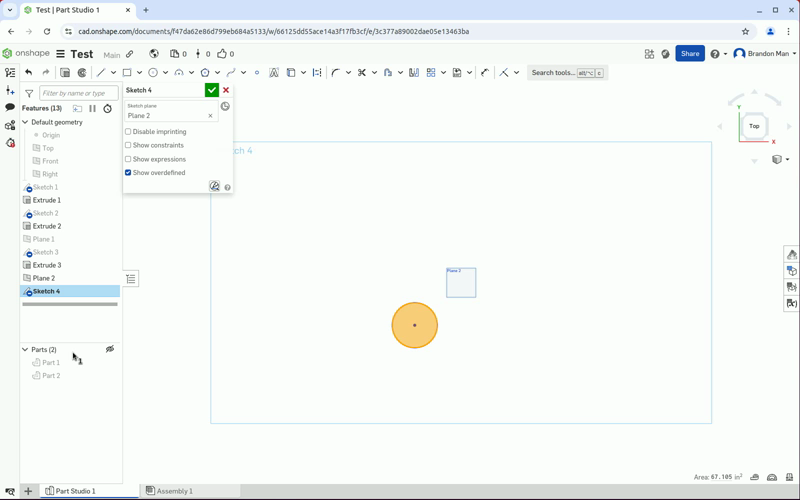
key(shift+y)
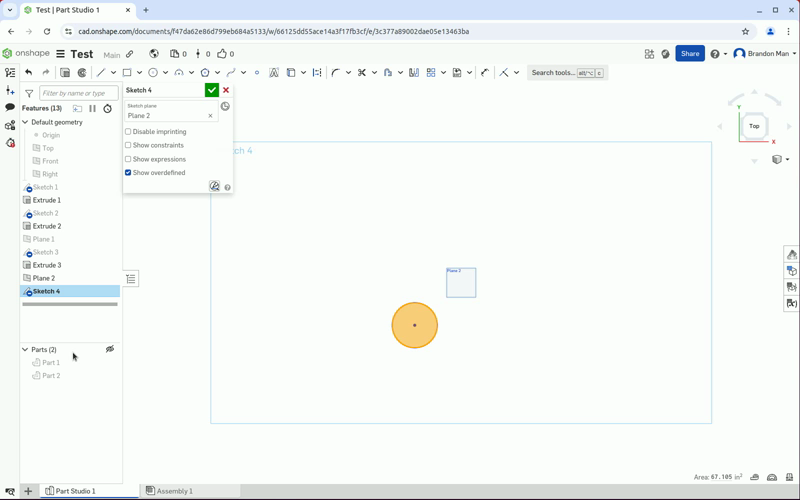
key(shift+e)
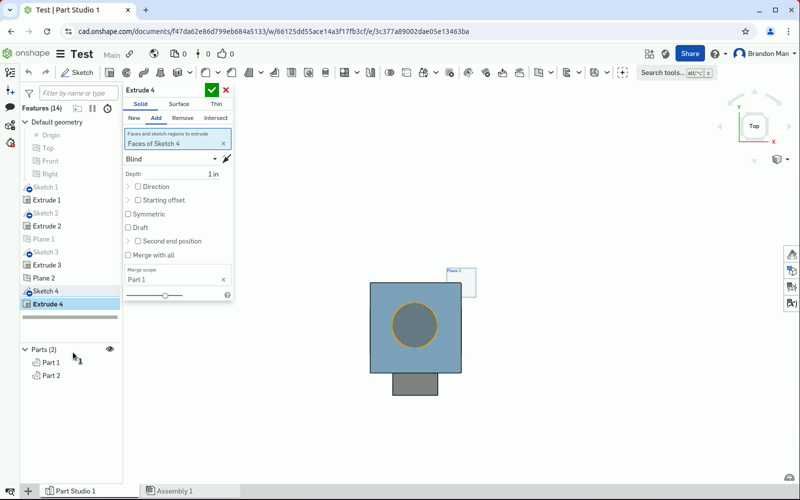
mouse_move(143, 106)
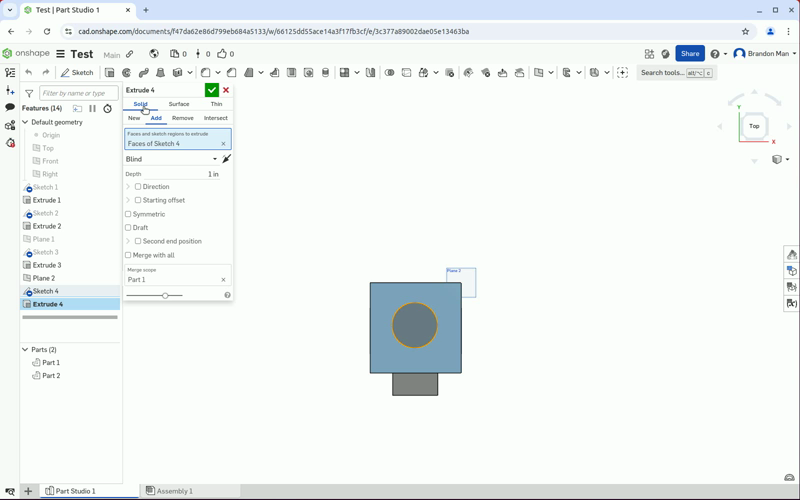
click(143, 106)
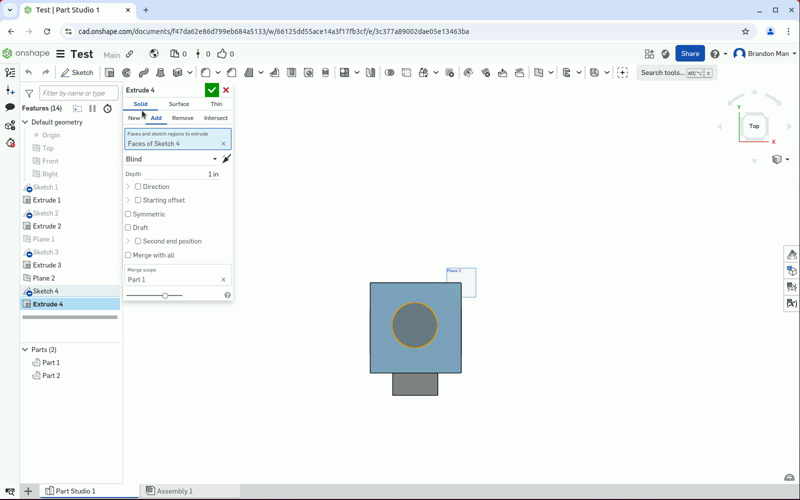
mouse_move(137, 120)
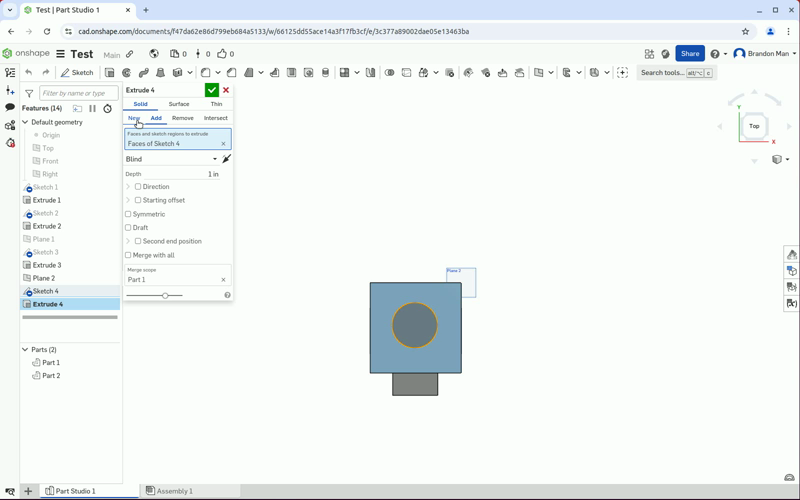
click(137, 120)
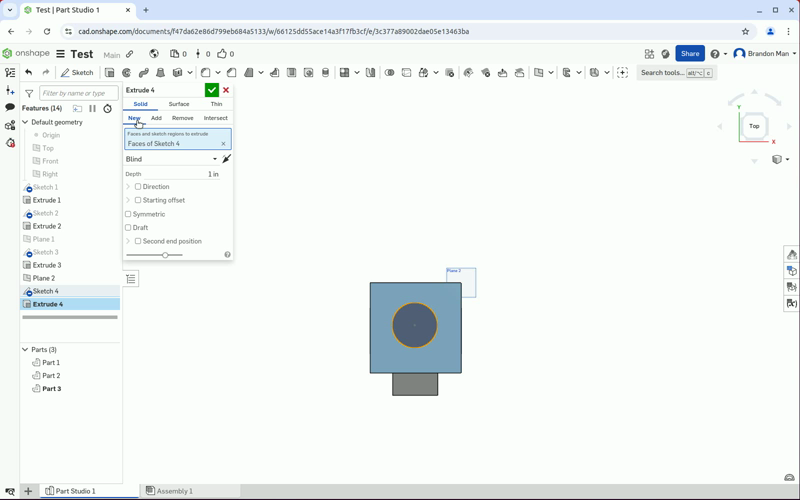
key(tab, 4)
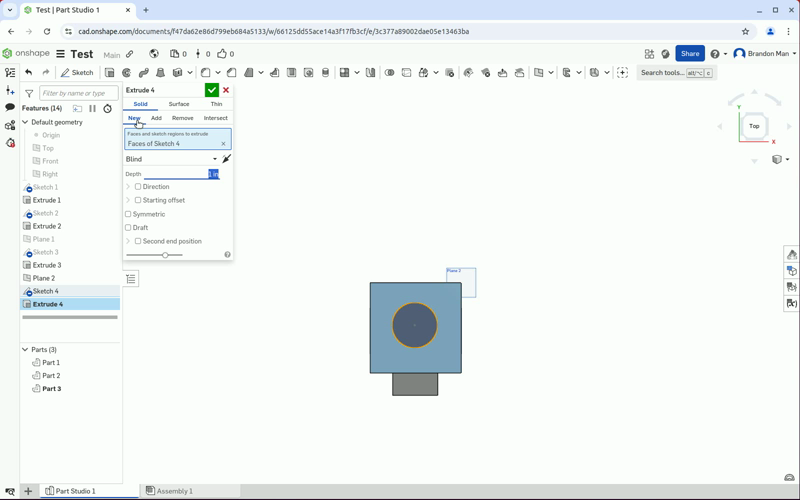
text(4.574)
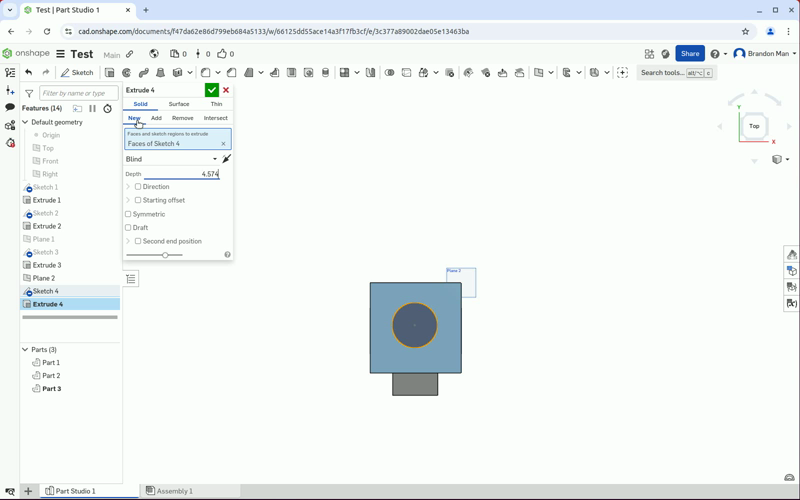
key(enter)
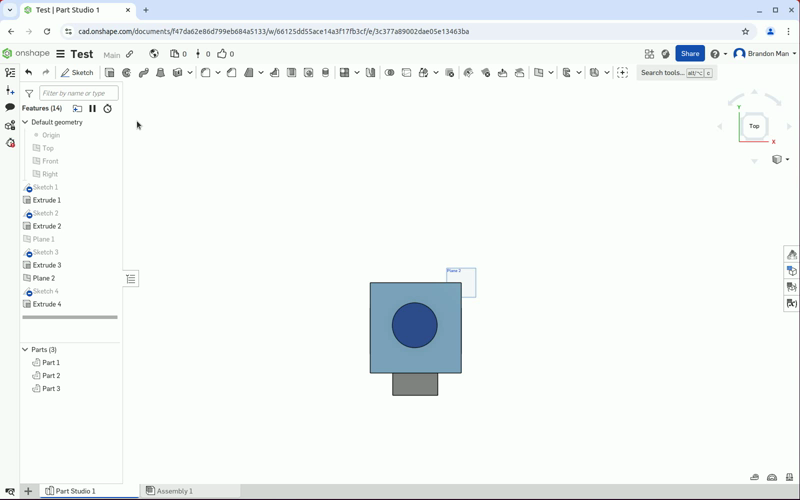
key(shift+h)
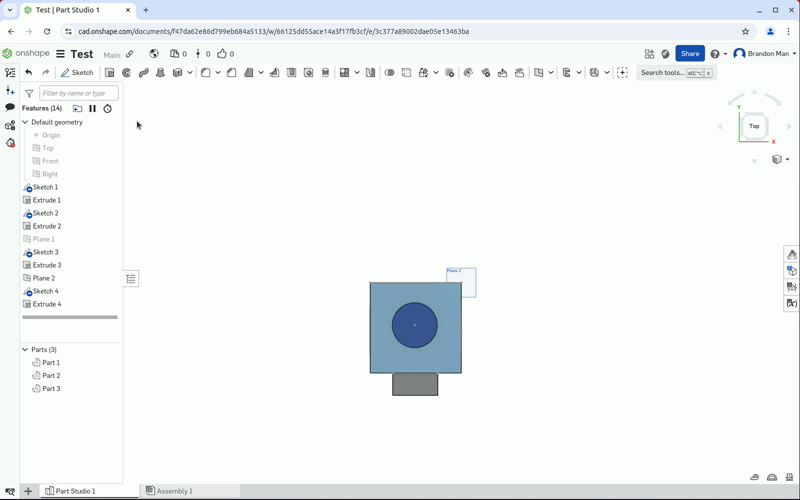
key(shift+h)
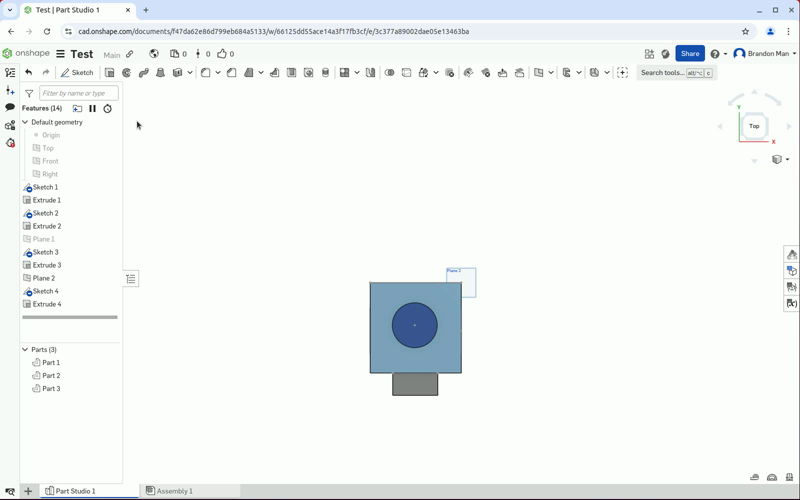
key(shift+7)
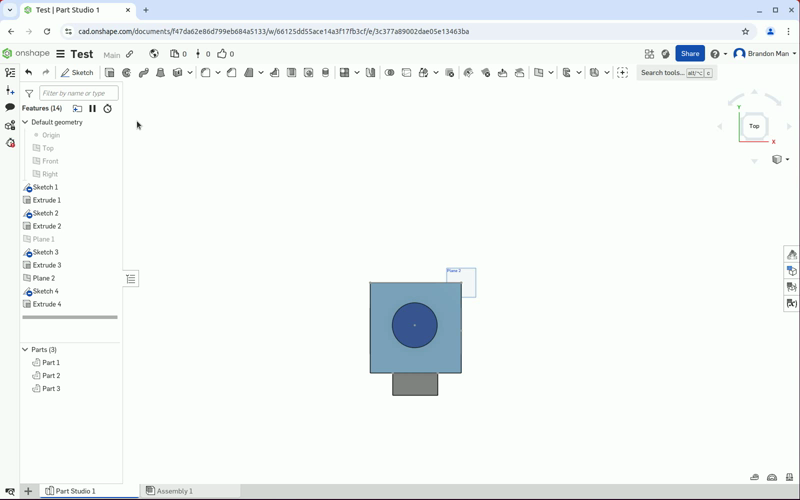
key(up, 3)
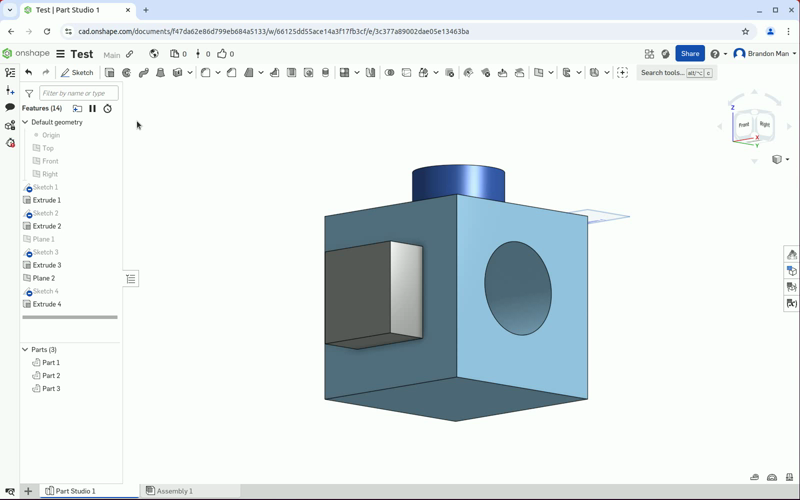
key(left, 3)
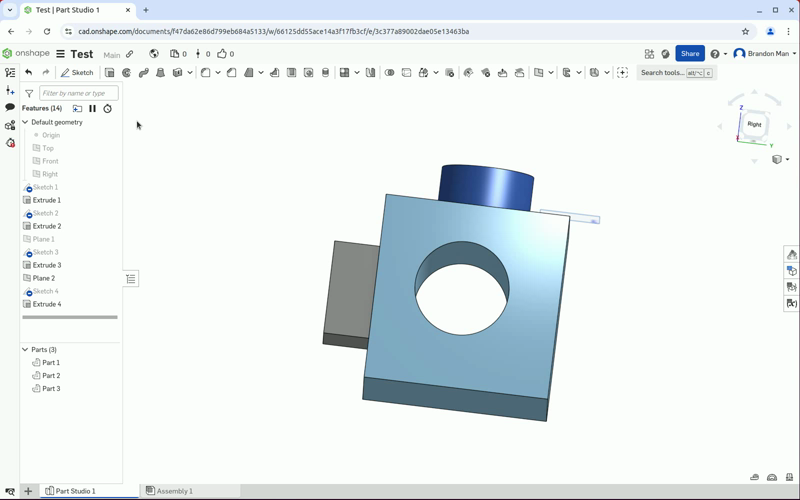
key(right, 3)
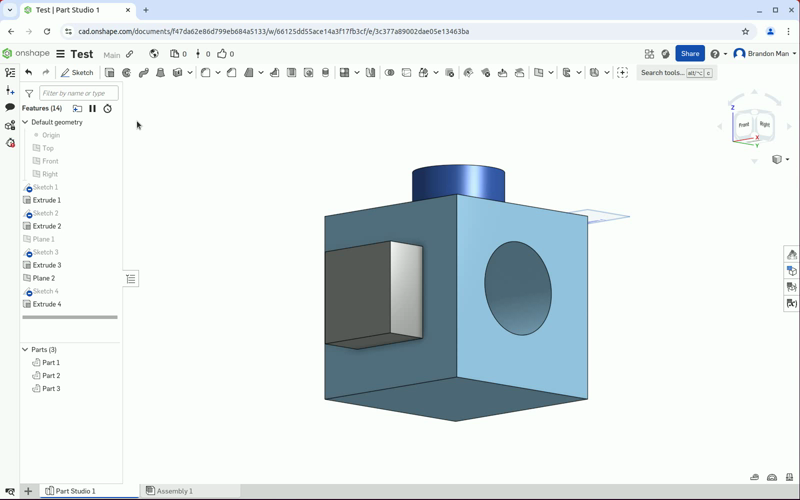
key(down, 3)
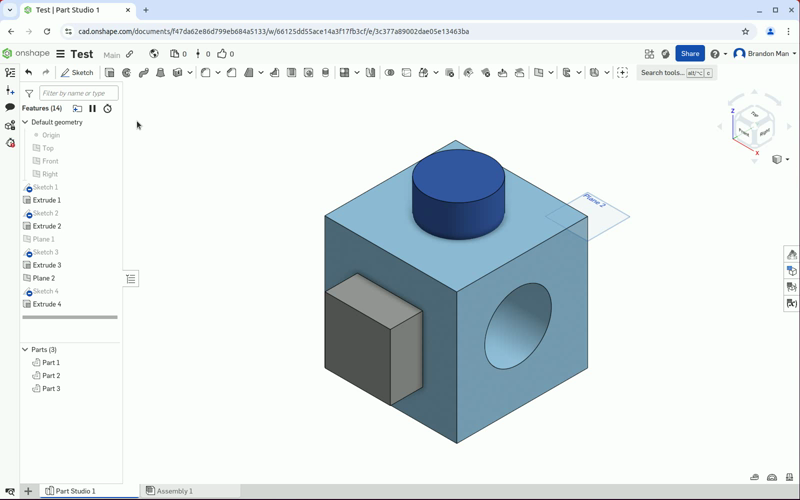
mouse_move(73, 189)
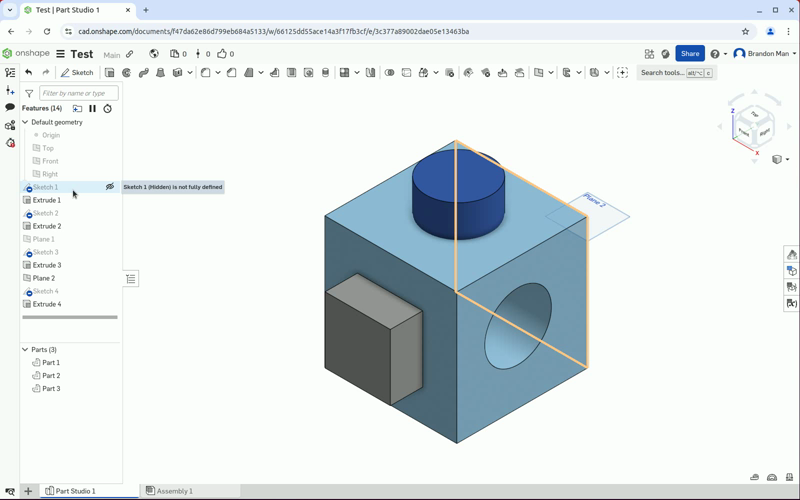
click(73, 189)